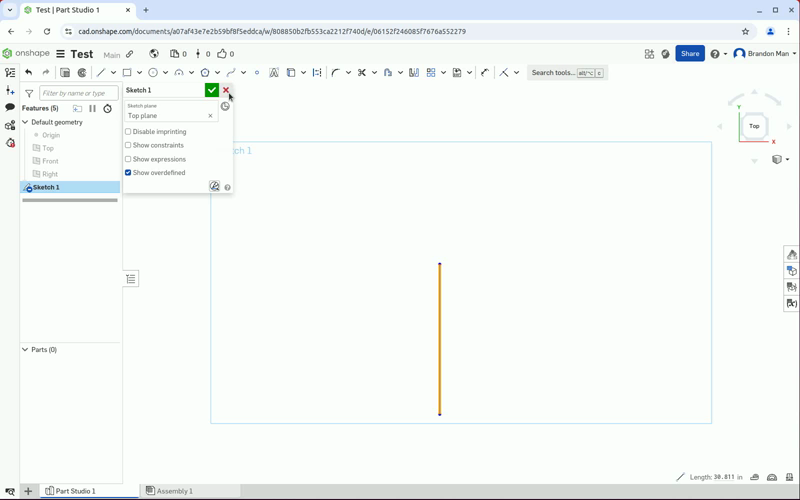
key(shift+h)
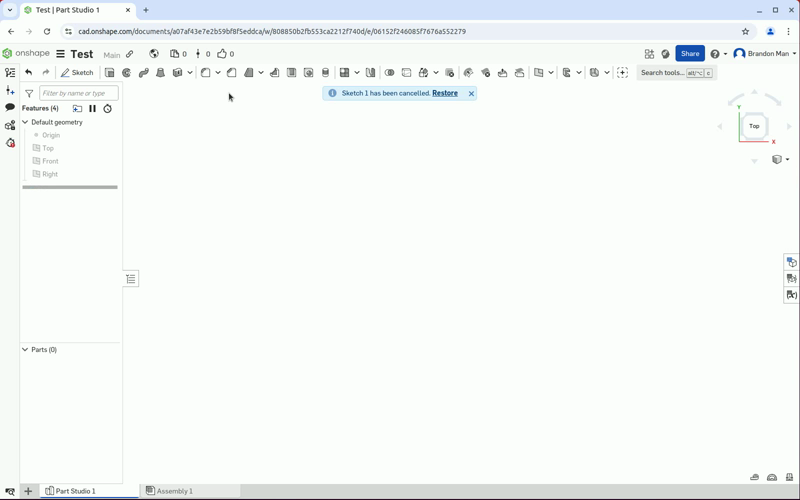
mouse_move(73, 352)
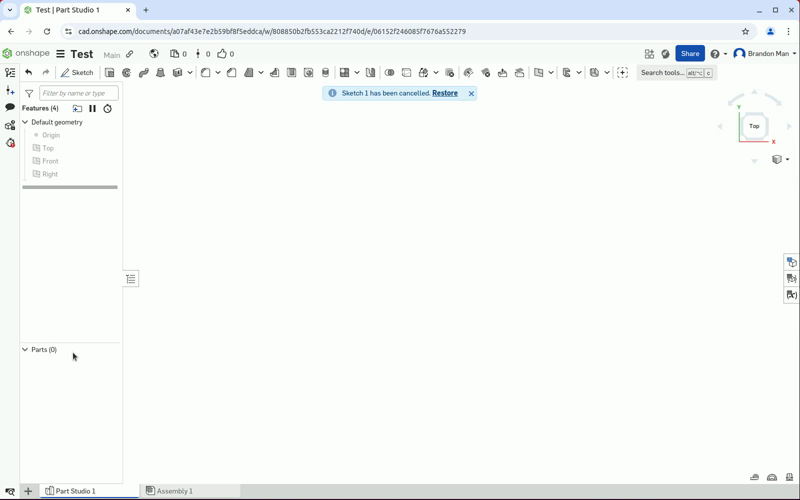
key(y)
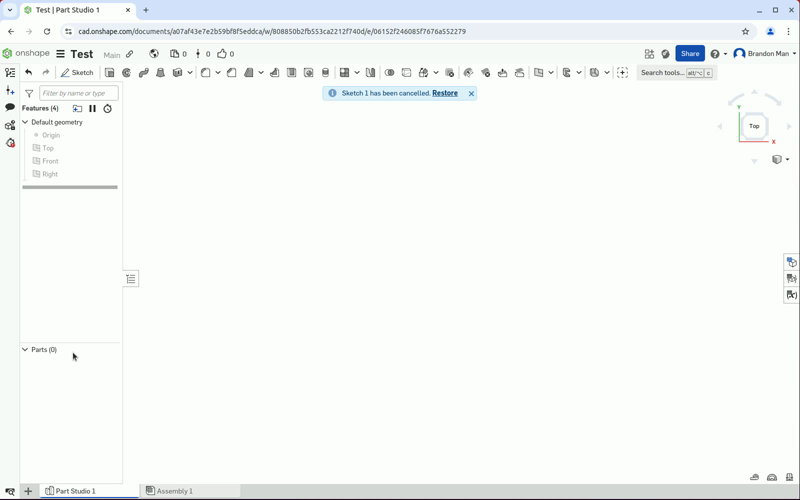
key(shift+p)
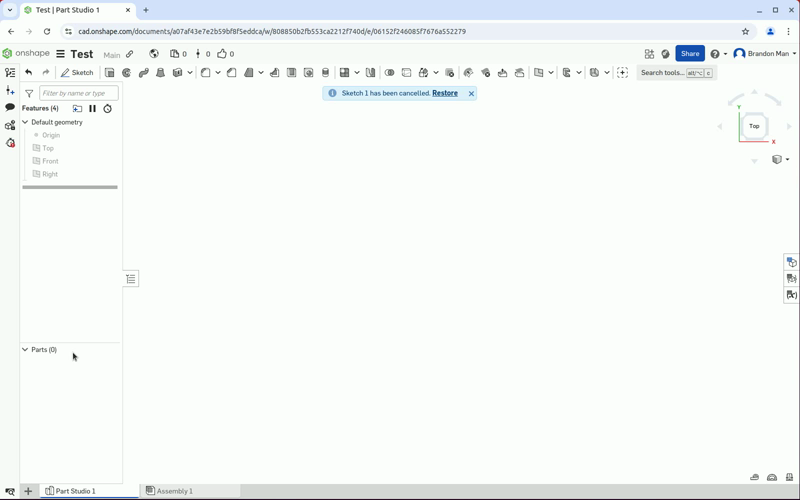
key(space)
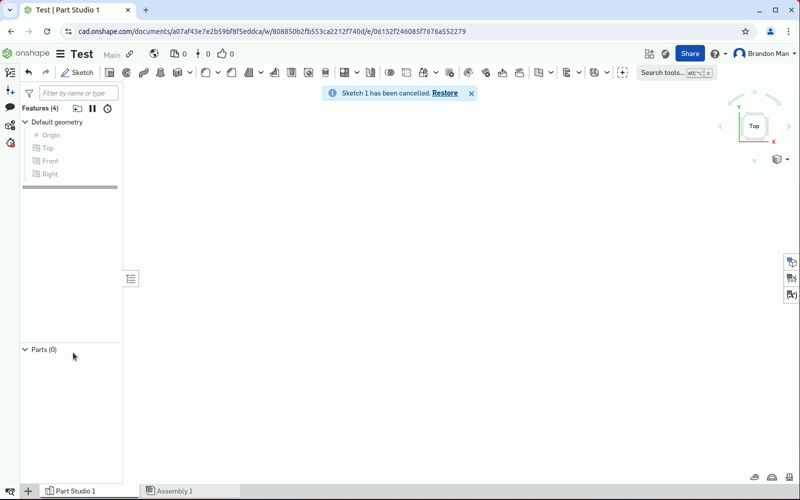
key_down(shift)
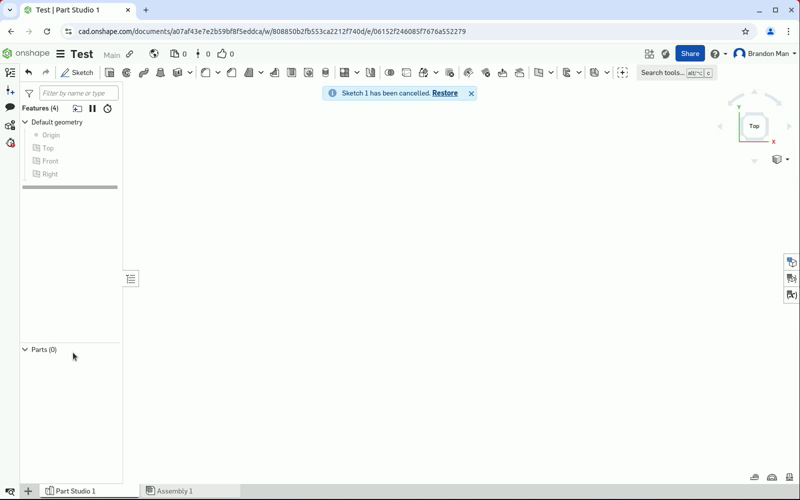
key(up)
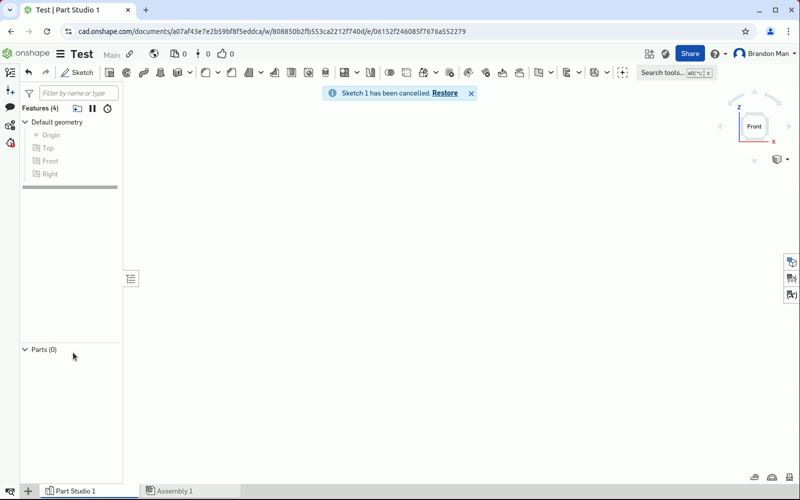
key_up(shift)
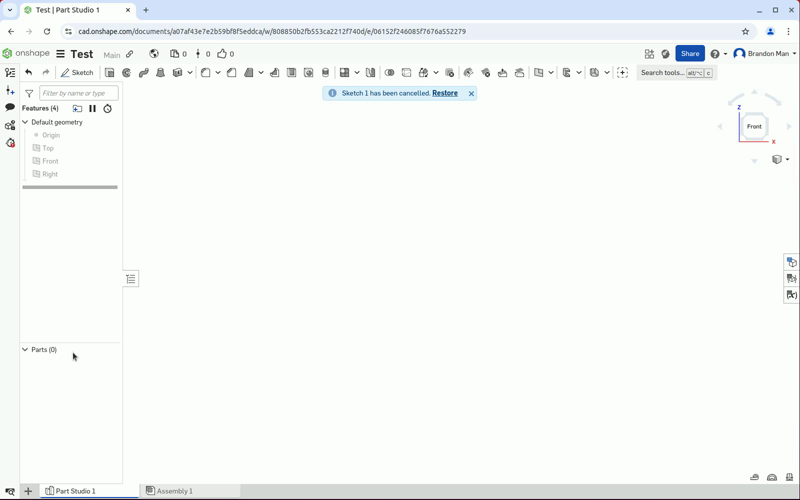
mouse_move(73, 352)
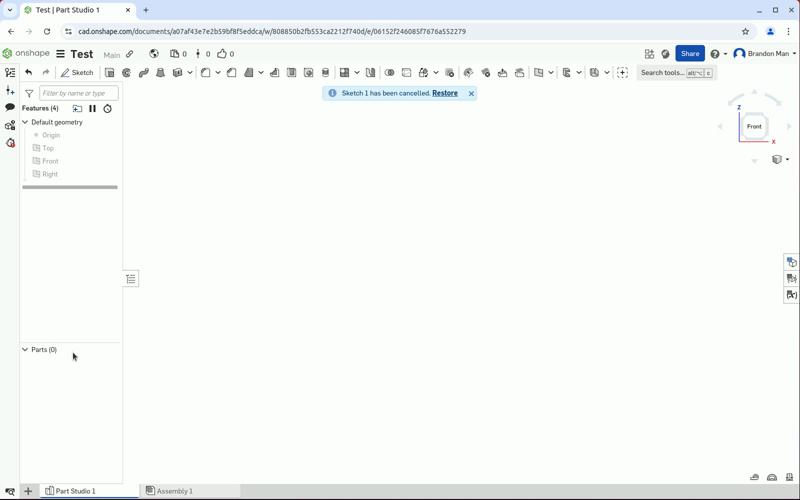
key(shift+y)
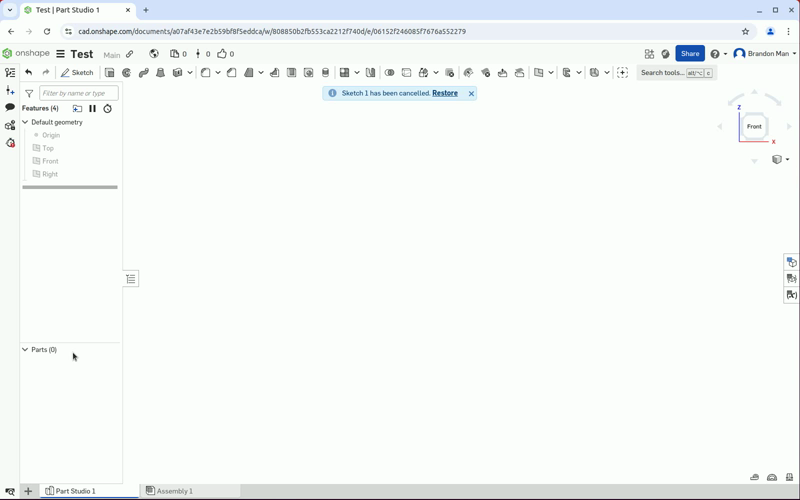
key(shift+s)
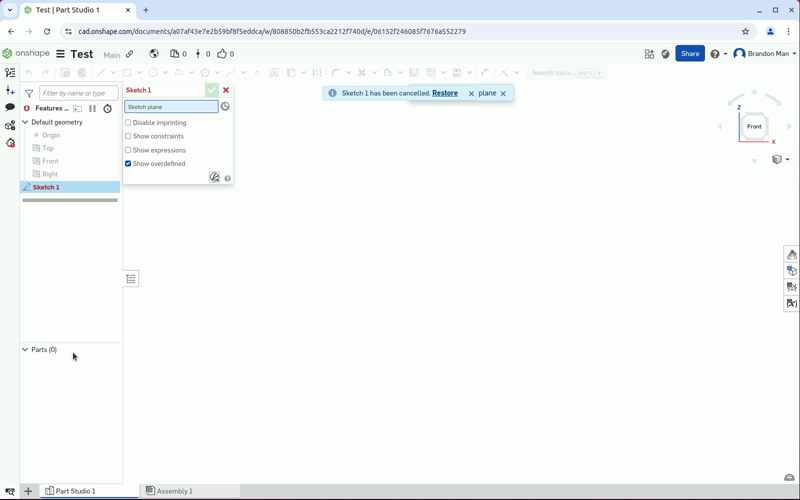
mouse_move(73, 163)
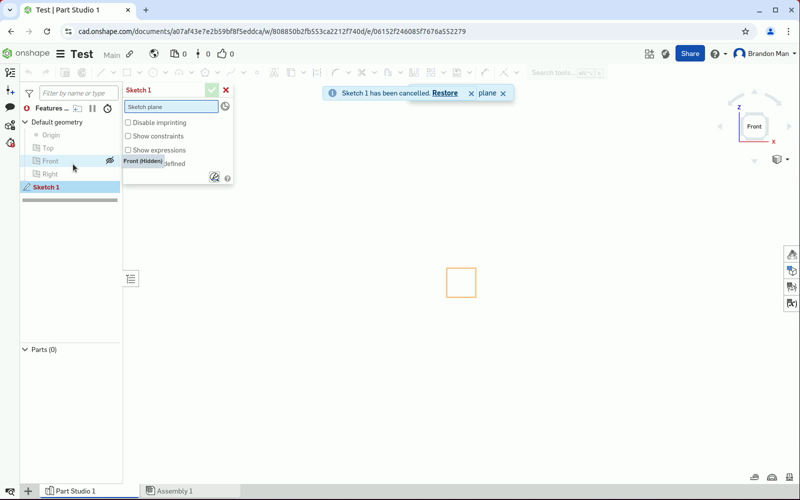
click(73, 163)
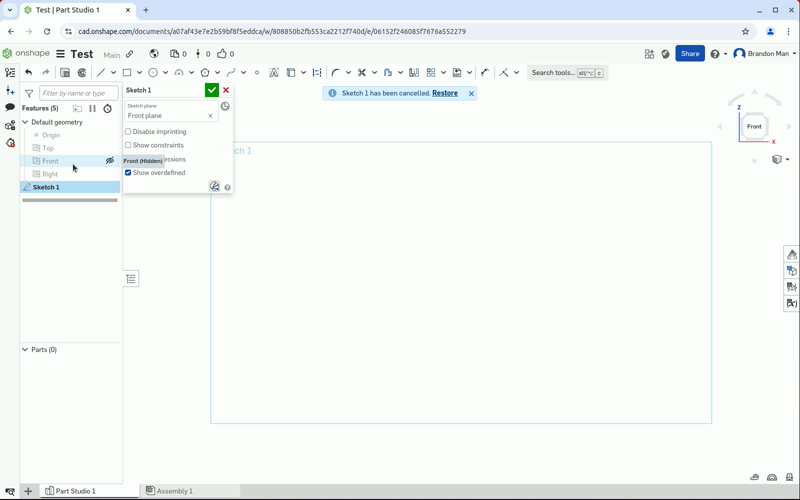
mouse_move(73, 352)
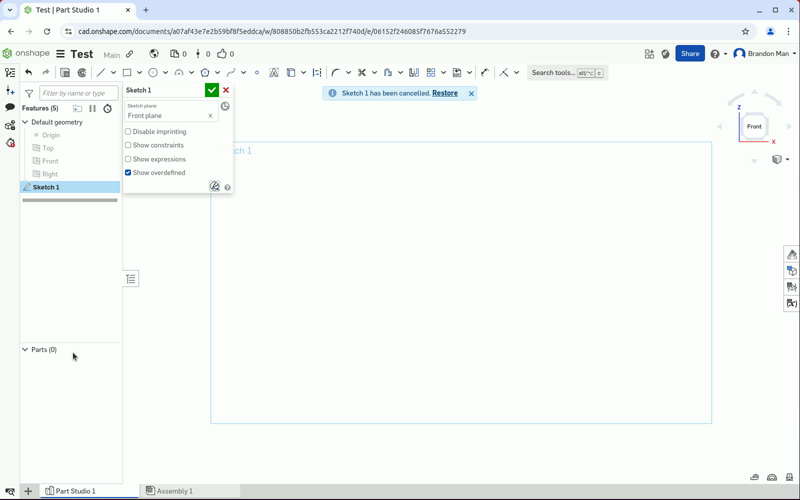
key(y)
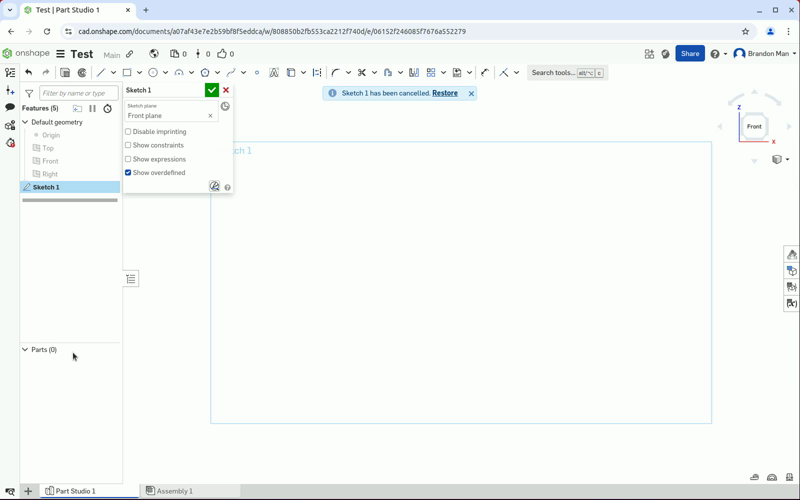
key(c)
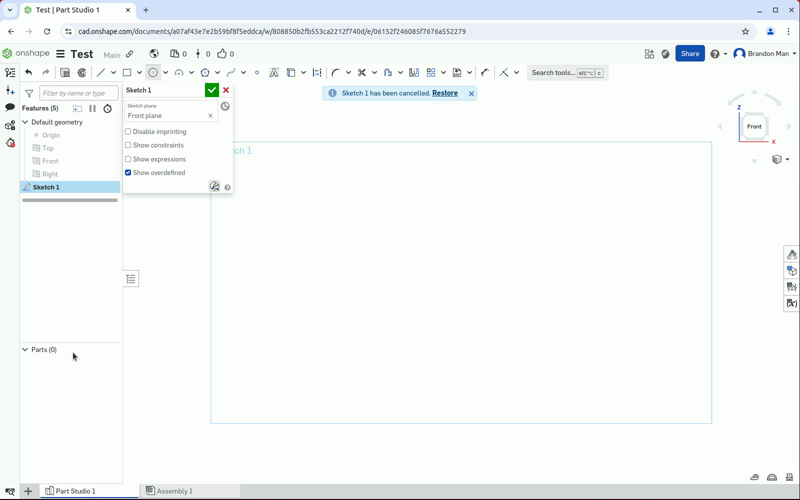
key_down(shift)
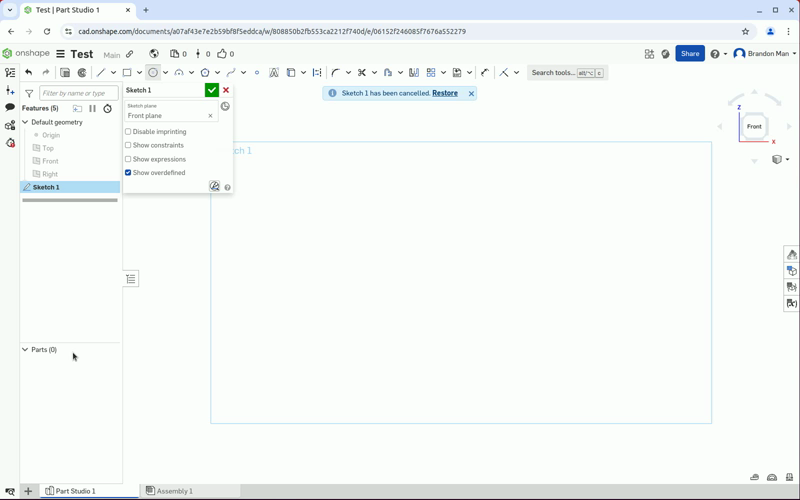
mouse_move(461, 282)
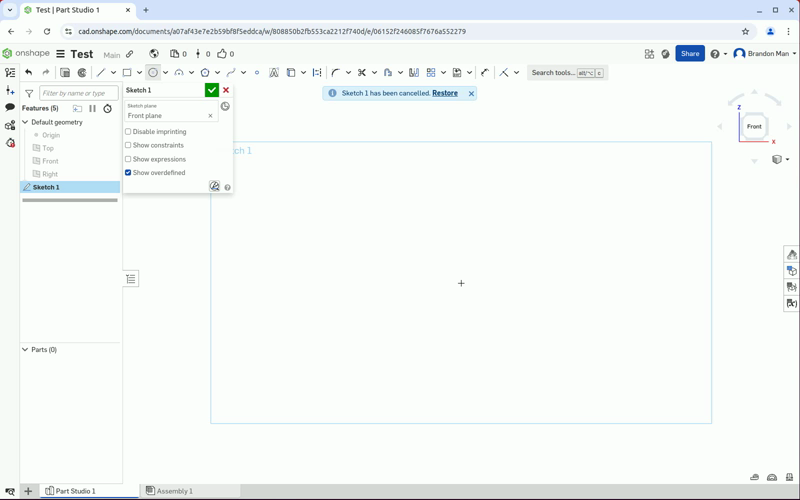
click(461, 282)
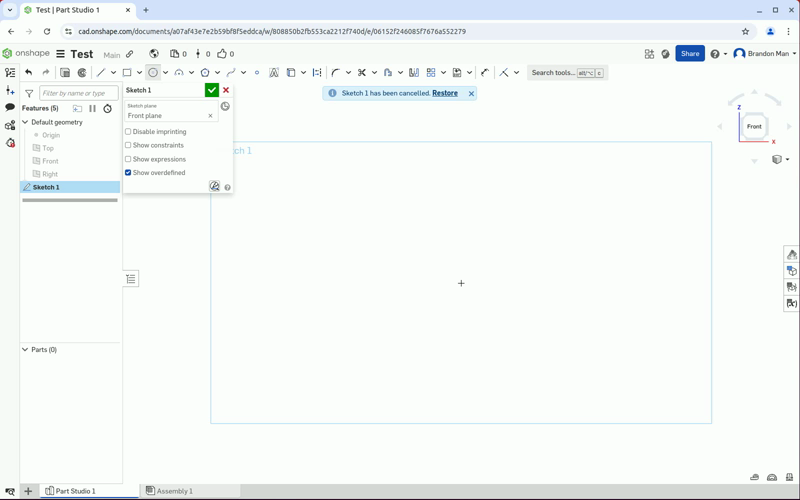
key_up(shift)
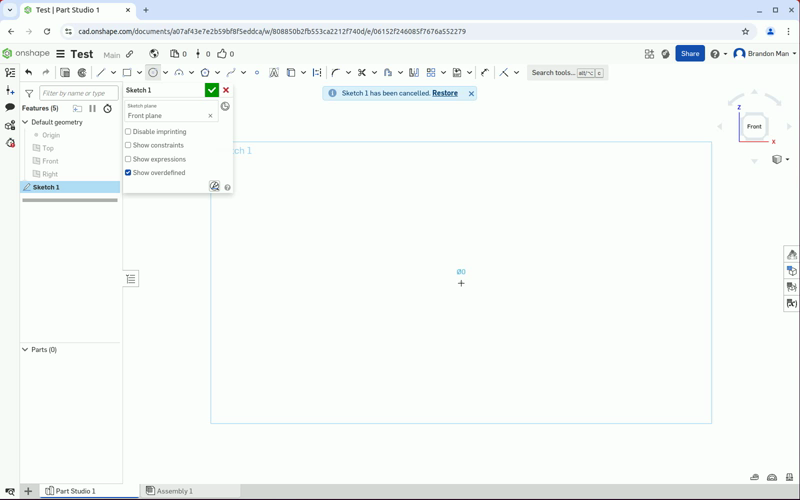
mouse_move(472, 282)
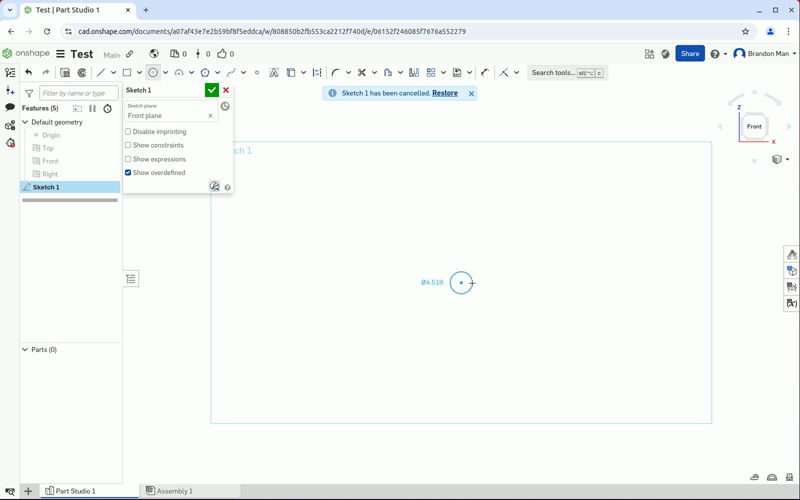
click(472, 282)
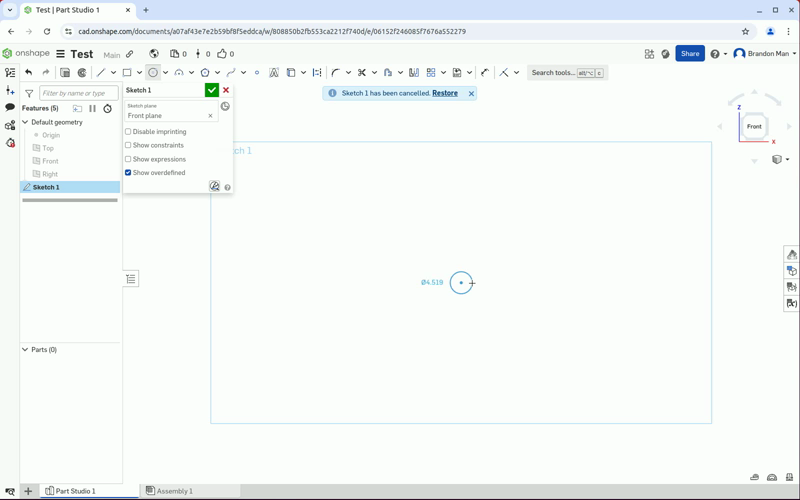
key(esc)
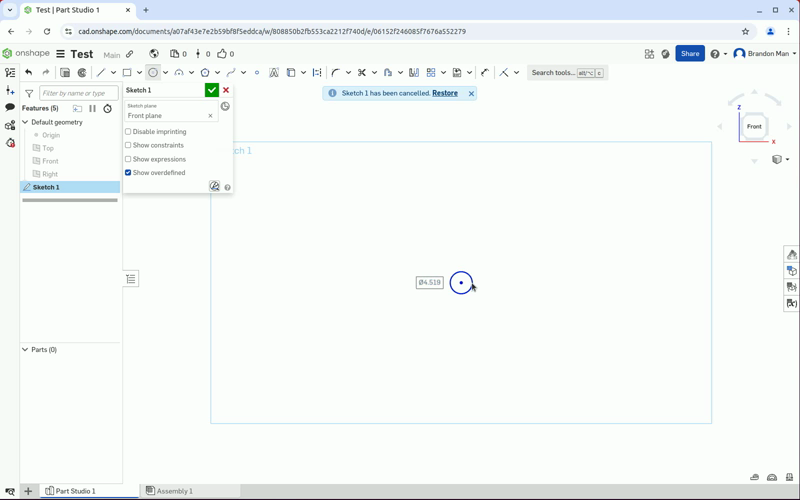
mouse_move(470, 277)
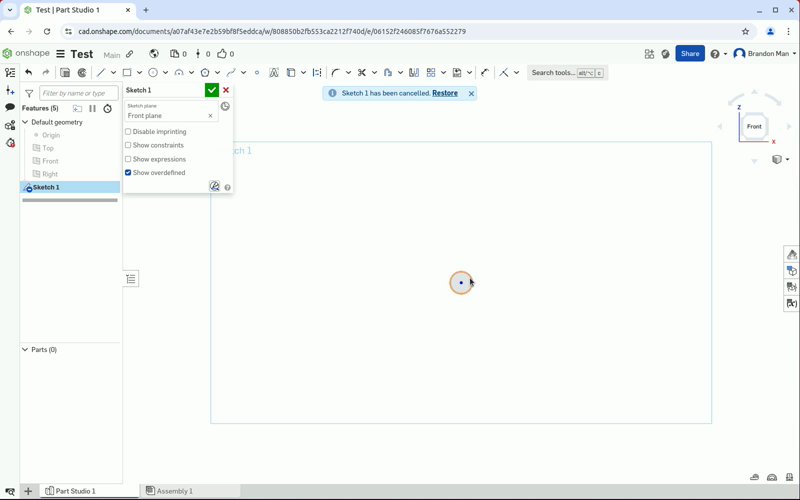
scroll(6)
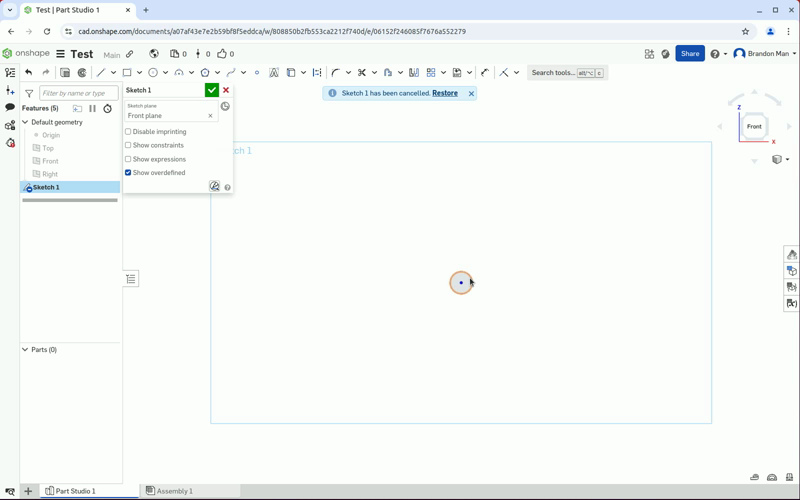
scroll(6)
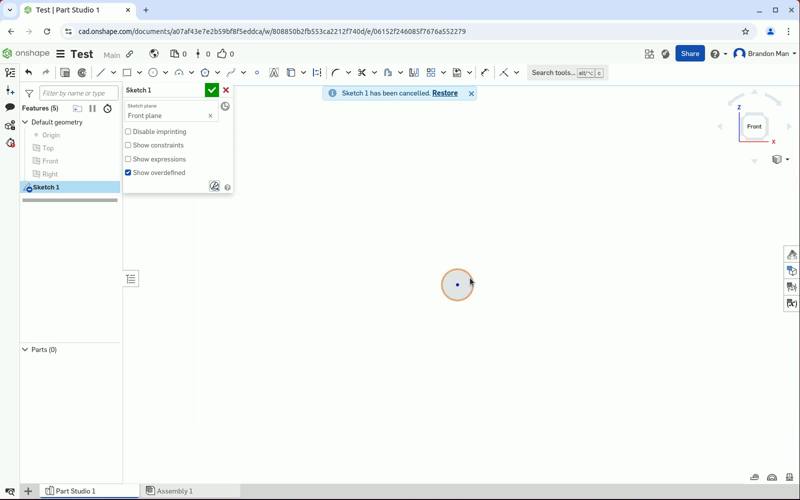
scroll(6)
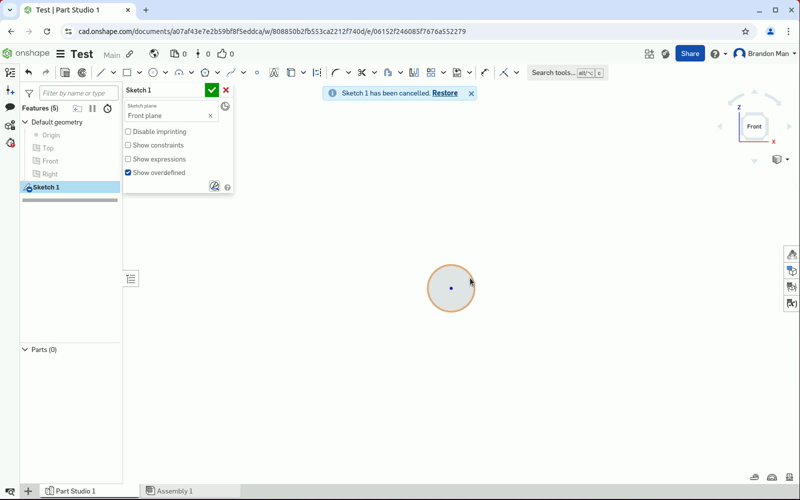
scroll(6)
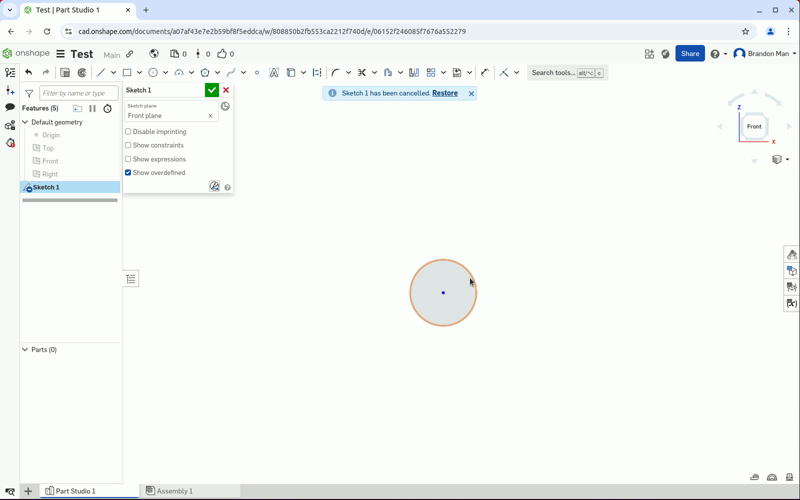
scroll(6)
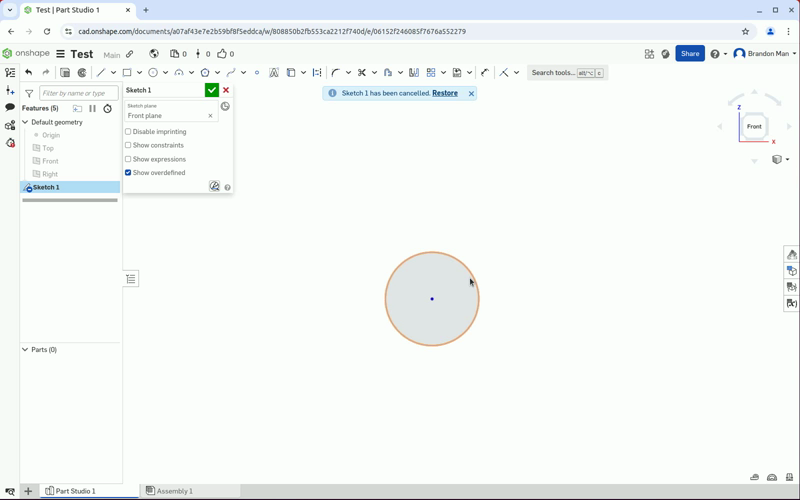
scroll(6)
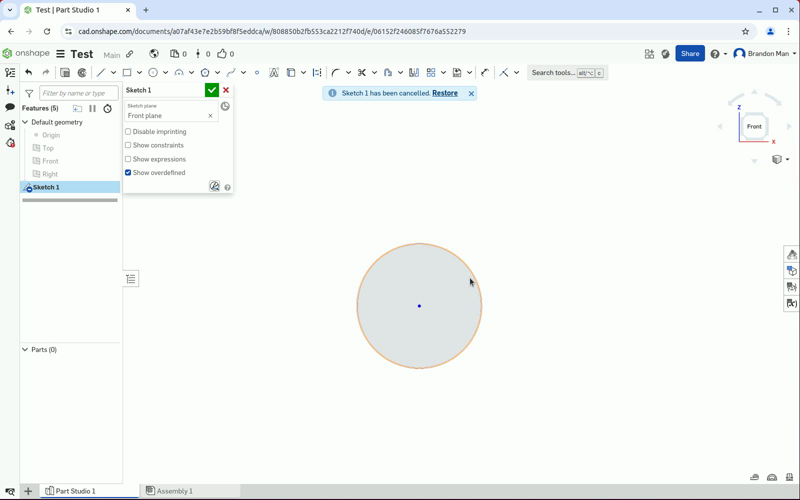
scroll(6)
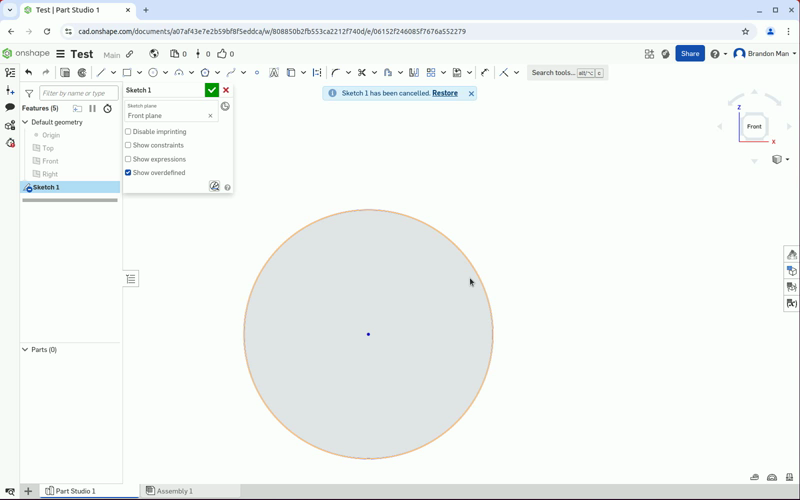
click(470, 277)
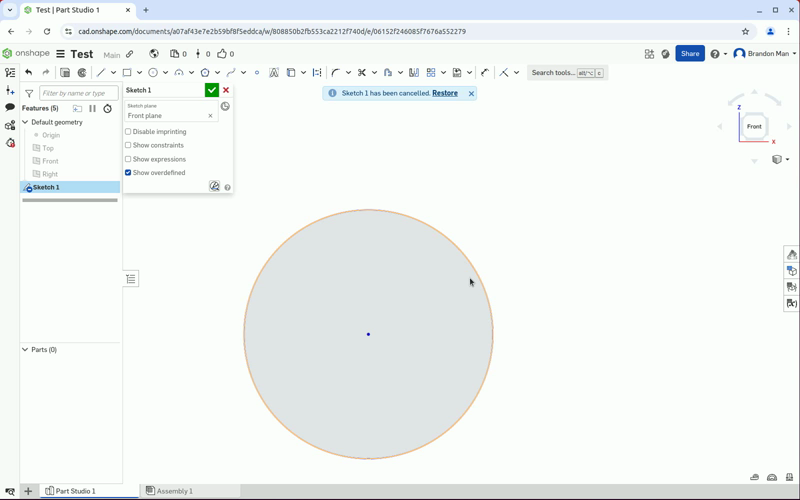
scroll(-6)
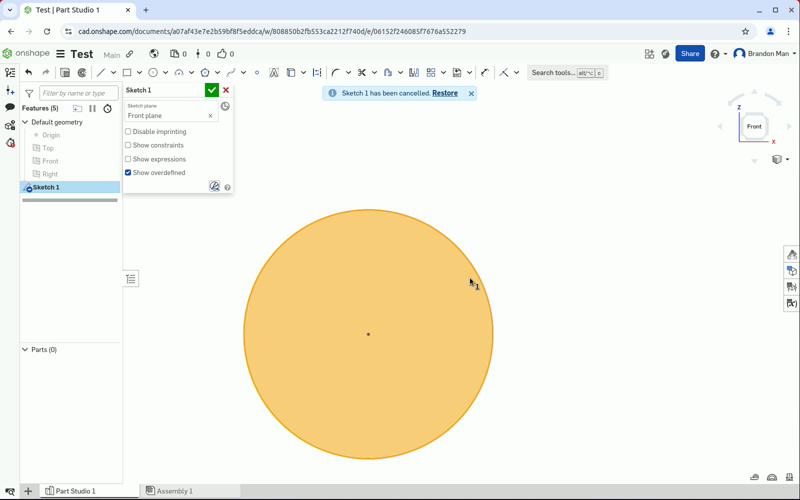
scroll(-6)
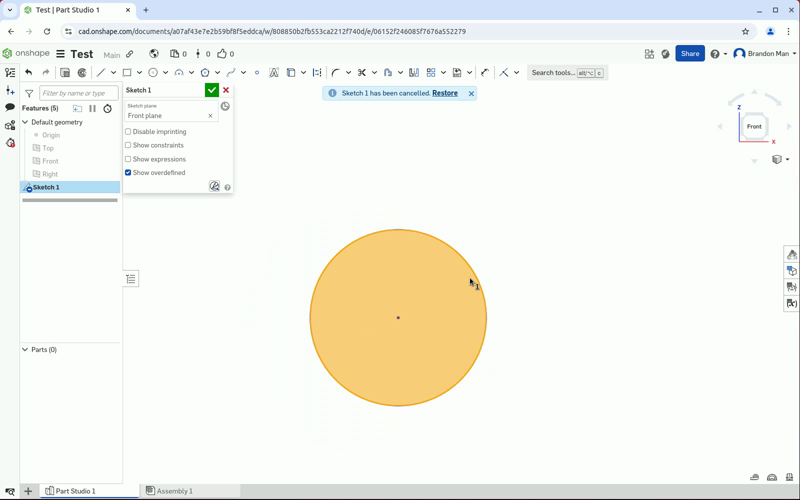
scroll(-6)
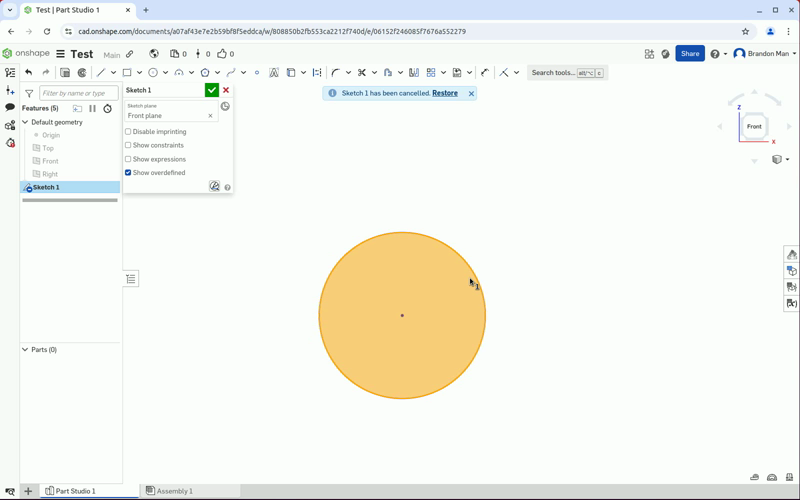
scroll(-6)
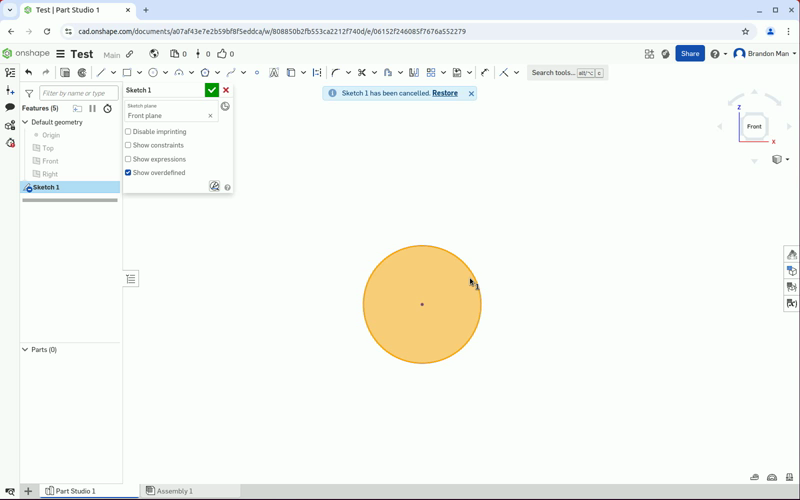
scroll(-6)
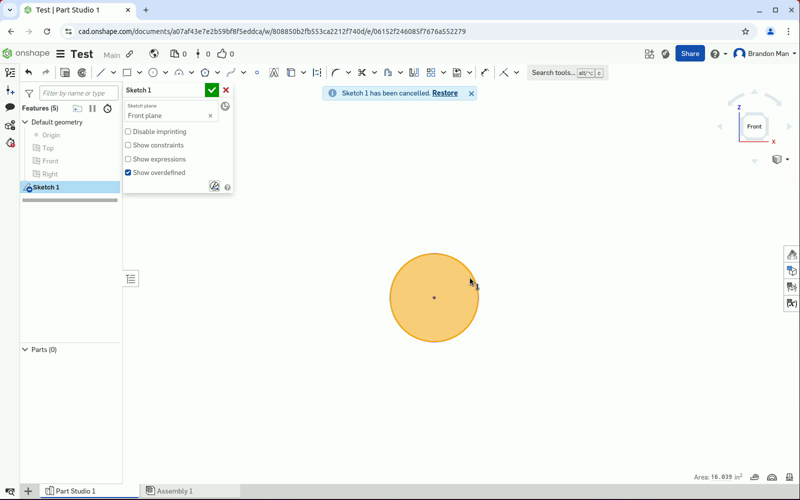
scroll(-6)
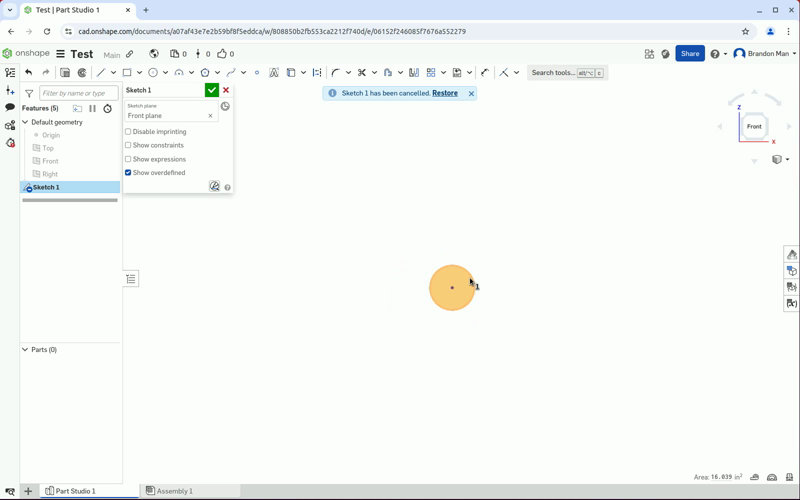
scroll(-6)
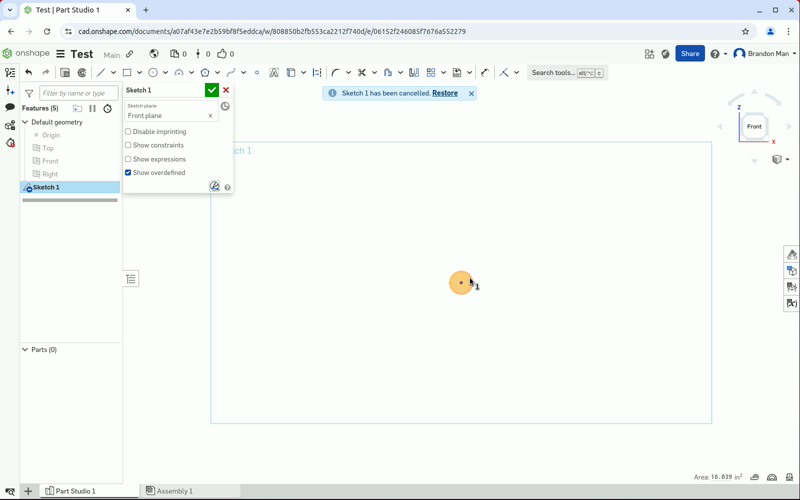
mouse_move(73, 352)
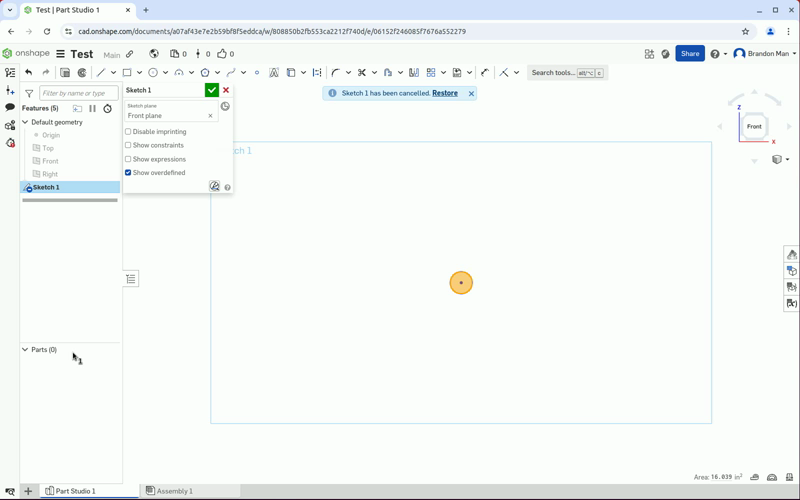
key(shift+y)
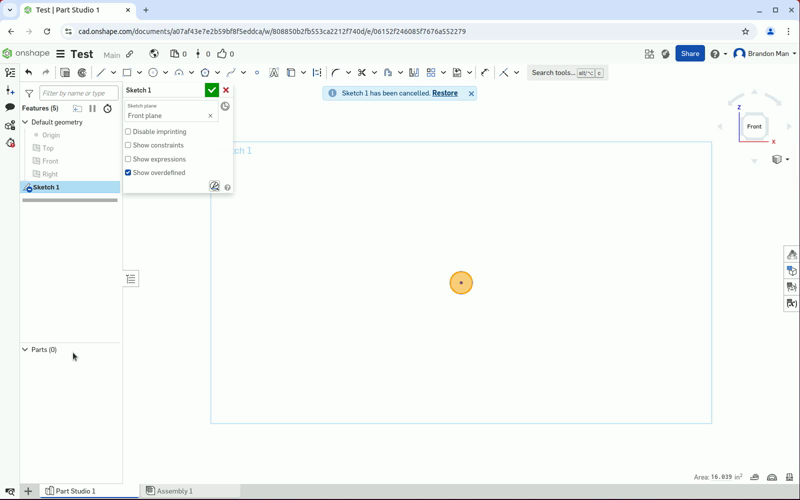
key(shift+e)
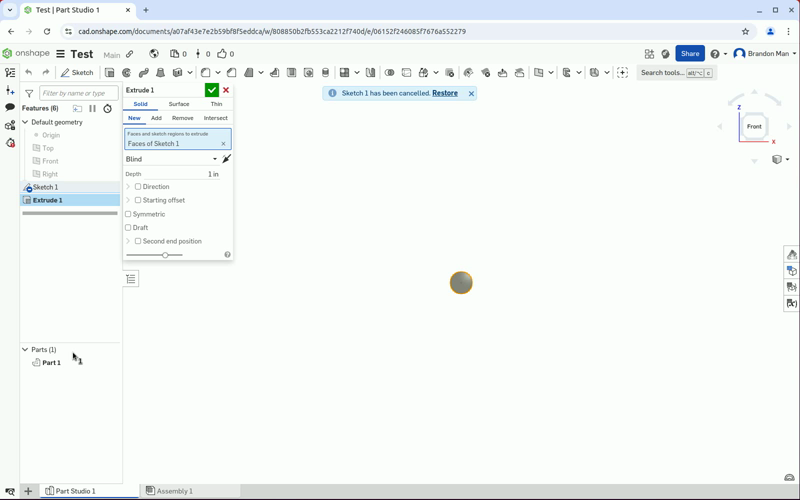
mouse_move(143, 106)
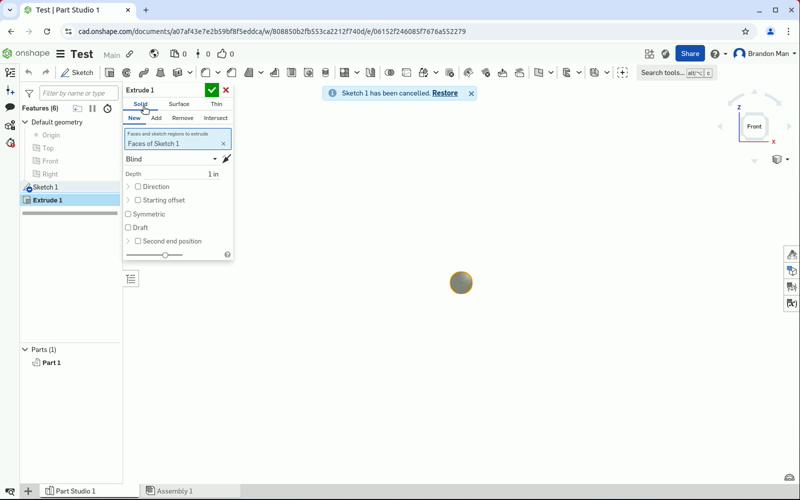
click(143, 106)
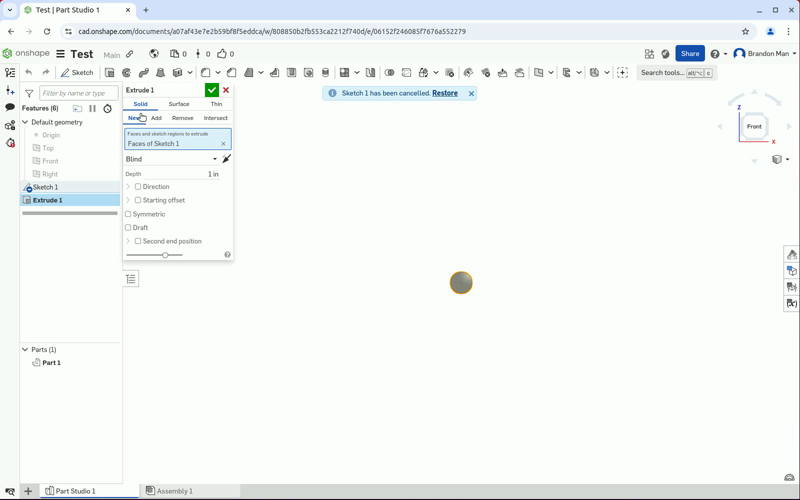
mouse_move(137, 120)
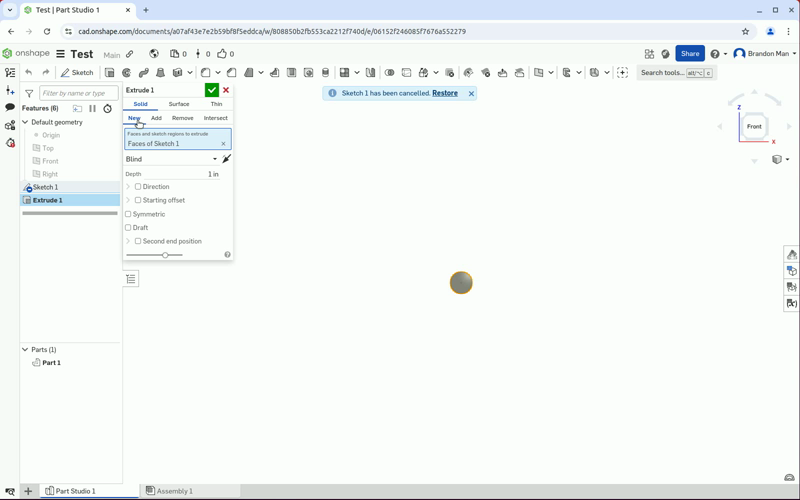
click(137, 120)
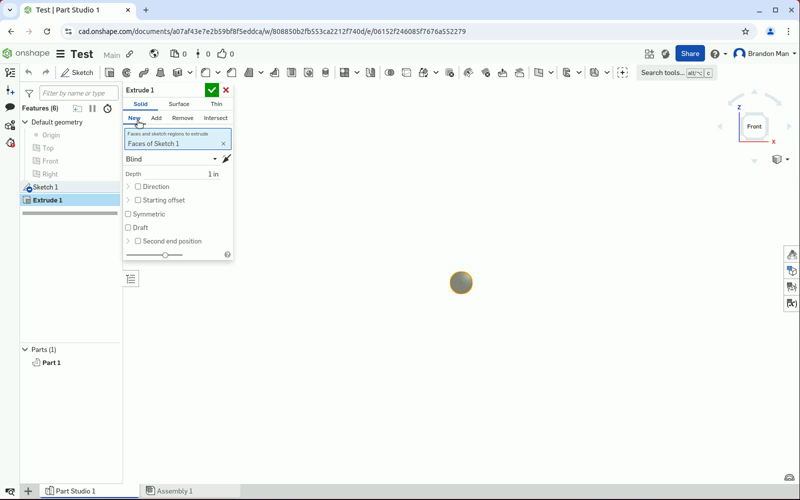
key(tab, 4)
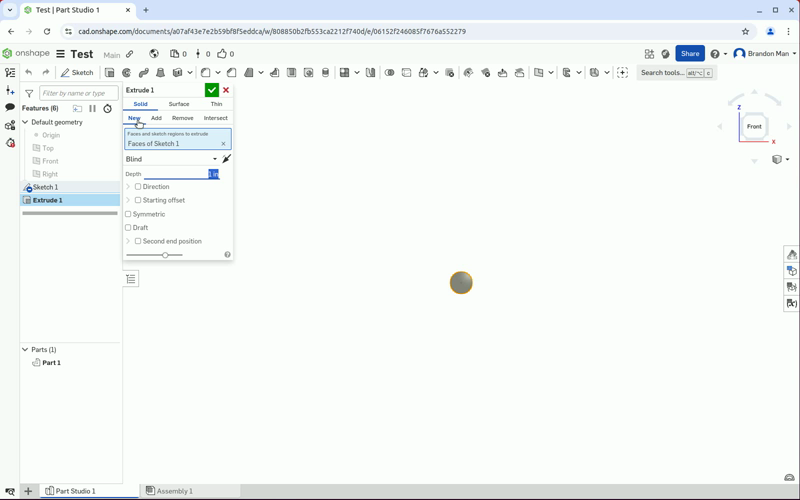
text(23.108)
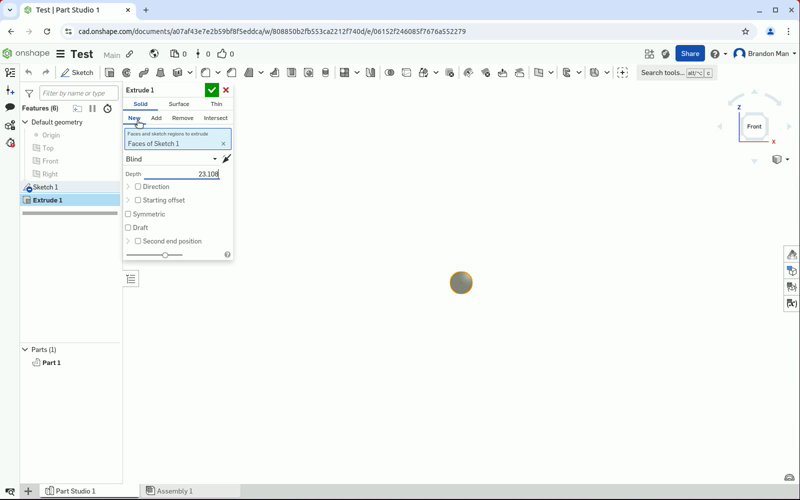
key(enter)
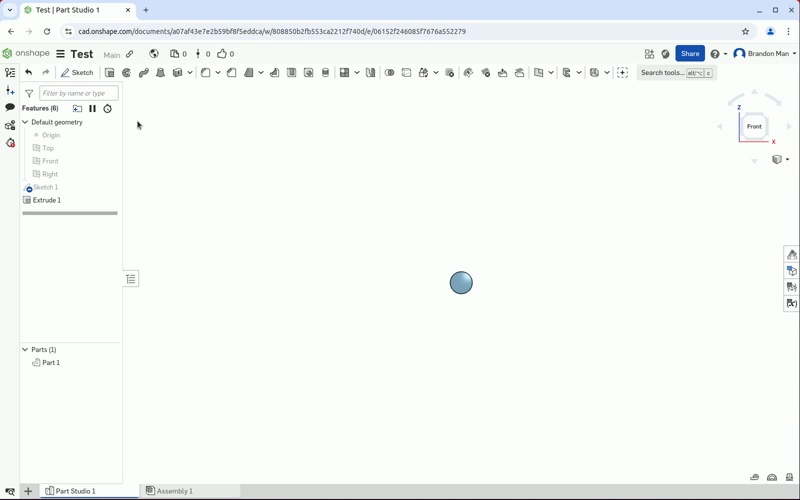
key(shift+h)
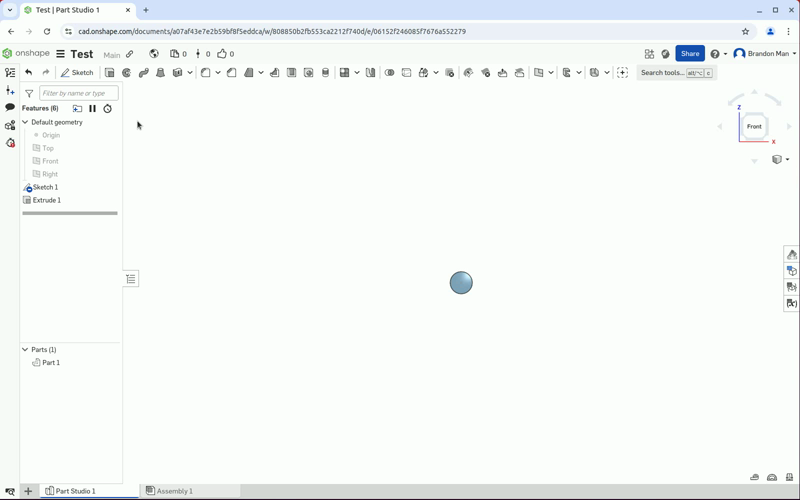
key(shift+h)
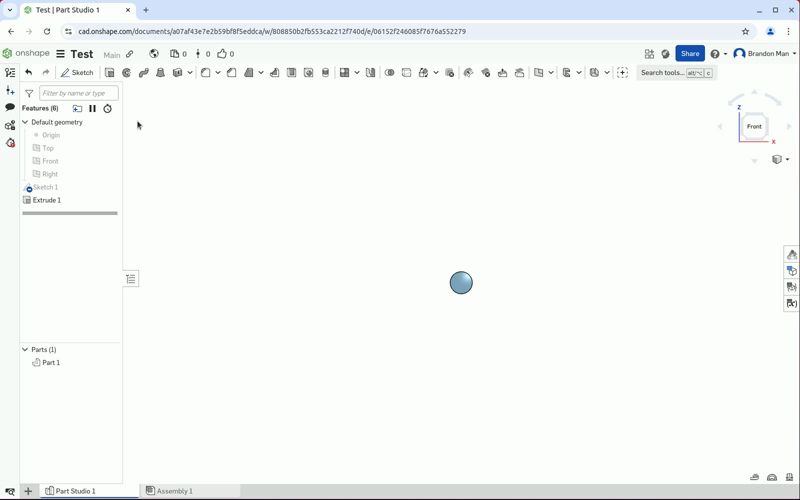
mouse_move(73, 189)
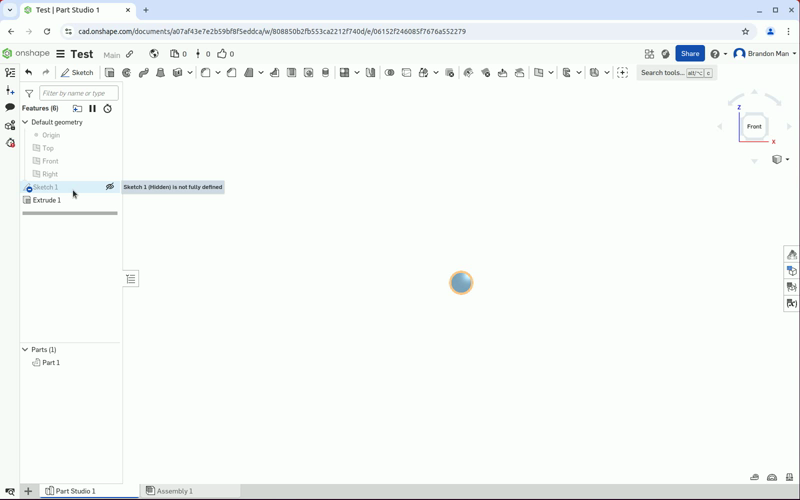
click(73, 189)
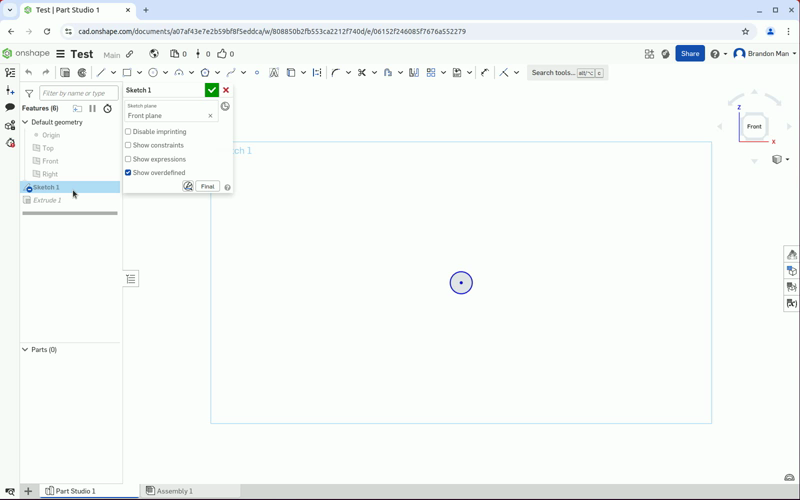
mouse_move(229, 92)
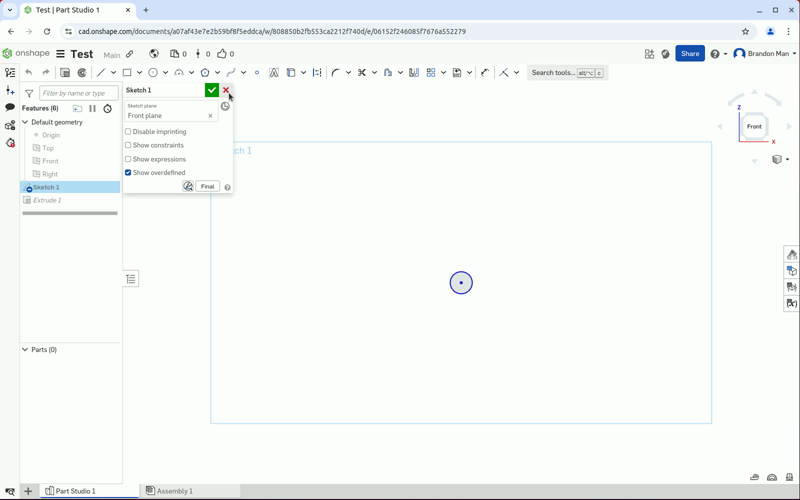
click(229, 92)
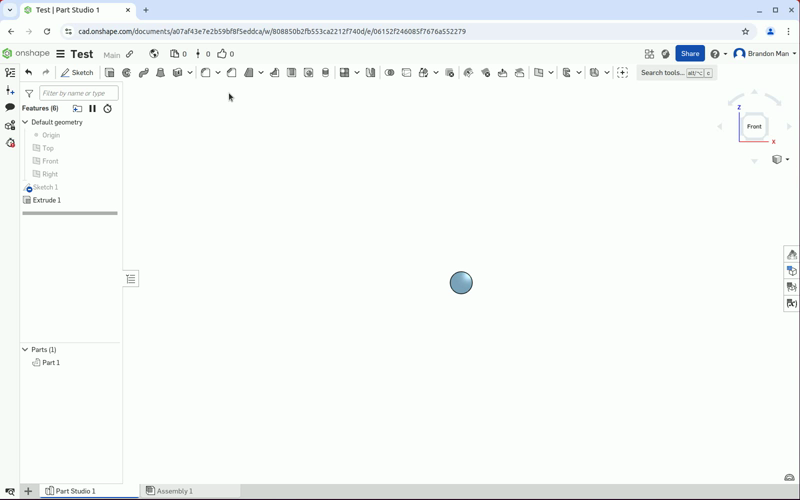
mouse_move(541, 75)
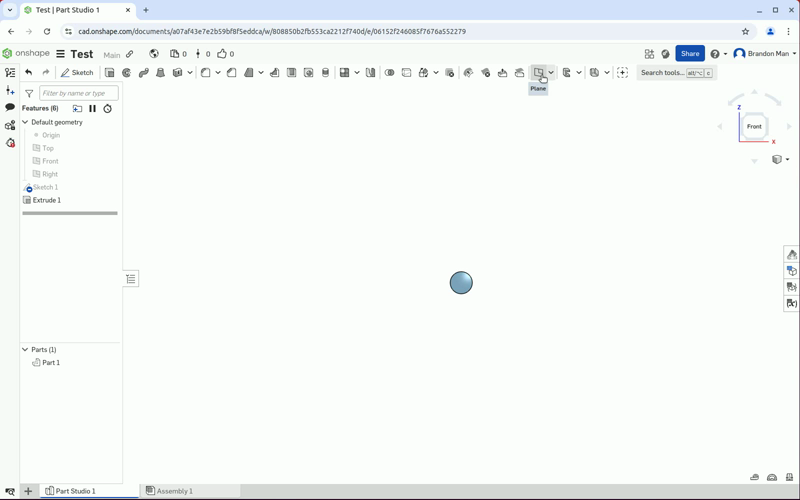
click(541, 75)
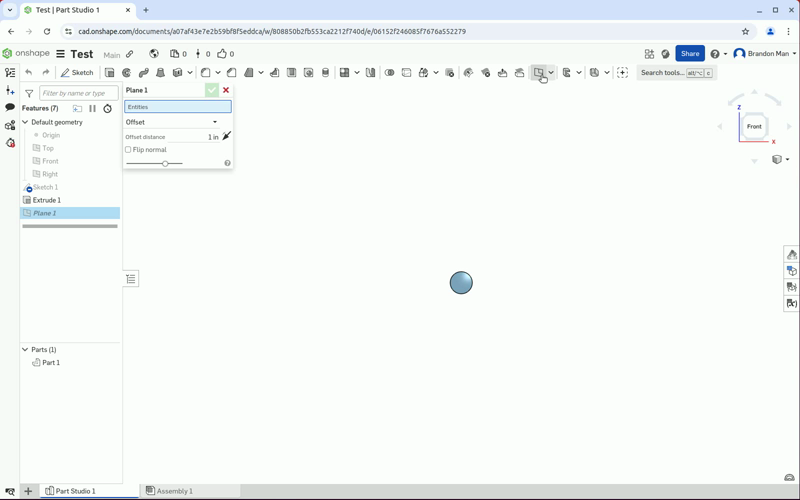
mouse_move(73, 163)
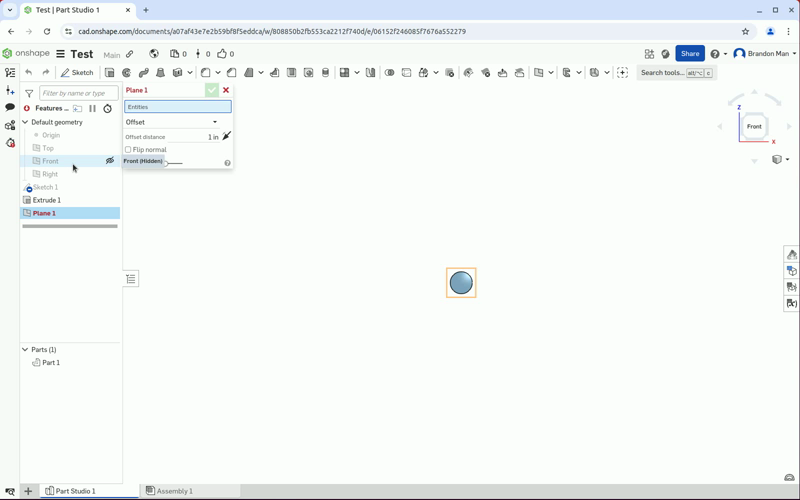
click(73, 163)
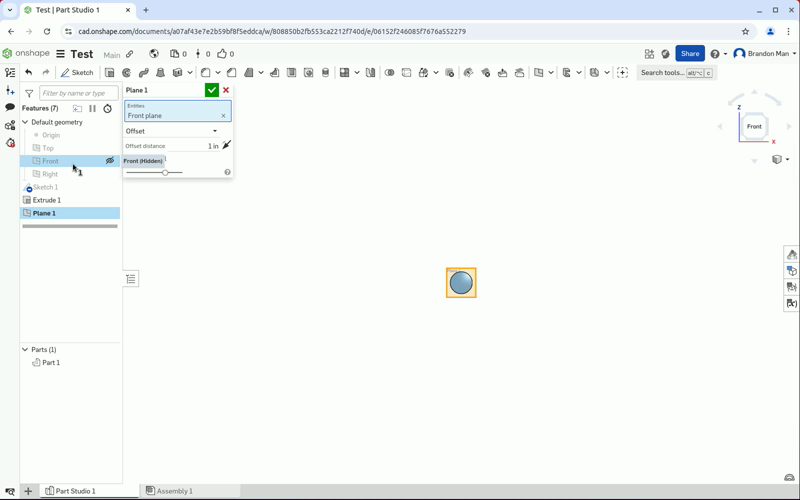
key(tab, 2)
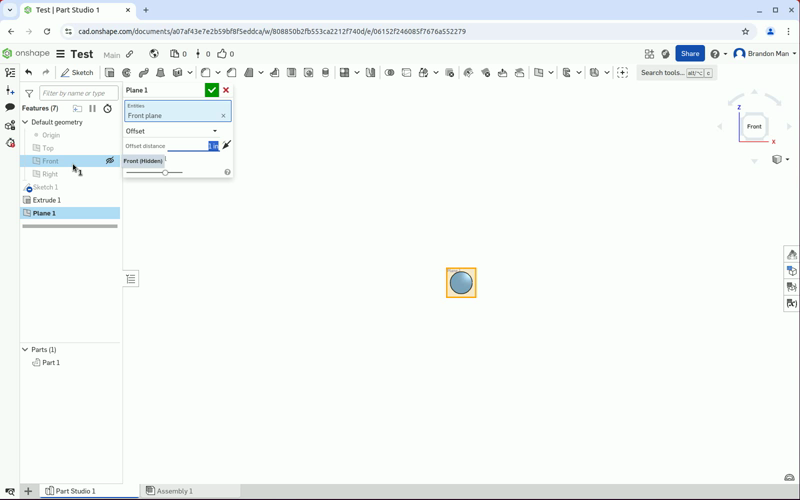
text(23.108)
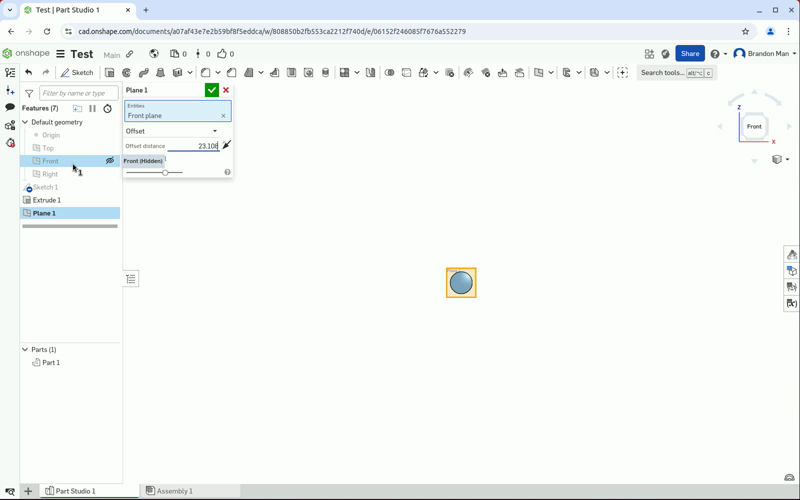
key(enter, 2)
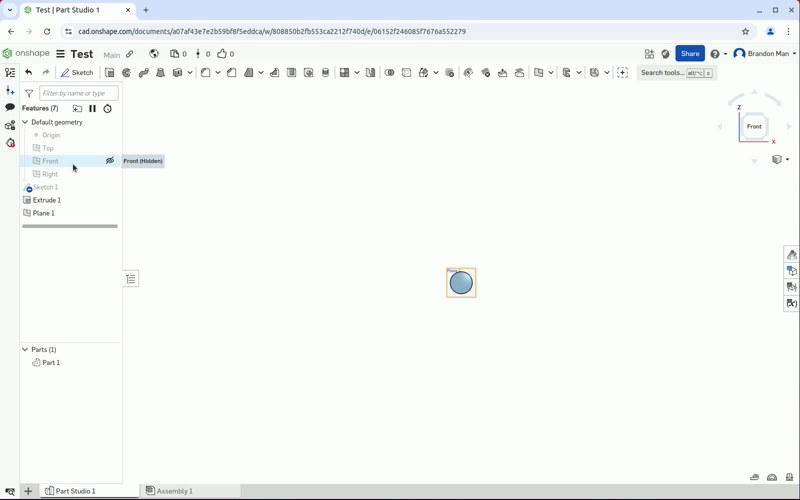
key(shift+s)
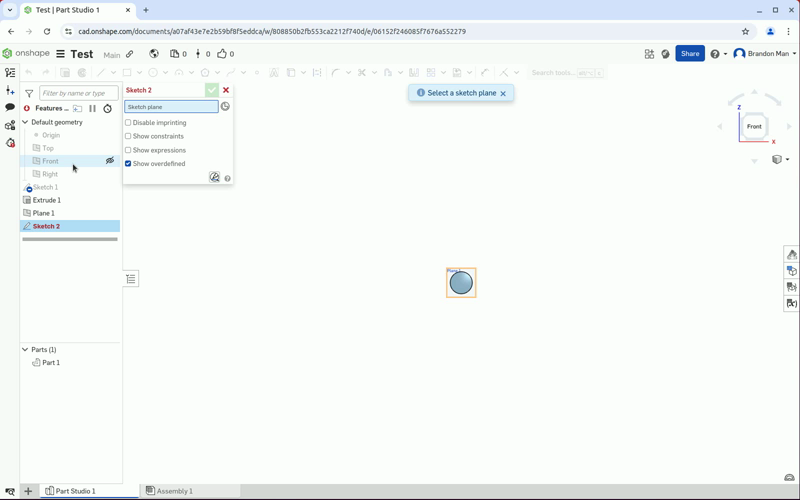
mouse_move(73, 215)
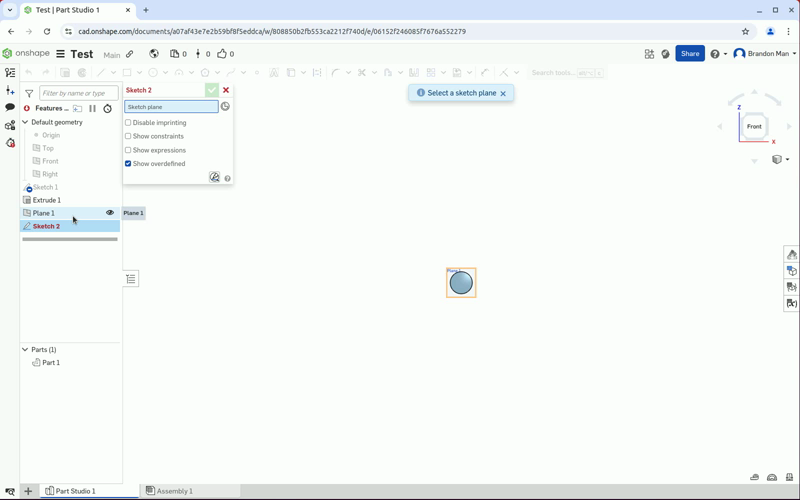
click(73, 215)
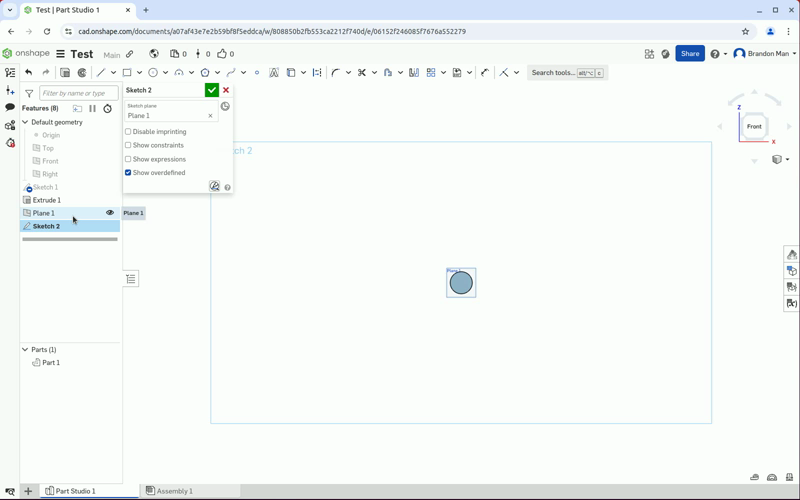
mouse_move(73, 352)
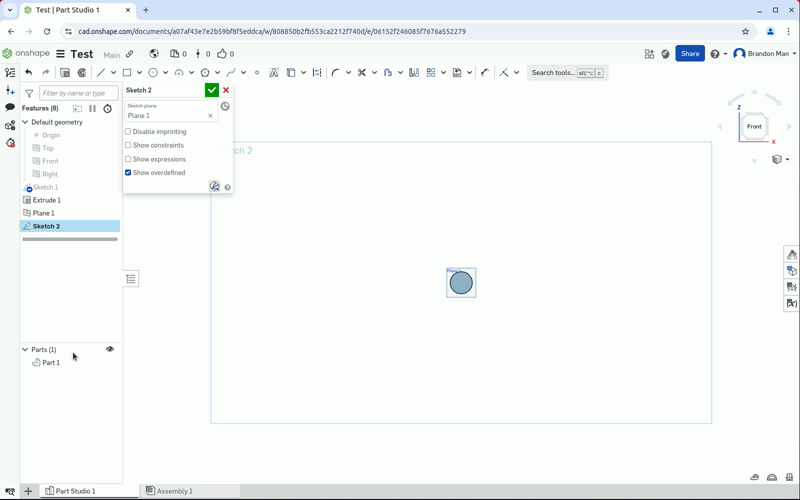
key(y)
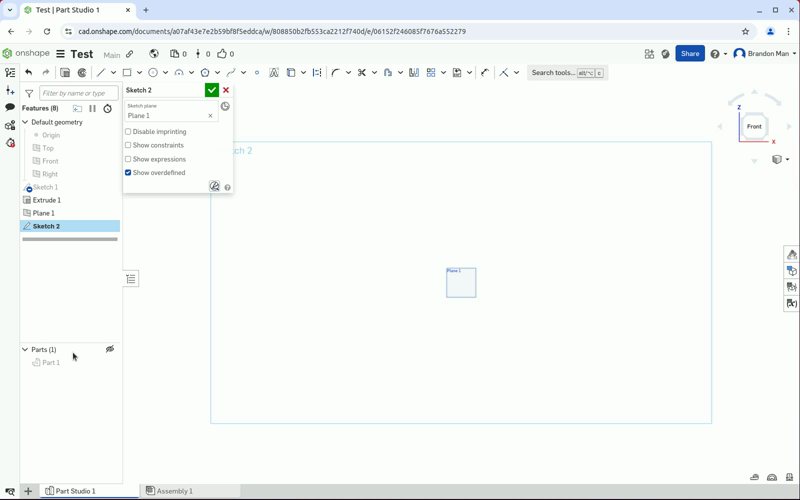
key(l)
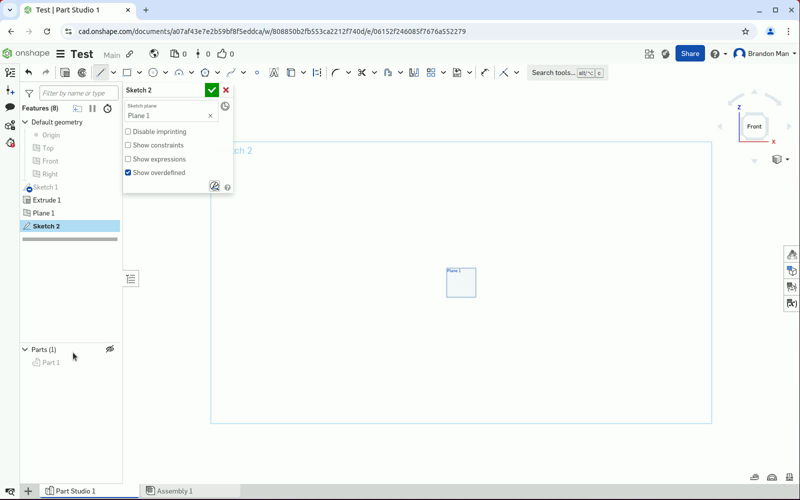
key_down(shift)
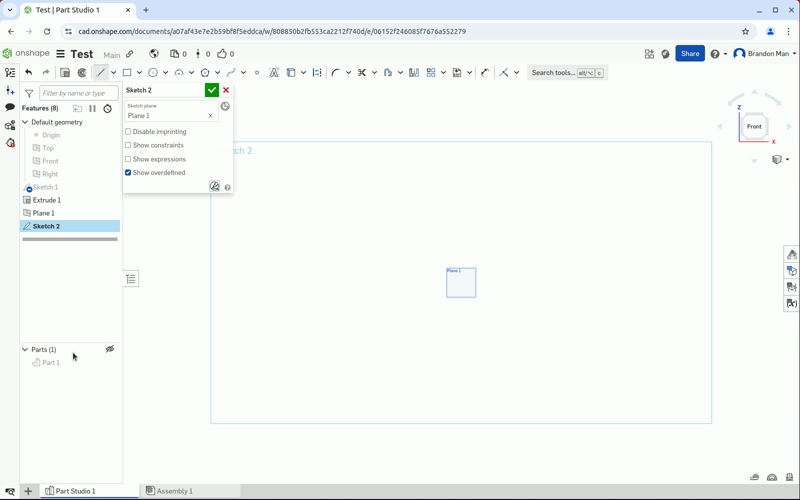
mouse_move(471, 285)
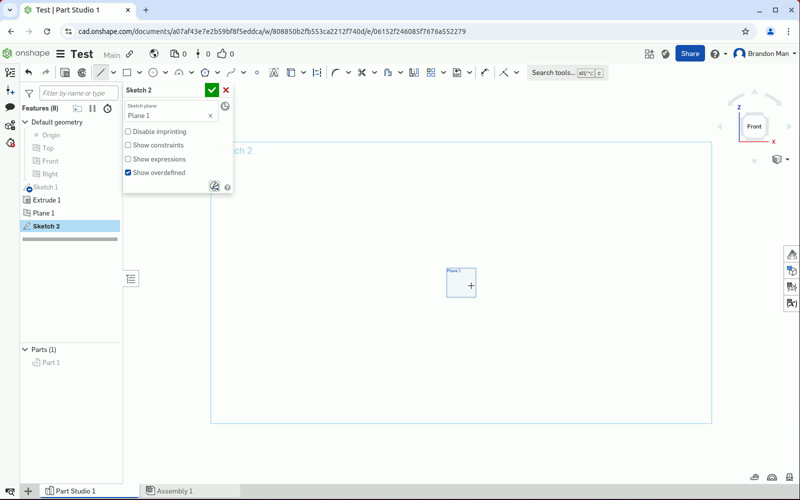
click(471, 285)
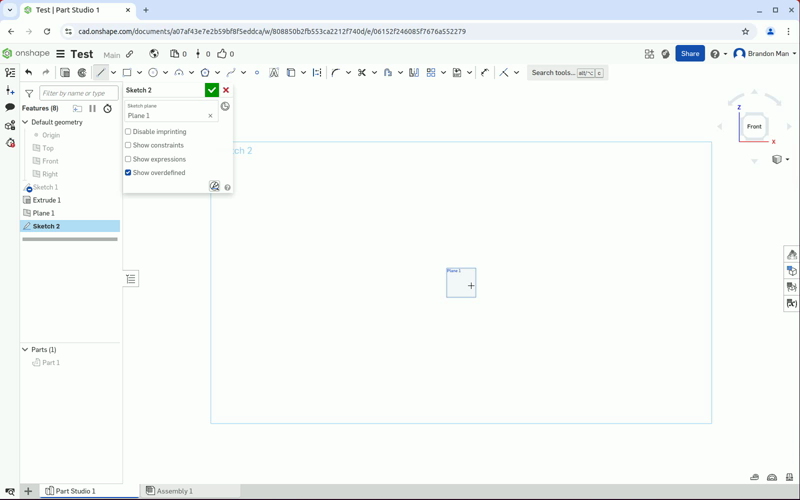
key_up(shift)
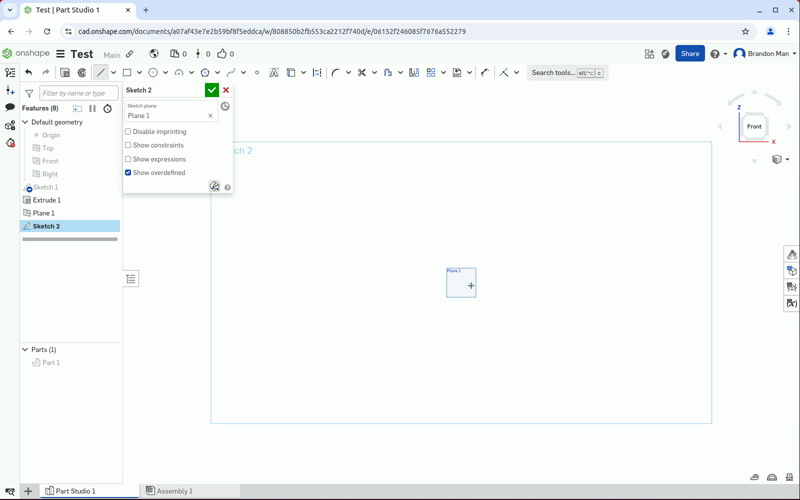
key_down(shift)
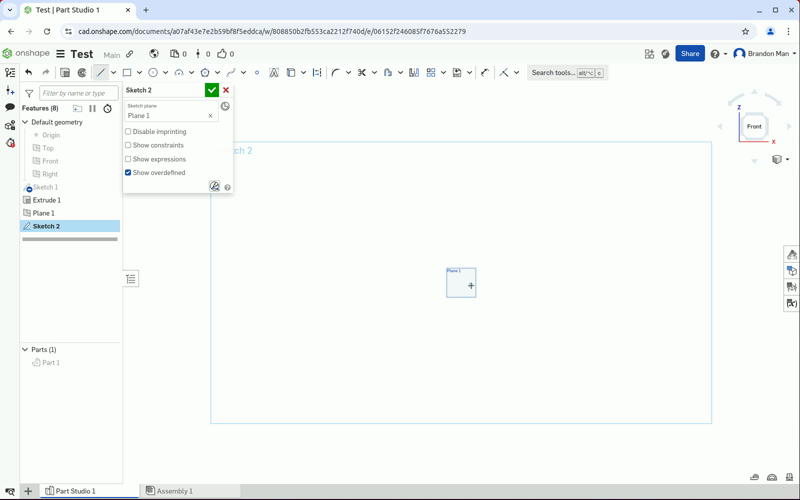
key_up(shift)
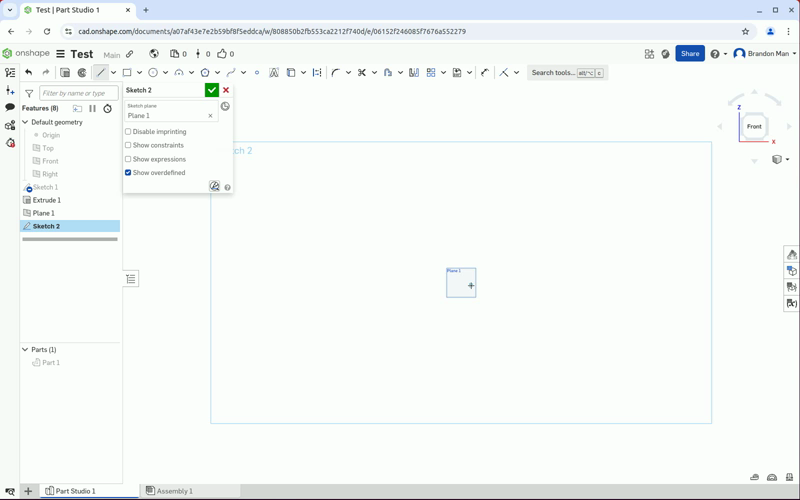
key_down(shift)
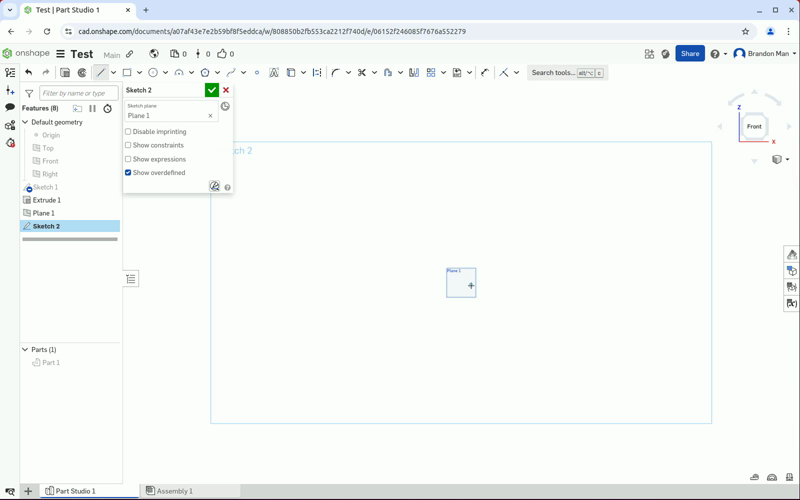
mouse_move(501, 285)
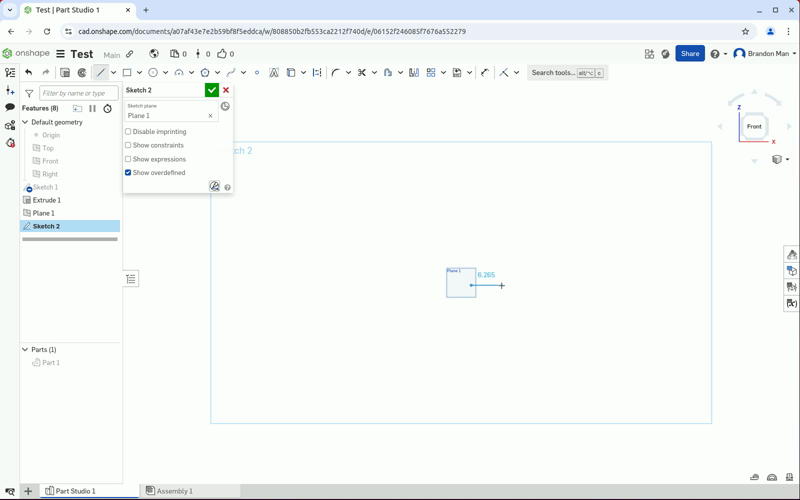
mouse_move(471, 280)
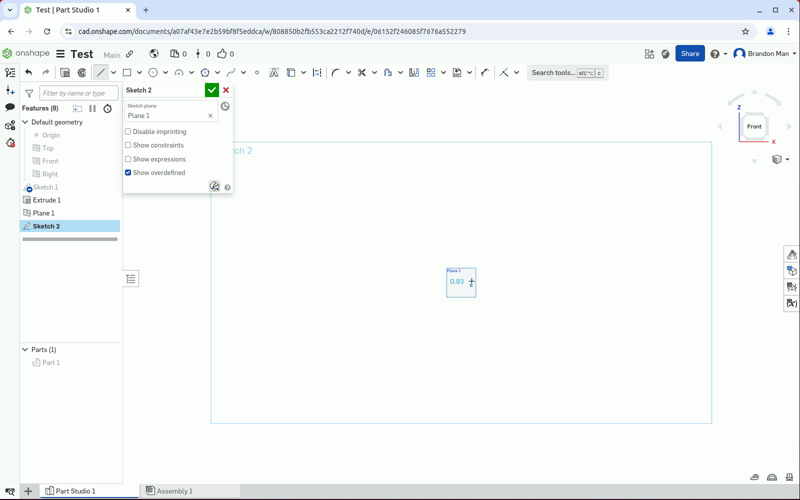
scroll(6)
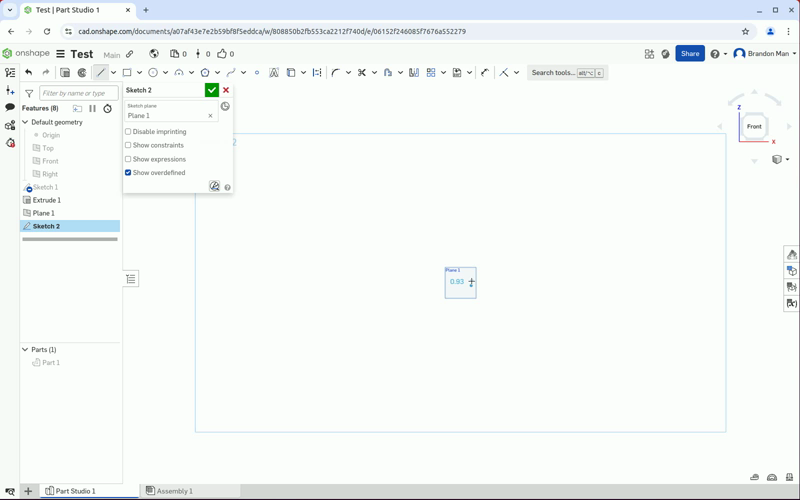
scroll(6)
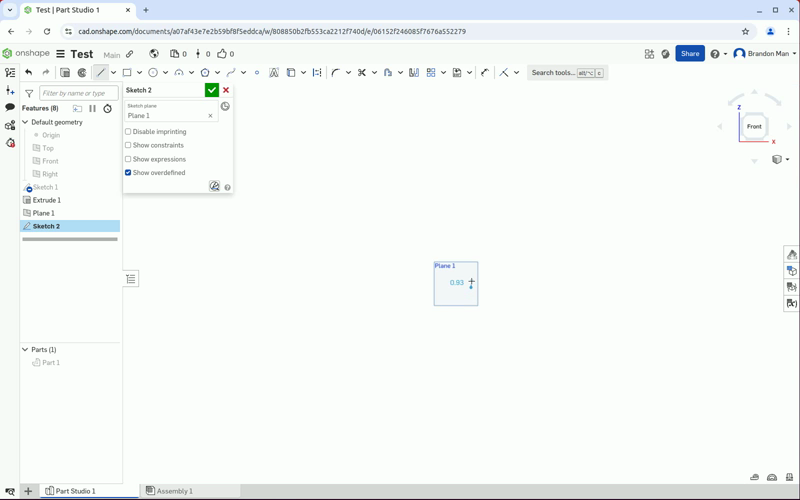
scroll(6)
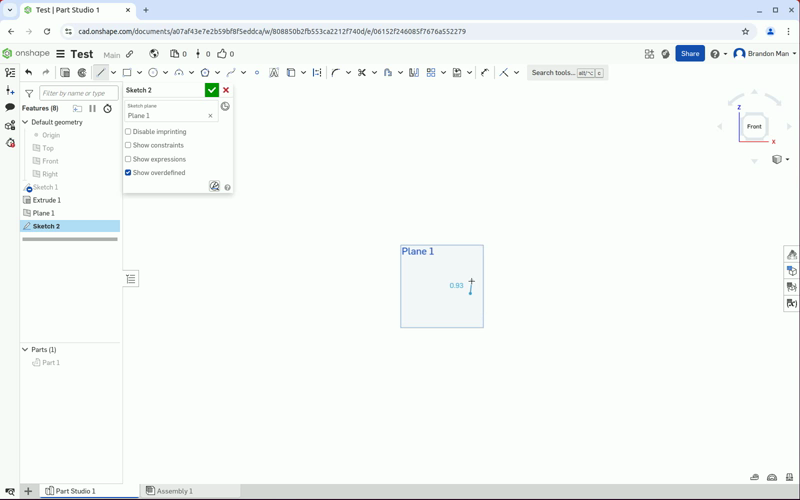
scroll(6)
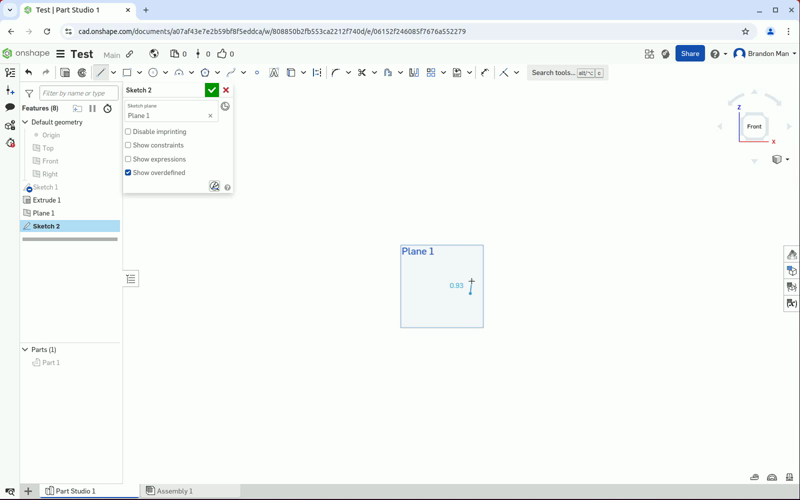
scroll(6)
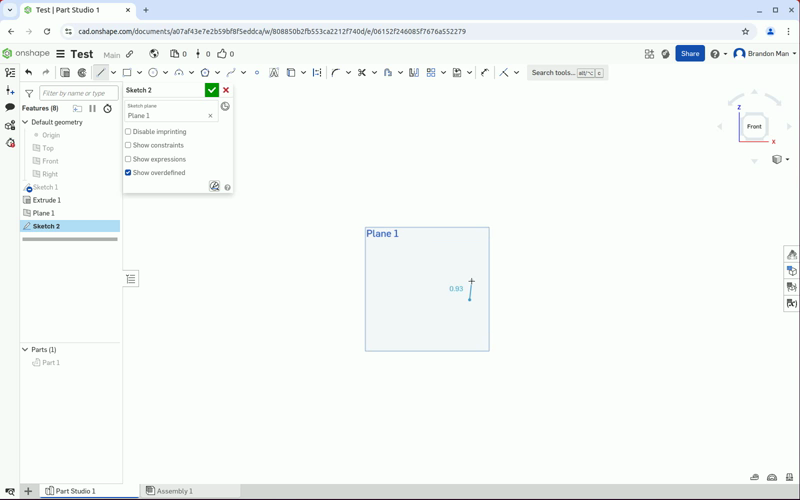
scroll(6)
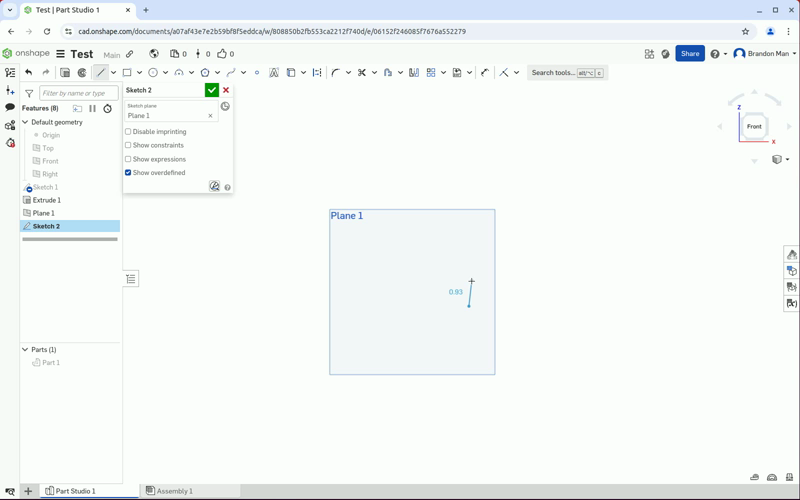
scroll(6)
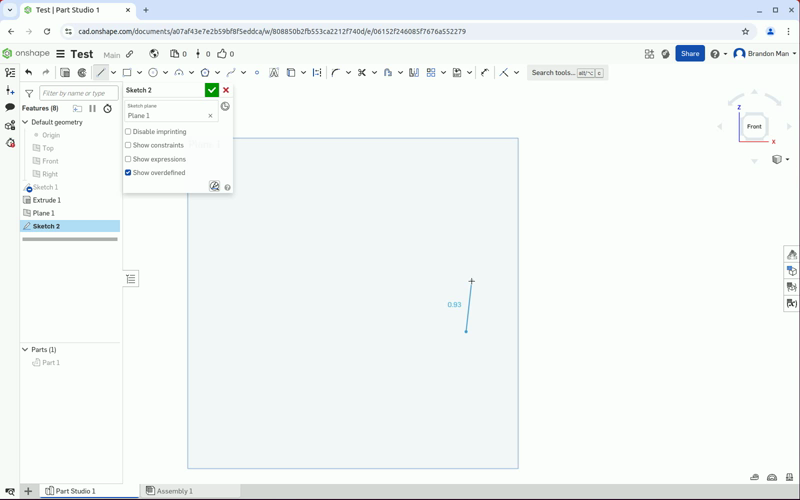
click(471, 280)
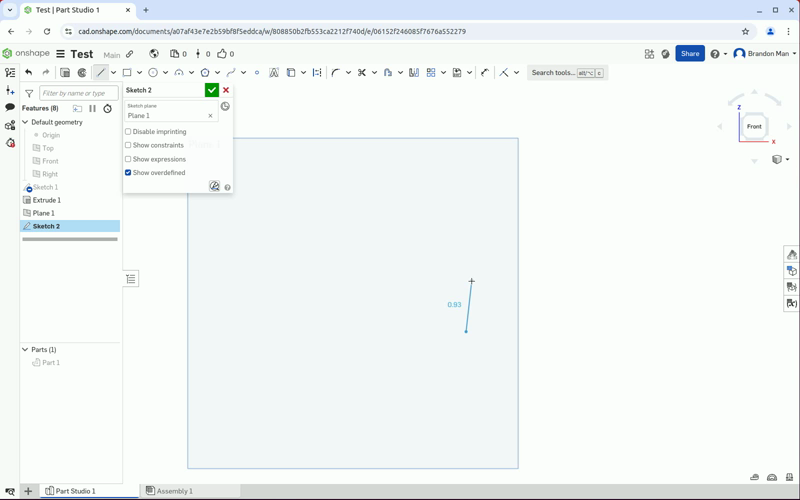
scroll(-6)
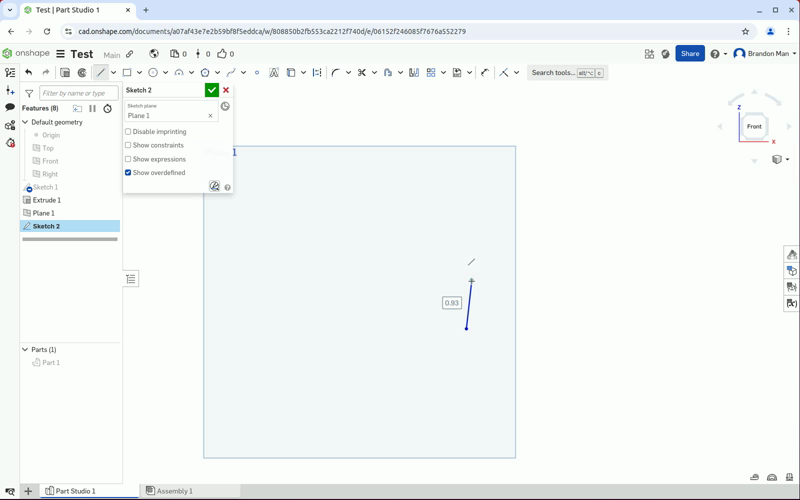
scroll(-6)
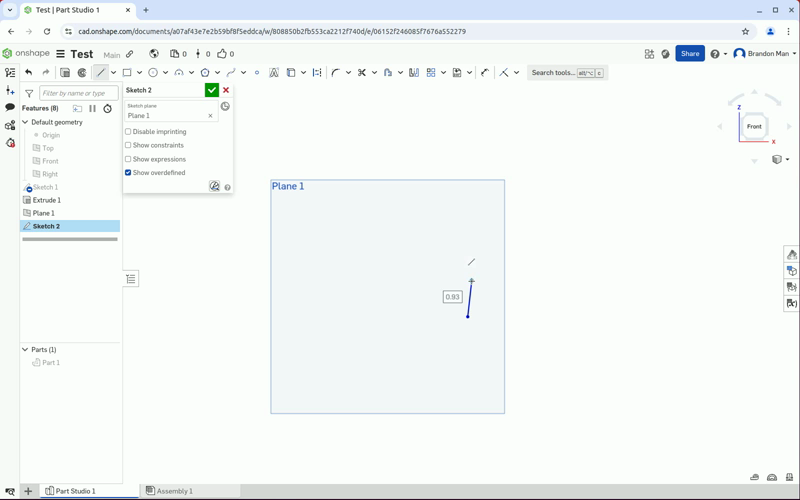
scroll(-6)
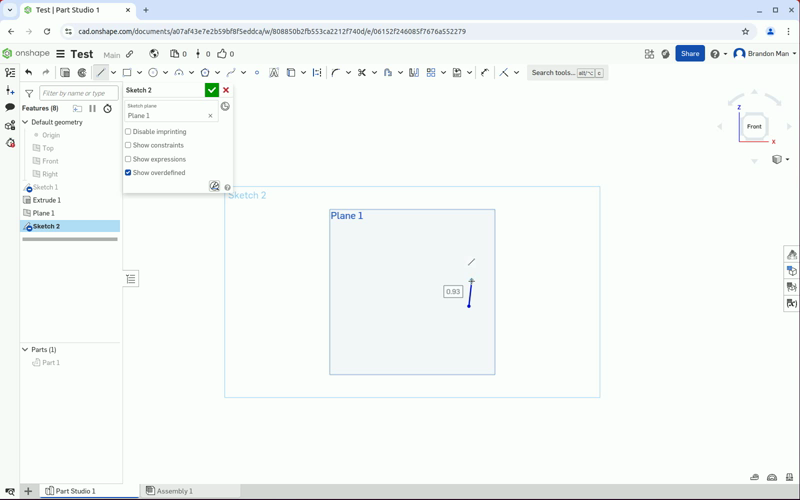
scroll(-6)
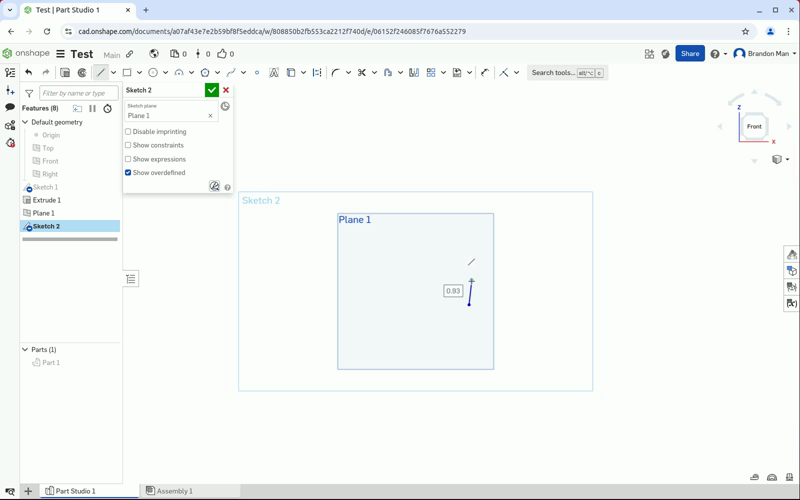
scroll(-6)
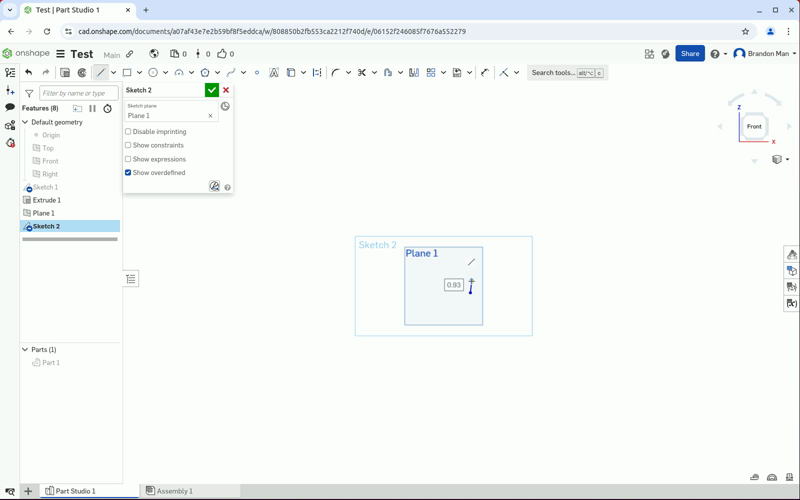
scroll(-6)
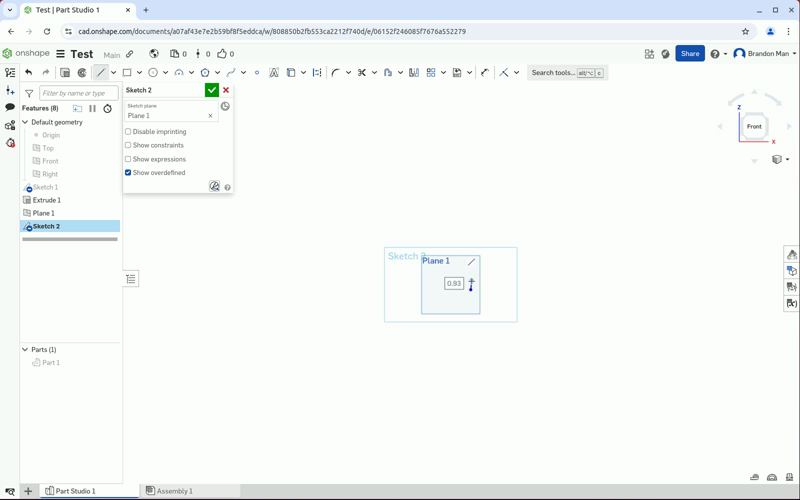
scroll(-6)
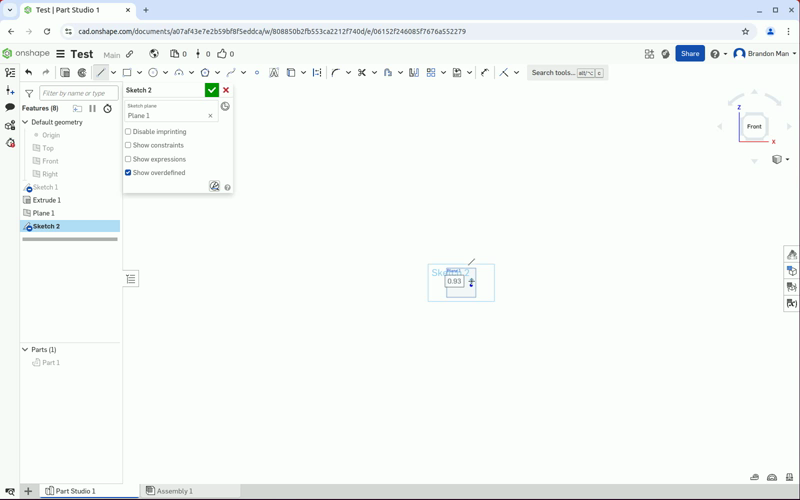
key_up(shift)
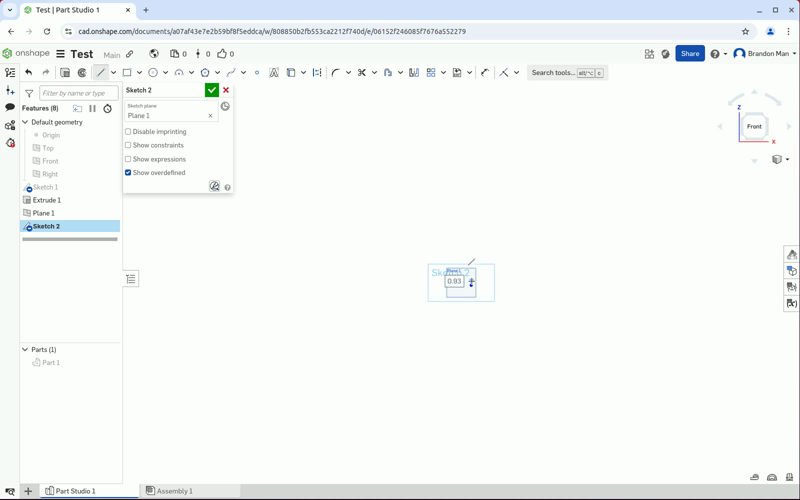
key_down(shift)
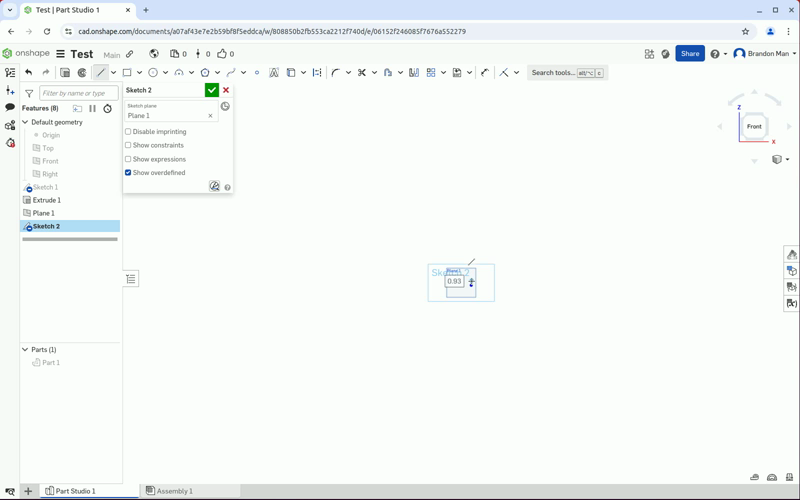
key_up(shift)
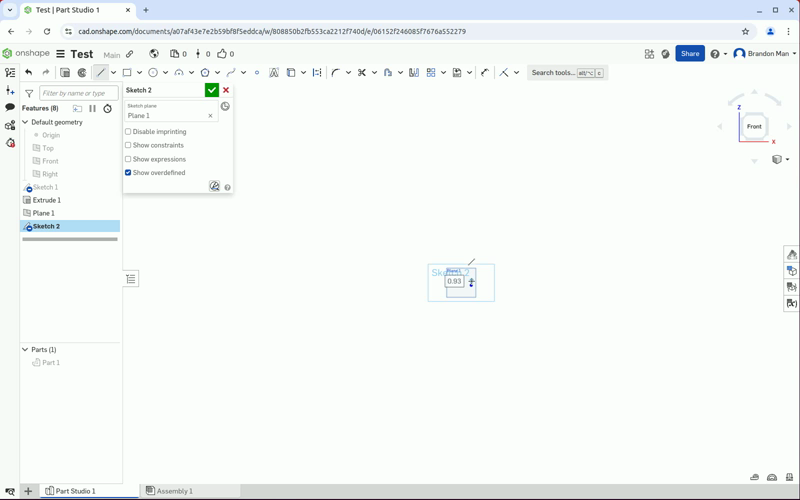
key(esc)
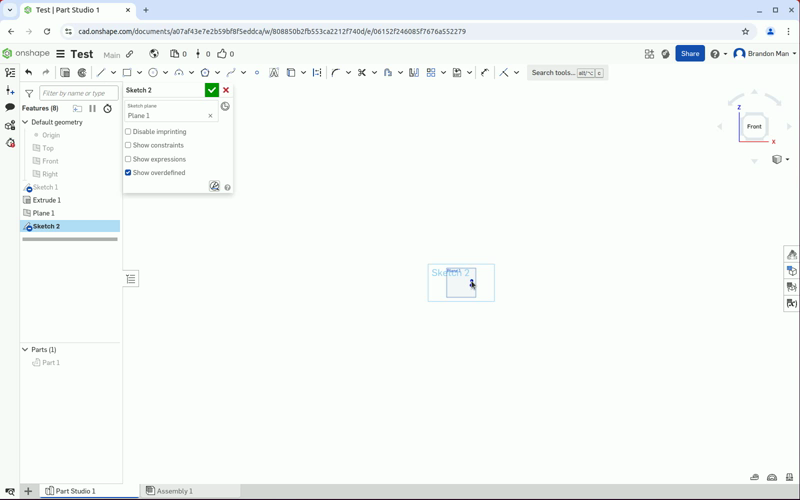
key(a)
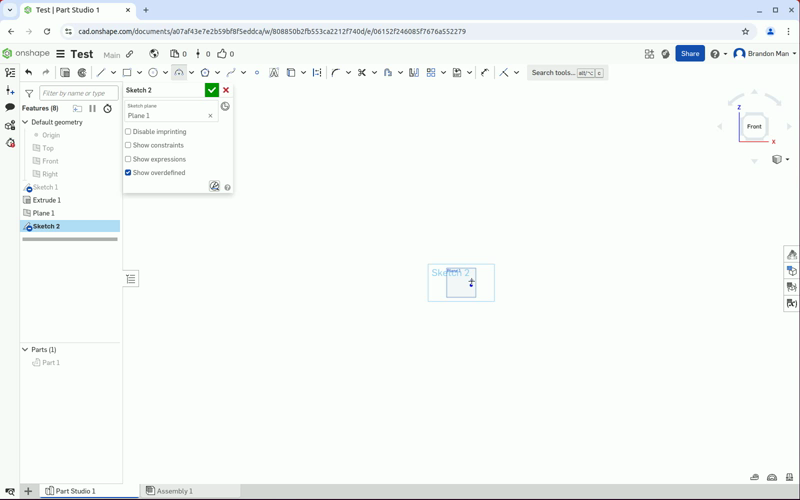
mouse_move(471, 280)
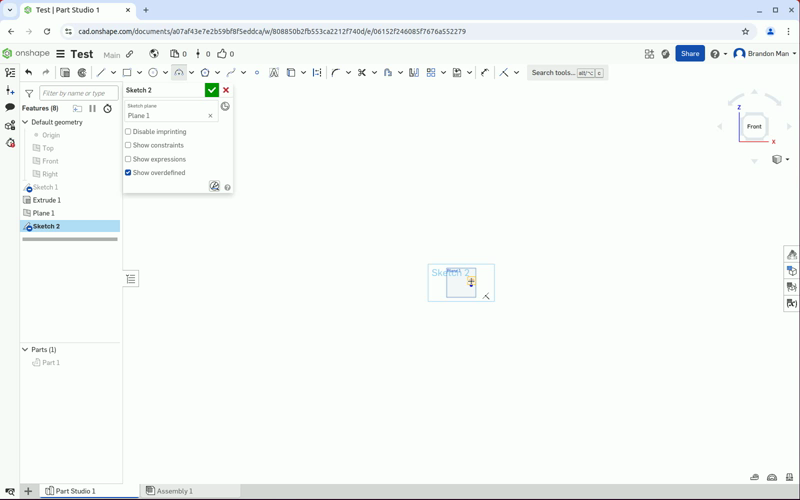
click(471, 280)
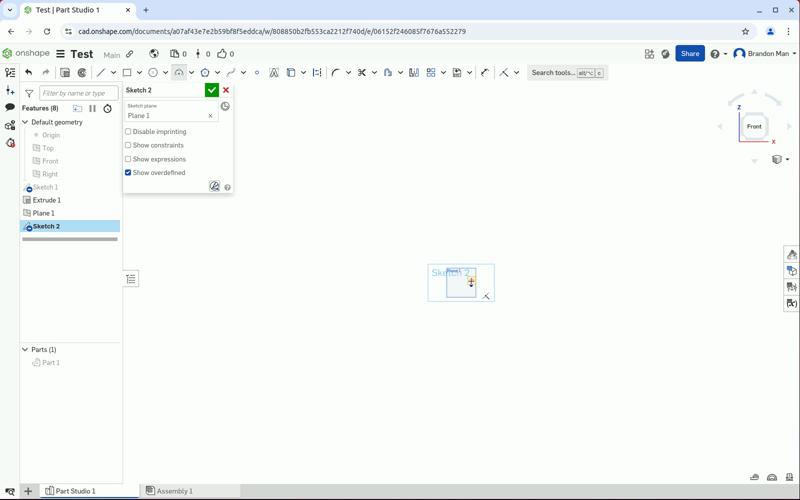
mouse_move(471, 285)
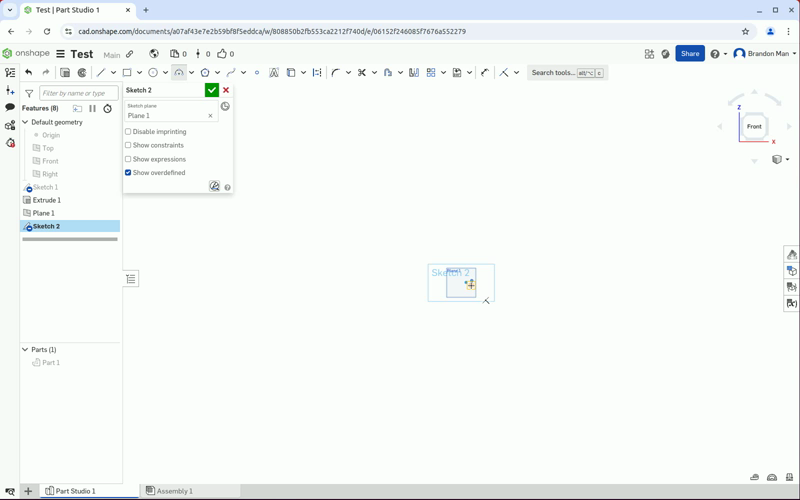
scroll(6)
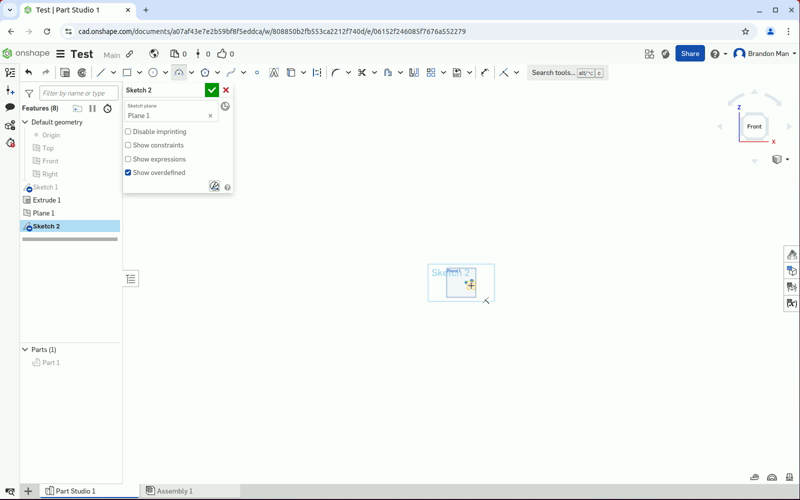
scroll(6)
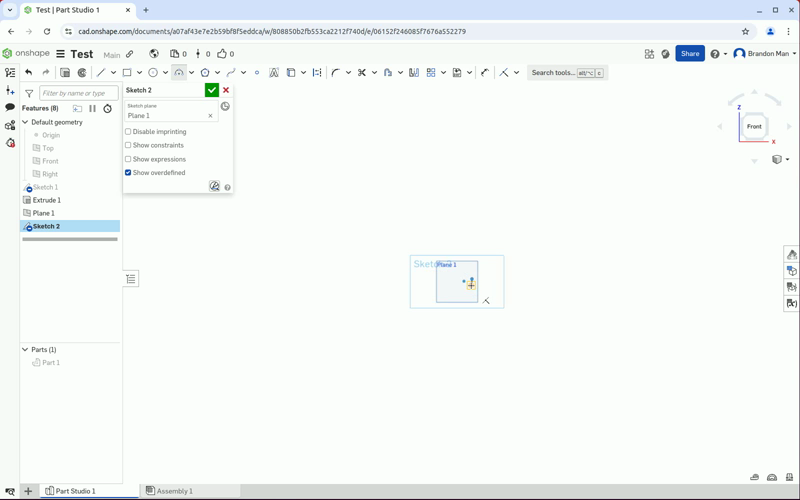
scroll(6)
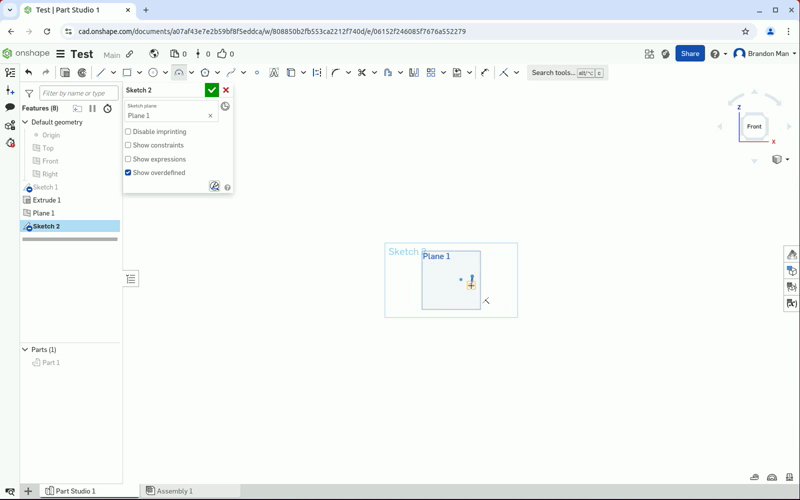
scroll(6)
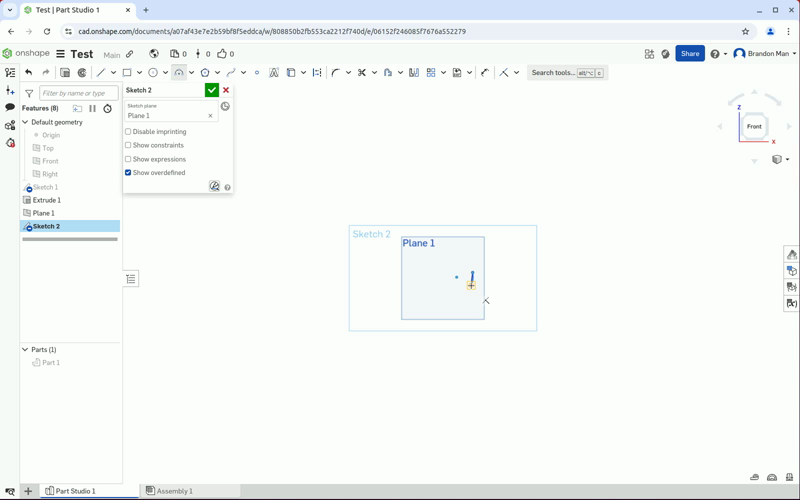
scroll(6)
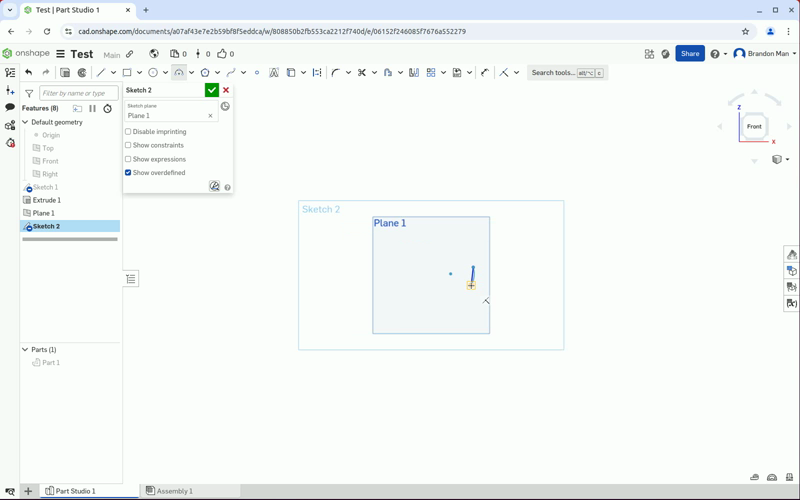
scroll(6)
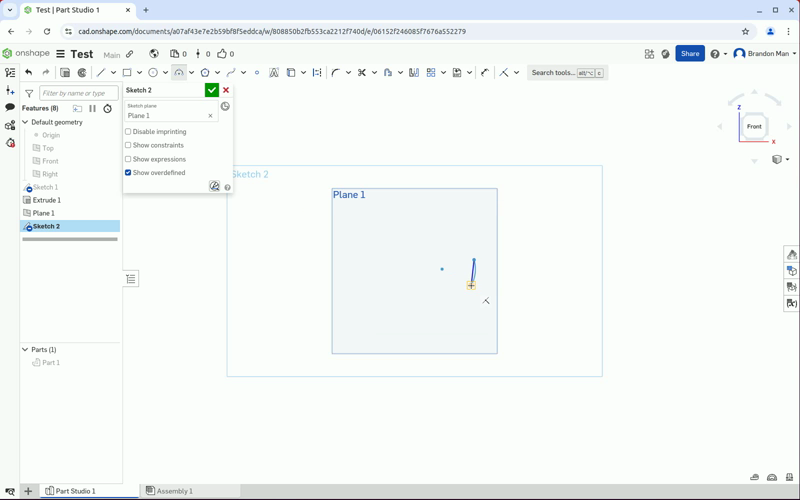
scroll(6)
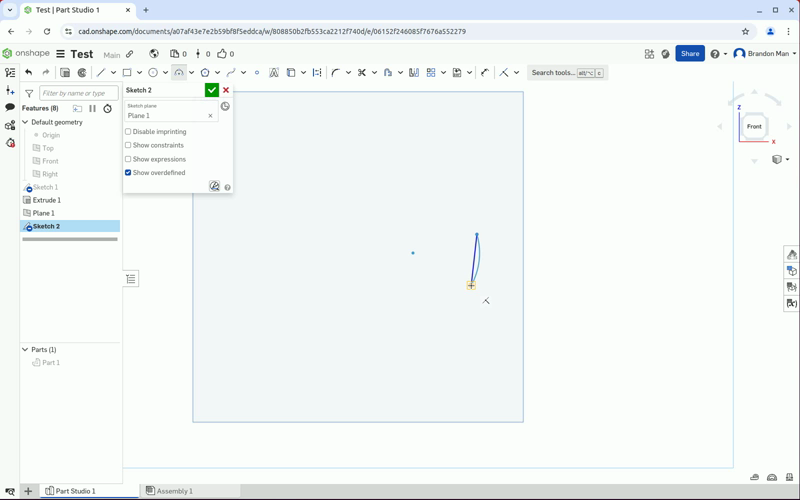
click(471, 285)
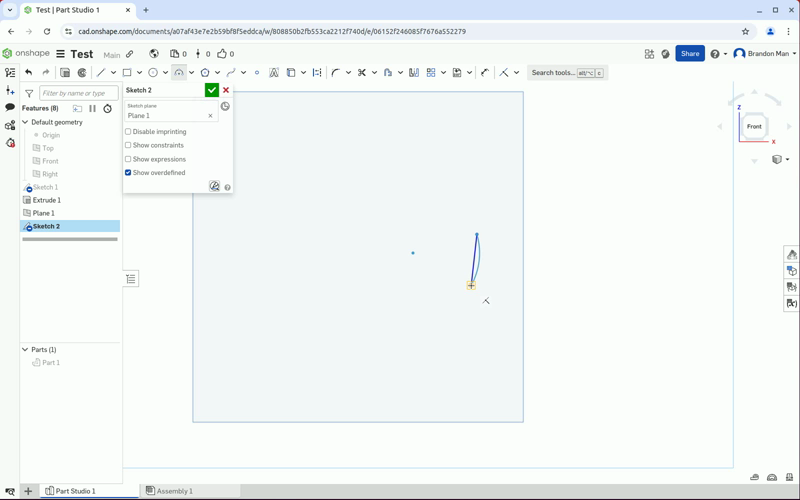
scroll(-6)
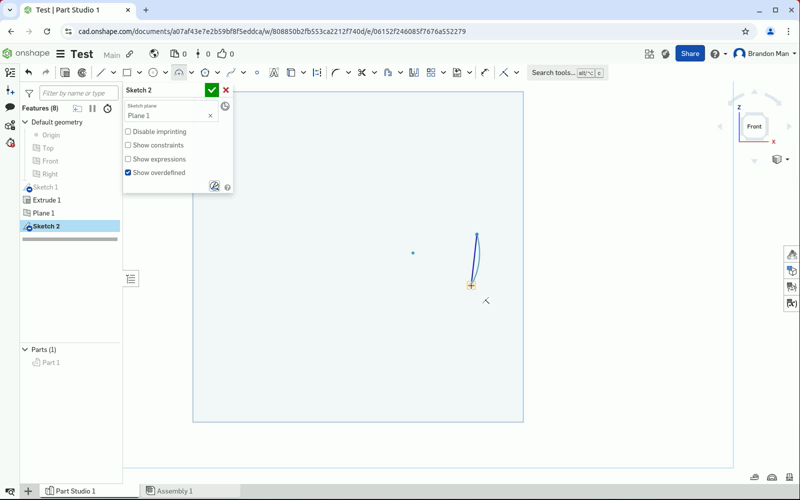
scroll(-6)
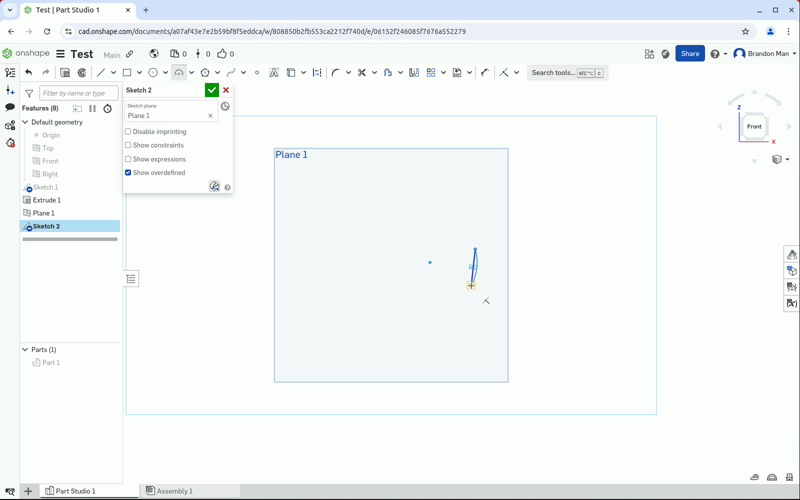
scroll(-6)
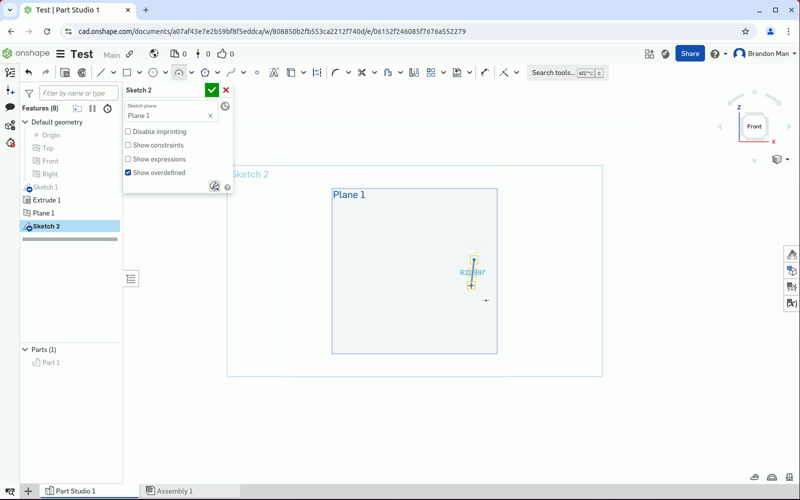
scroll(-6)
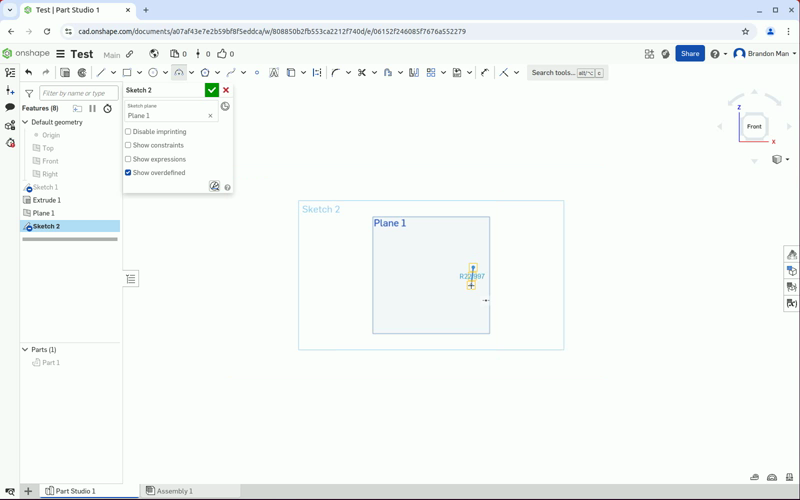
scroll(-6)
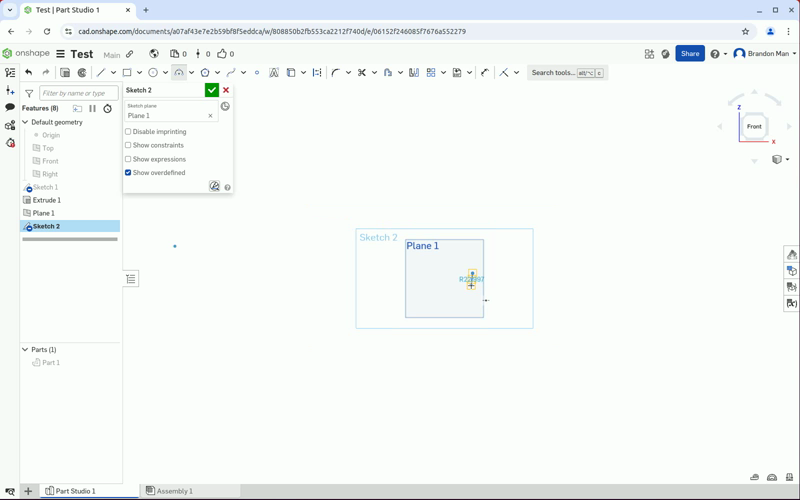
scroll(-6)
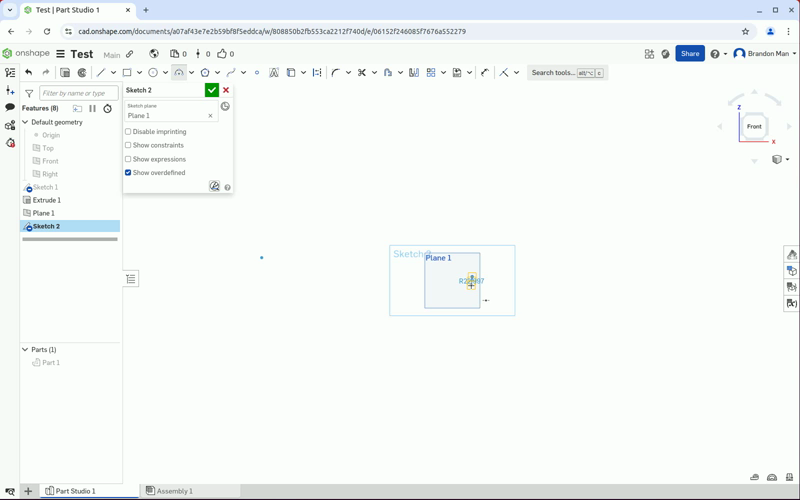
scroll(-6)
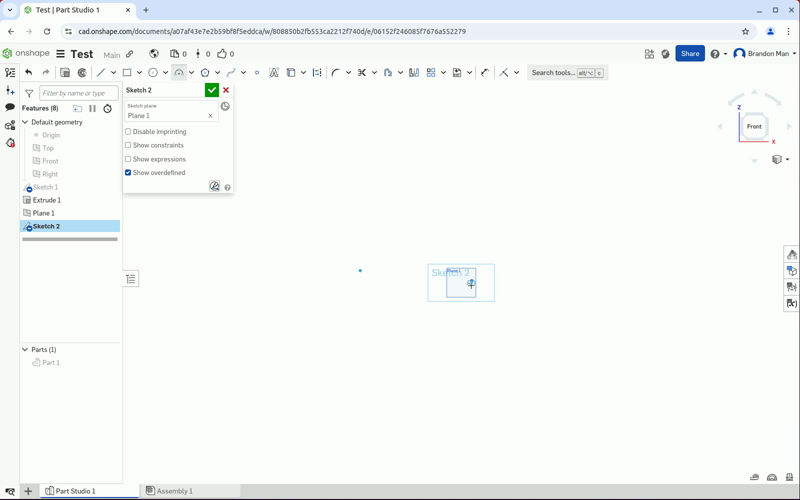
key_down(shift)
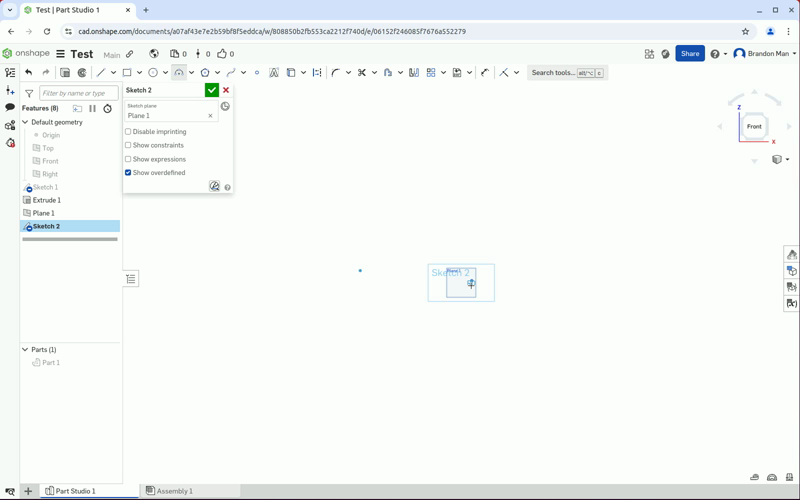
mouse_move(472, 282)
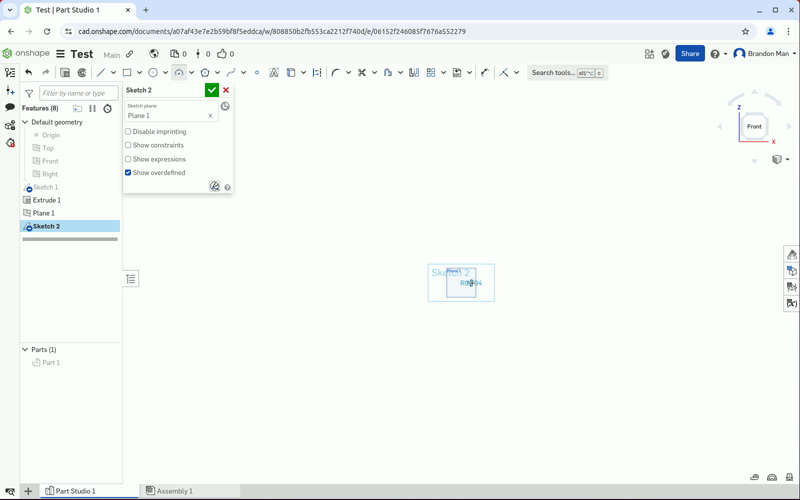
scroll(6)
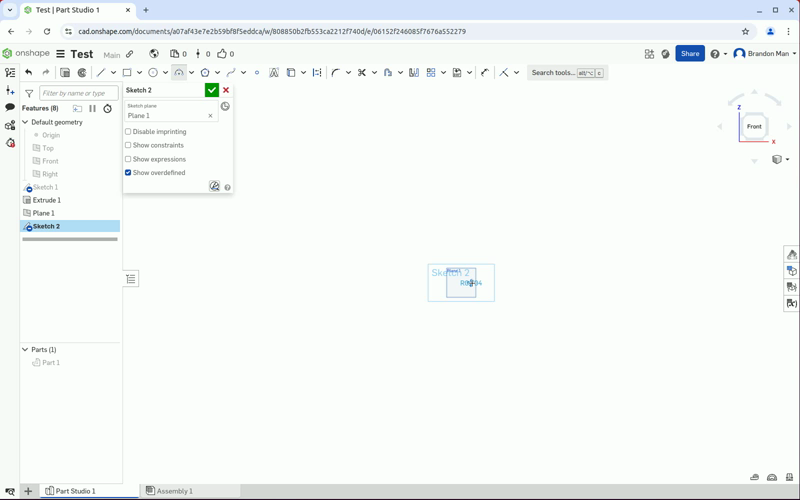
scroll(6)
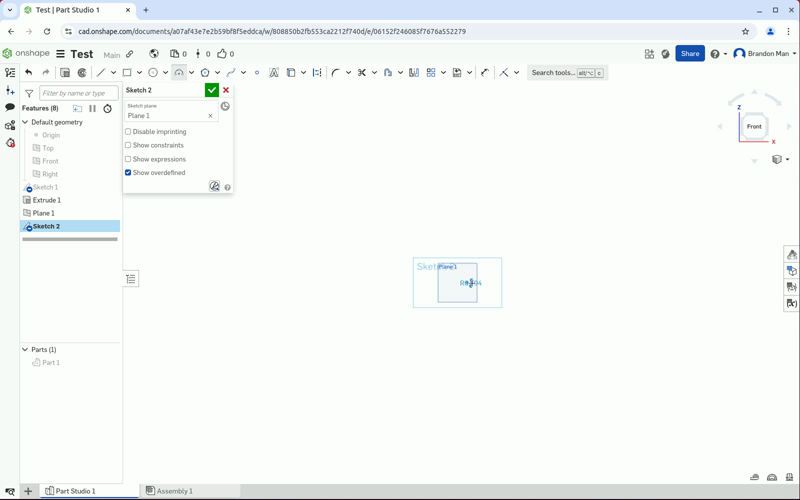
scroll(6)
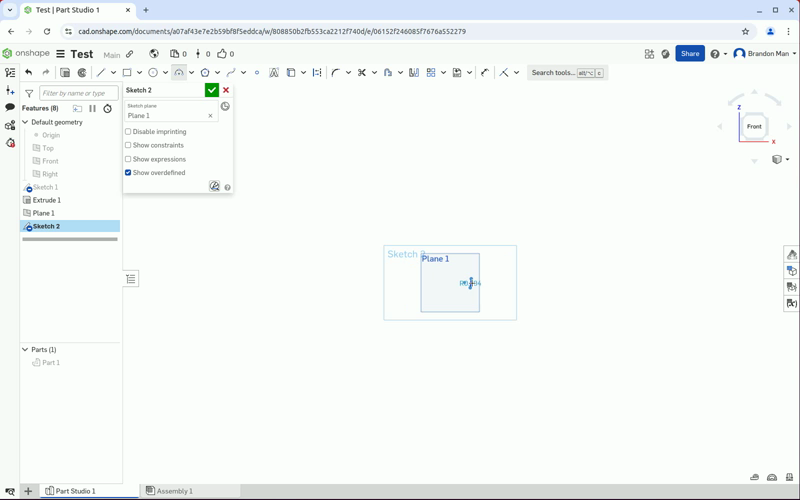
scroll(6)
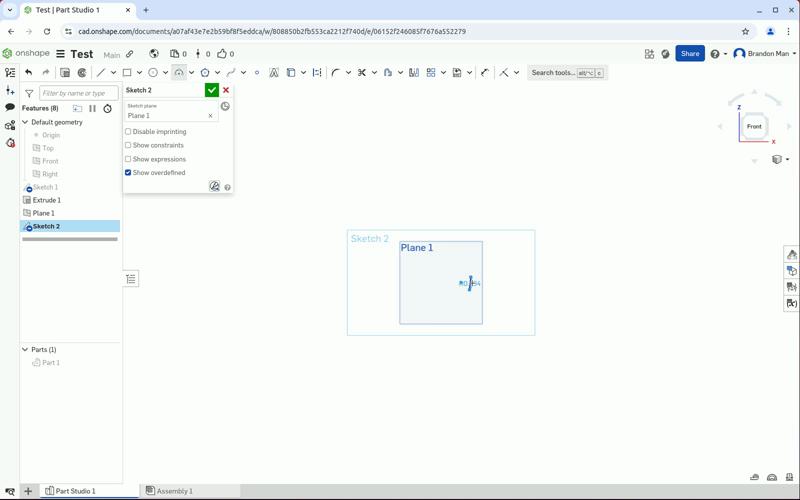
scroll(6)
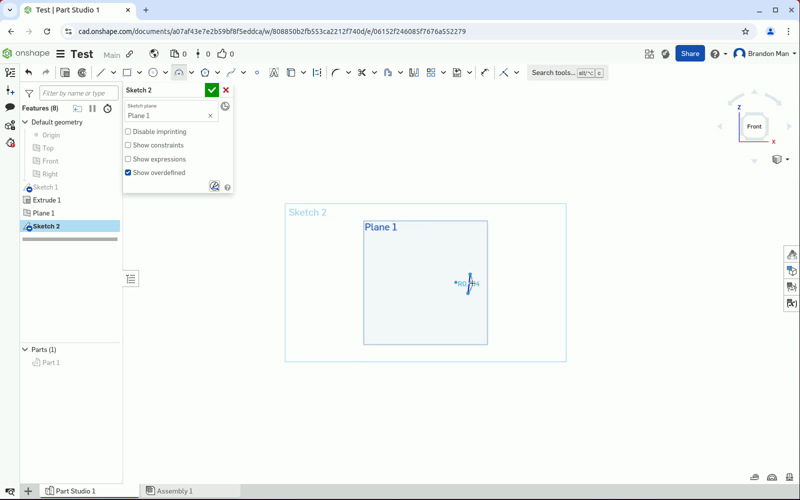
scroll(6)
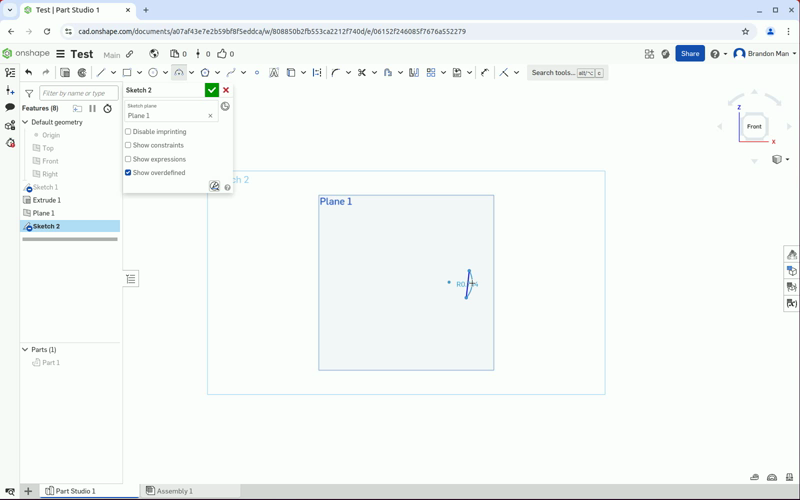
scroll(6)
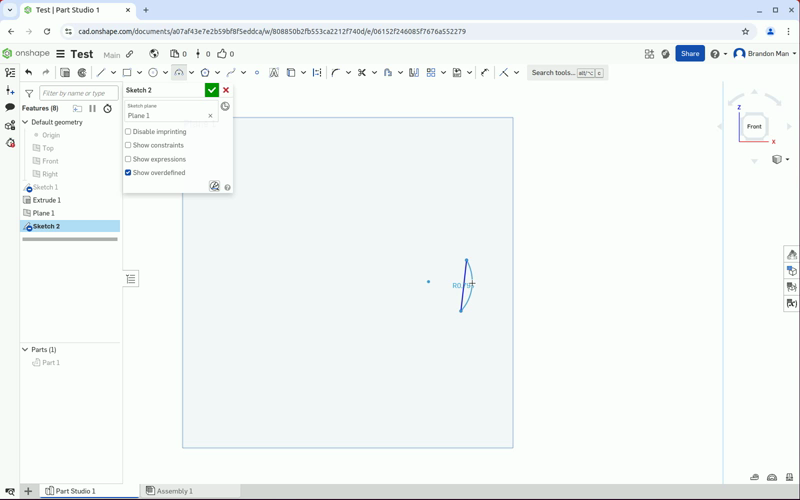
click(472, 282)
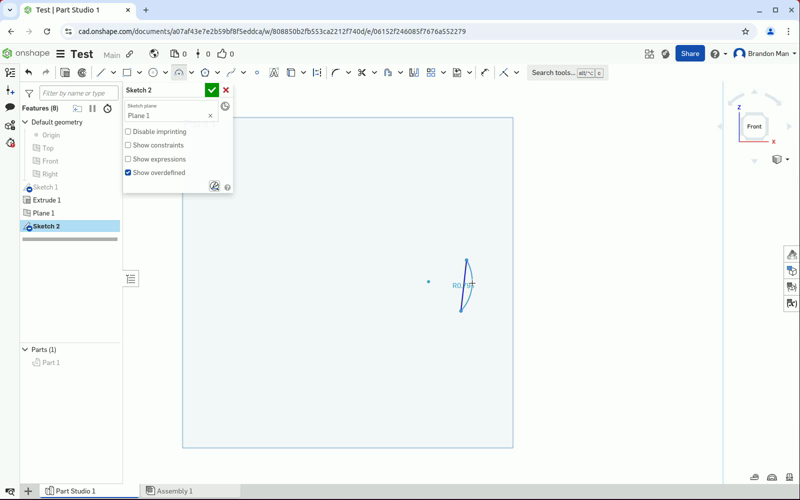
scroll(-6)
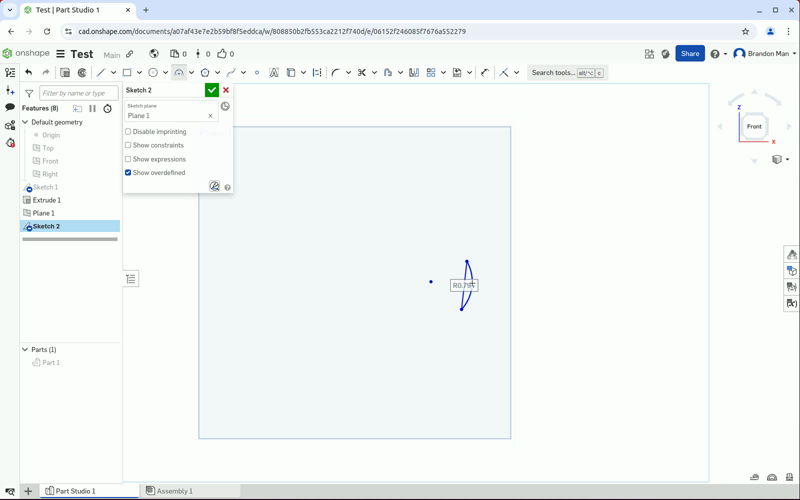
scroll(-6)
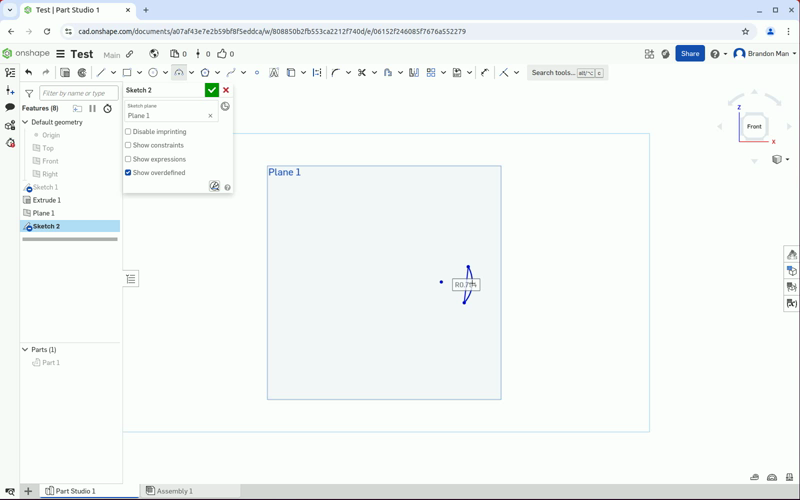
scroll(-6)
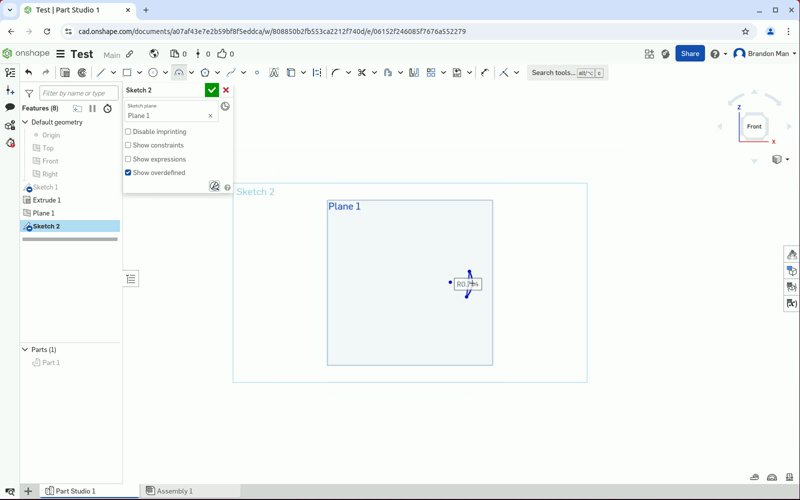
scroll(-6)
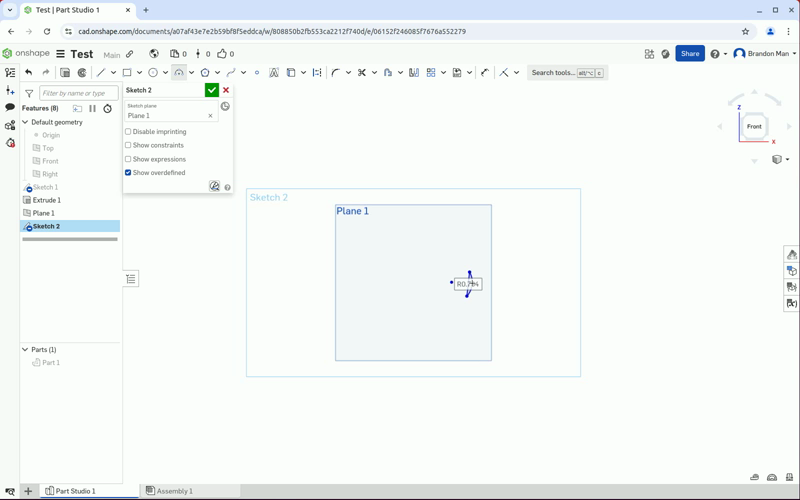
scroll(-6)
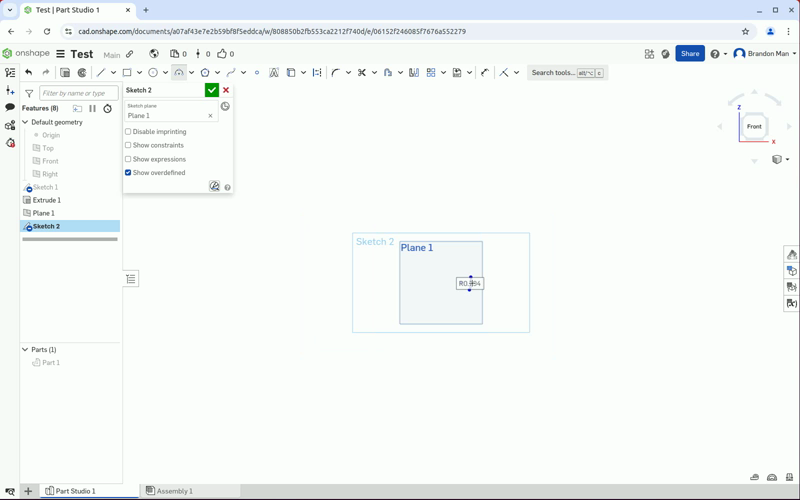
scroll(-6)
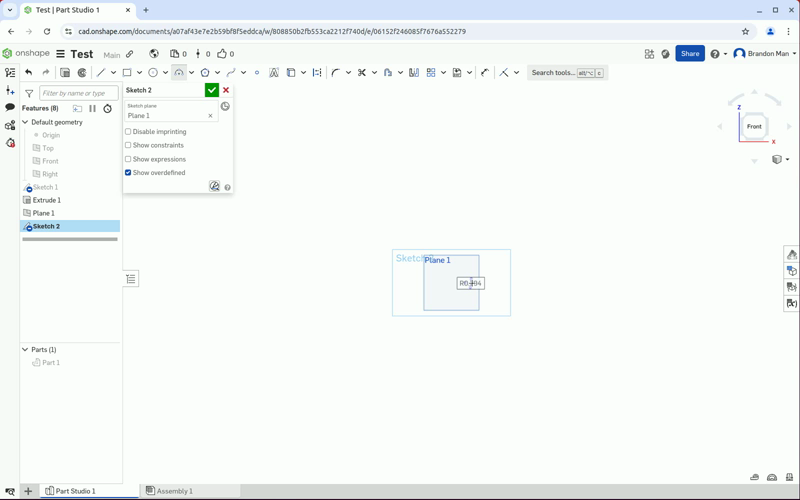
scroll(-6)
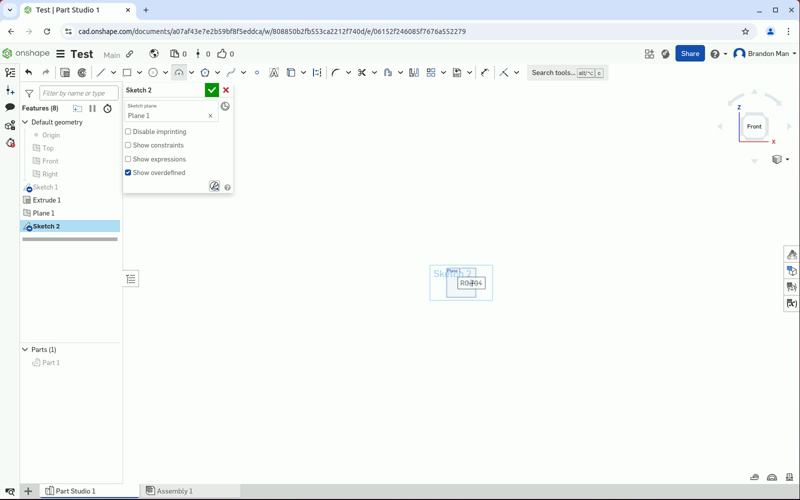
key_up(shift)
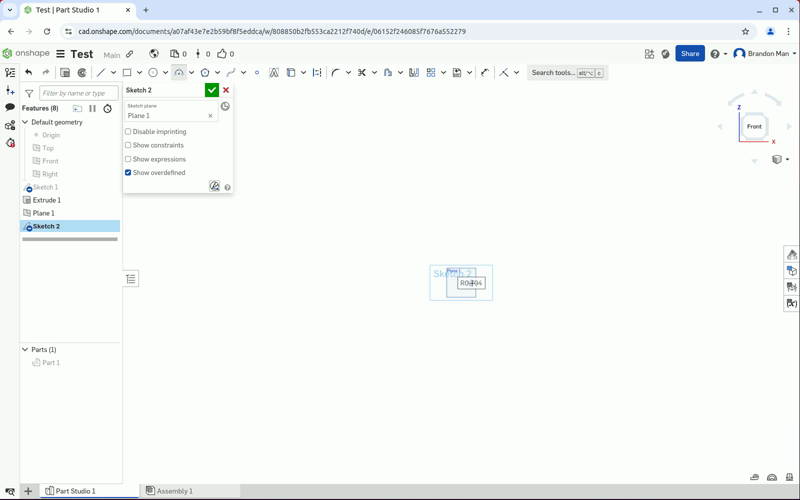
key(esc)
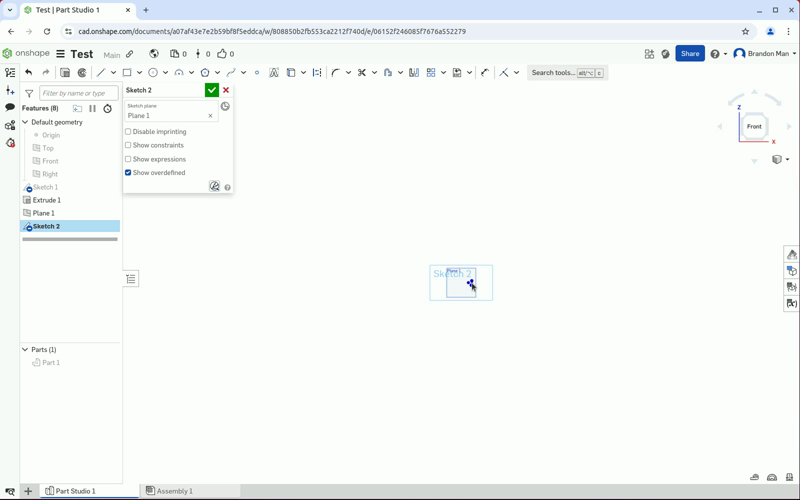
mouse_move(471, 283)
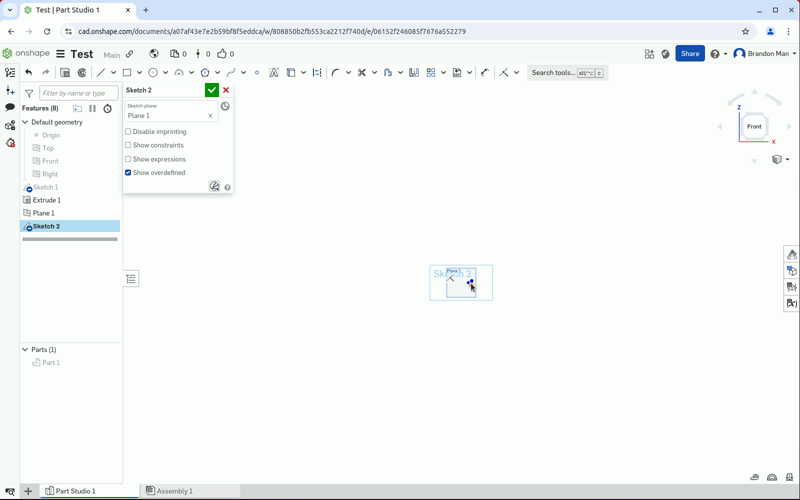
scroll(6)
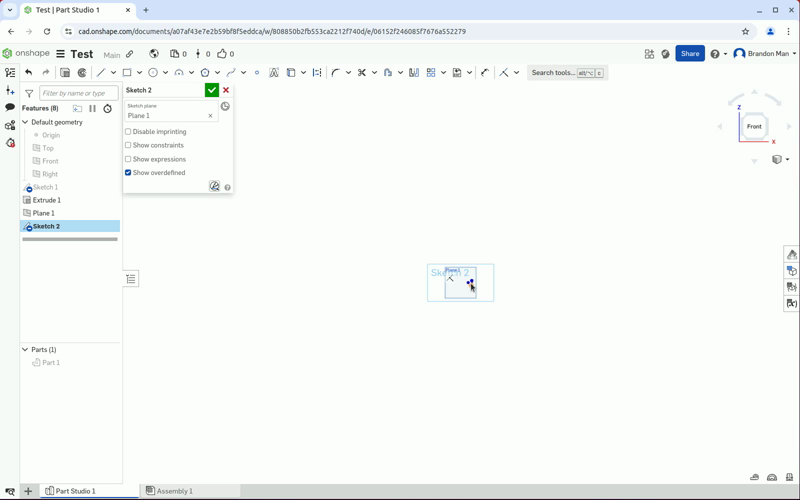
scroll(6)
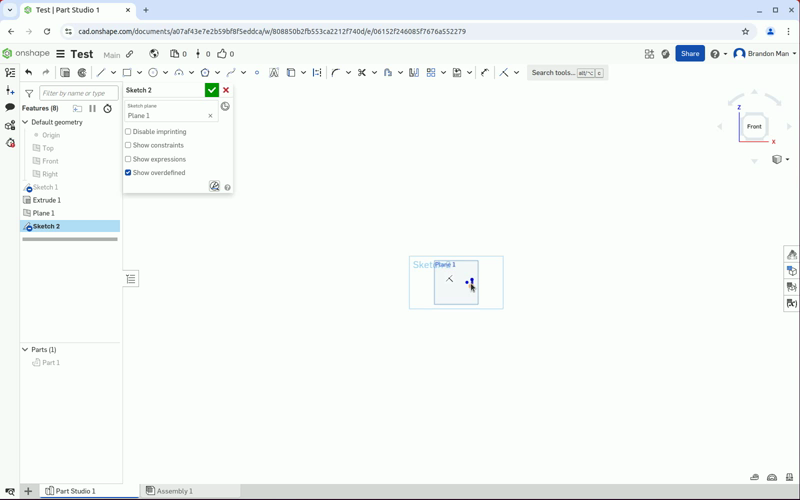
scroll(6)
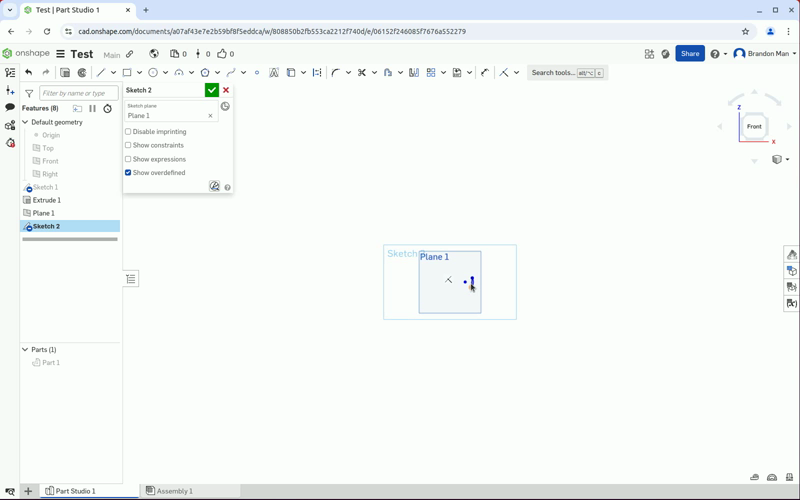
scroll(6)
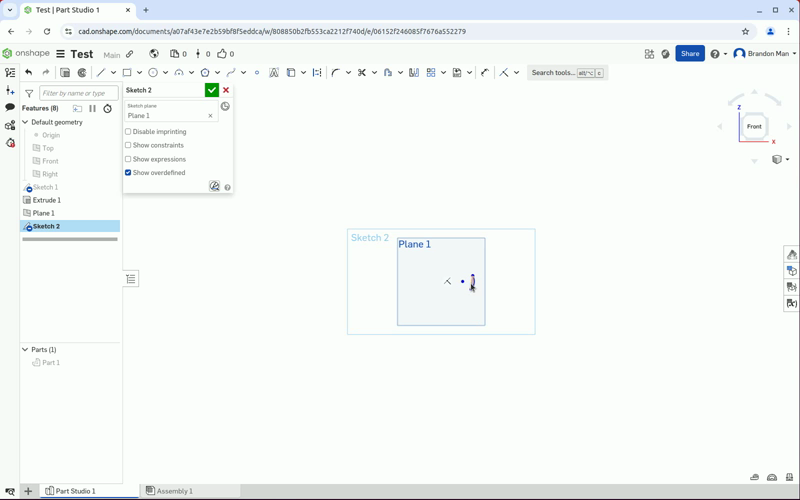
scroll(6)
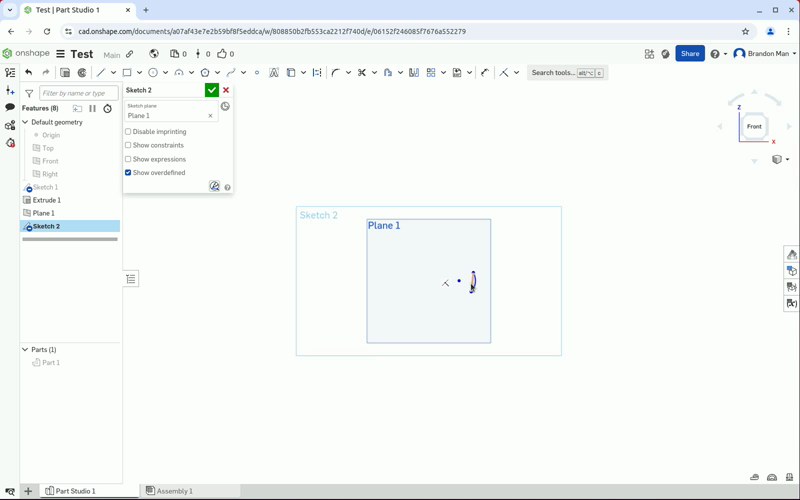
scroll(6)
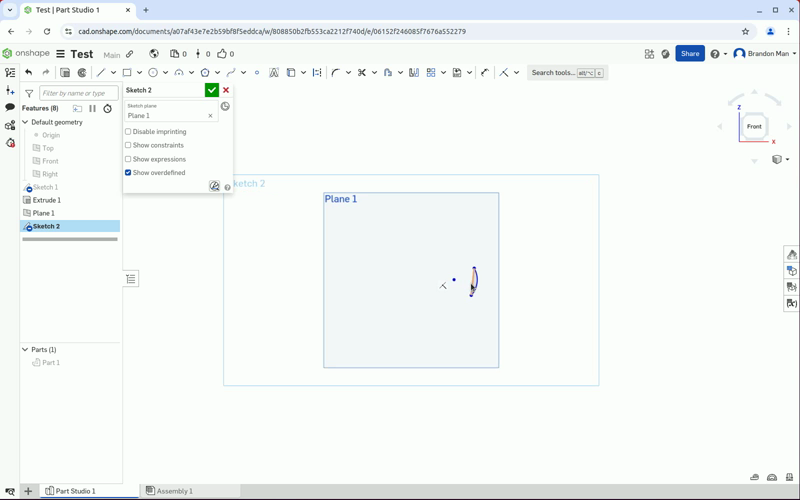
scroll(6)
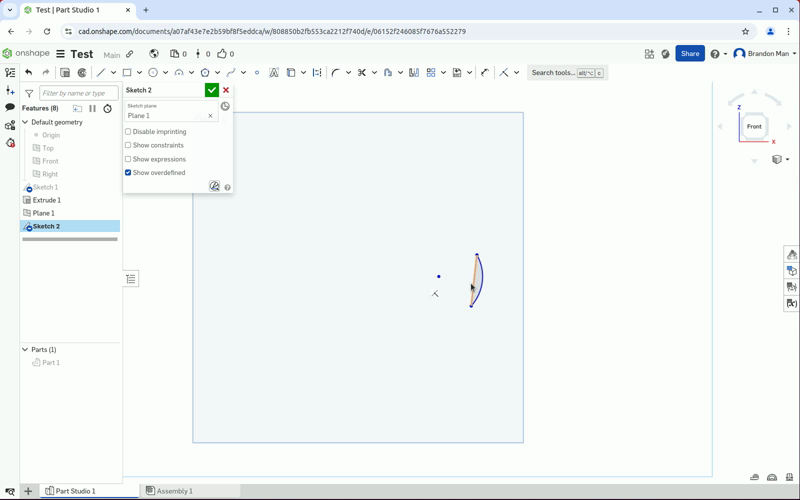
click(471, 283)
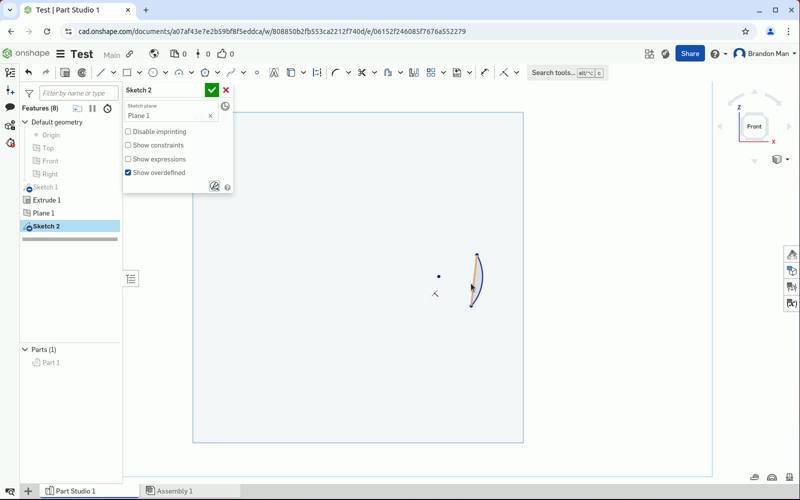
scroll(-6)
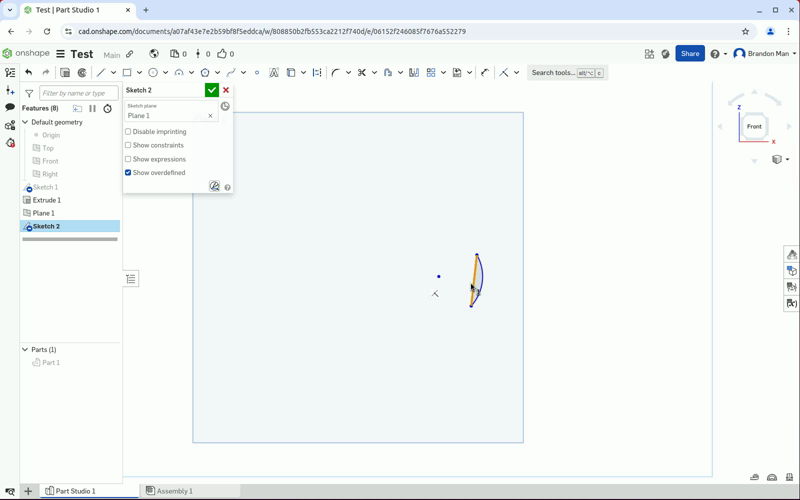
scroll(-6)
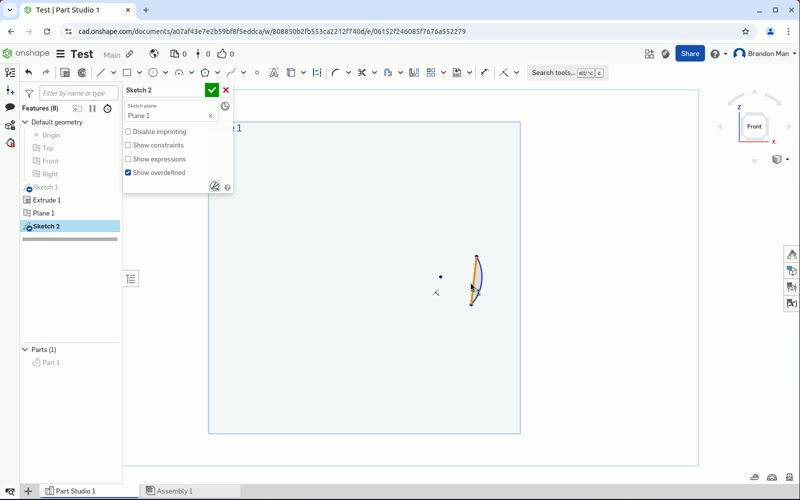
scroll(-6)
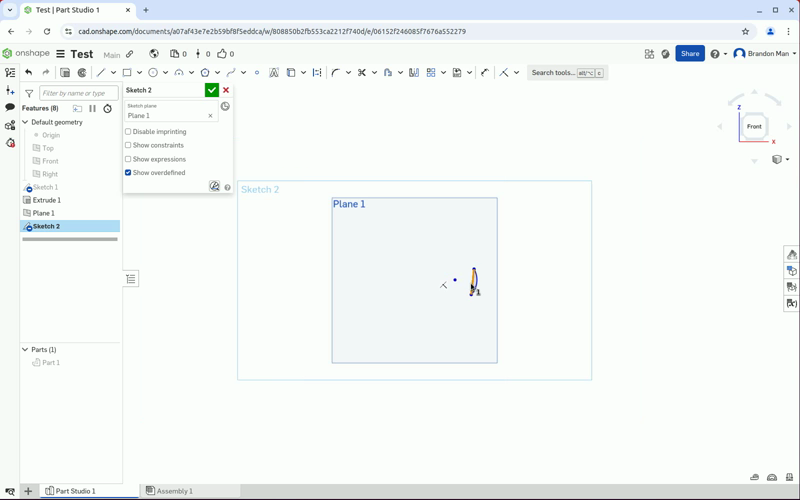
scroll(-6)
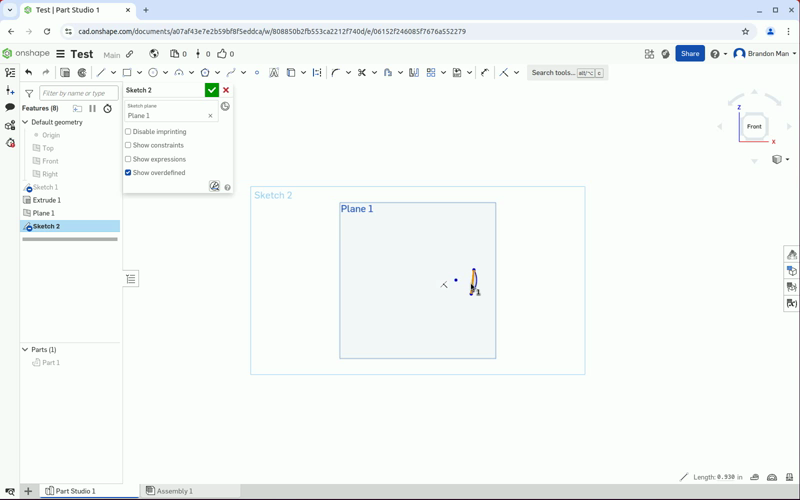
scroll(-6)
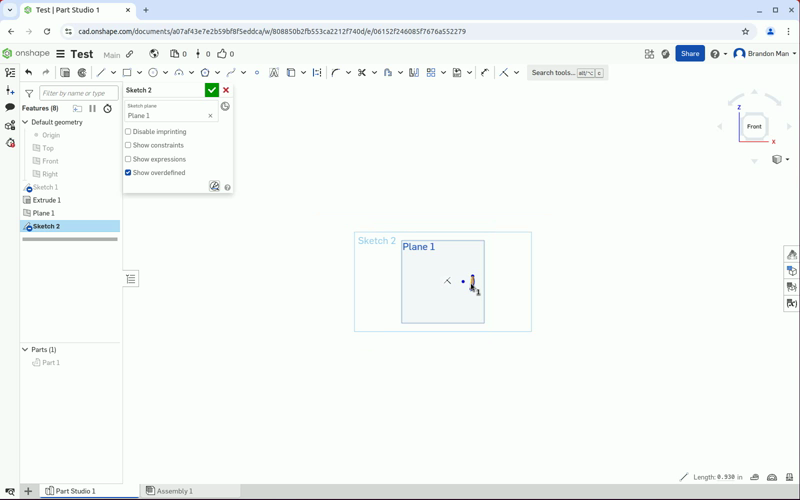
scroll(-6)
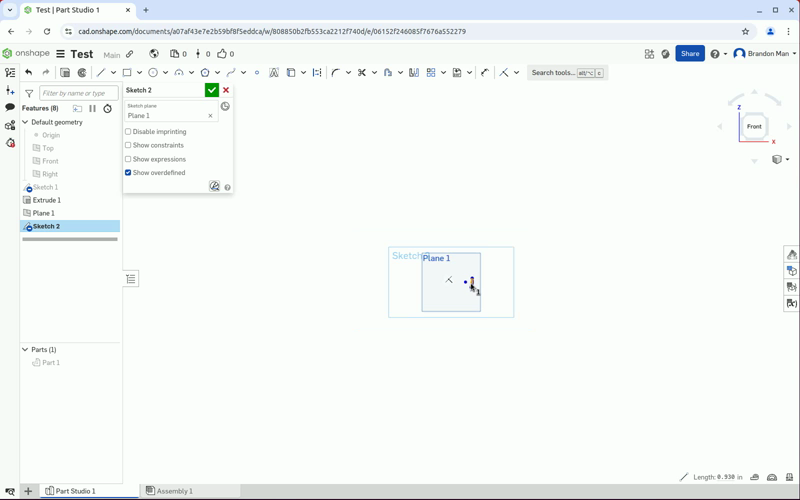
scroll(-6)
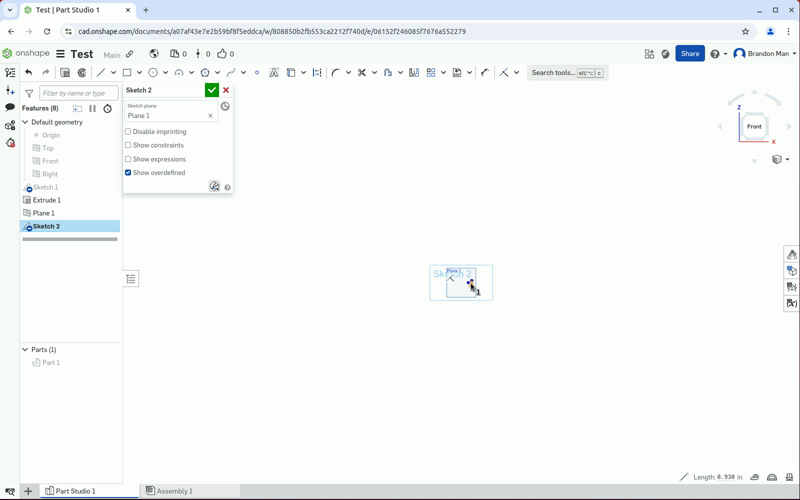
mouse_move(73, 352)
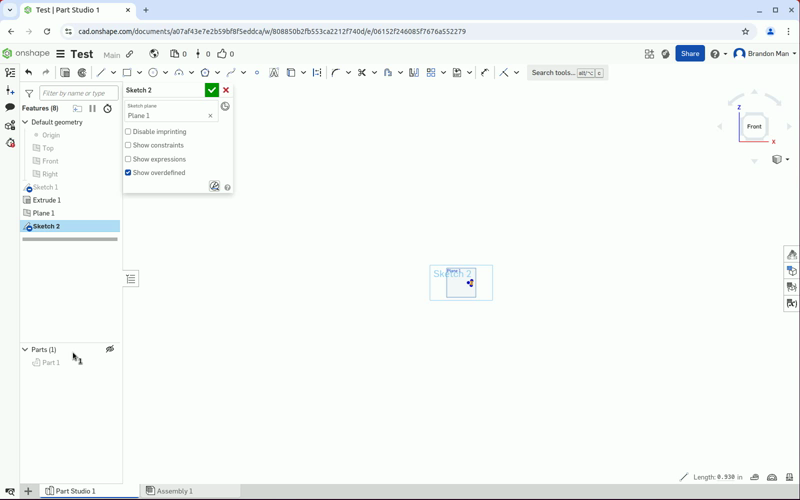
key(shift+y)
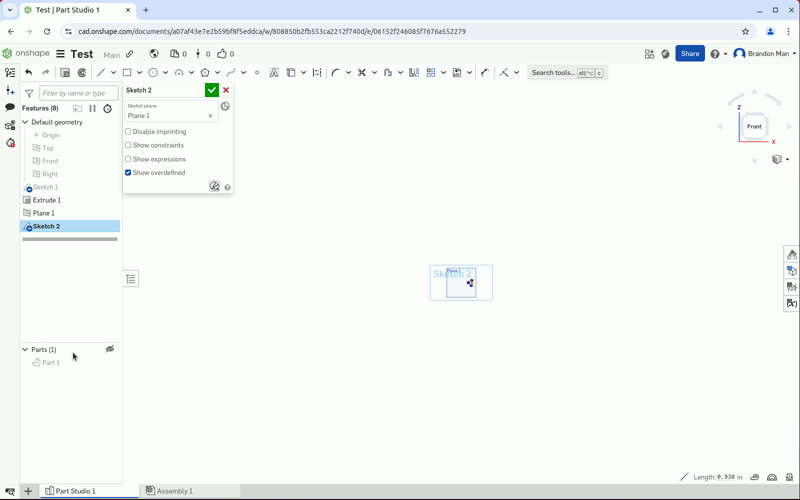
key(shift+e)
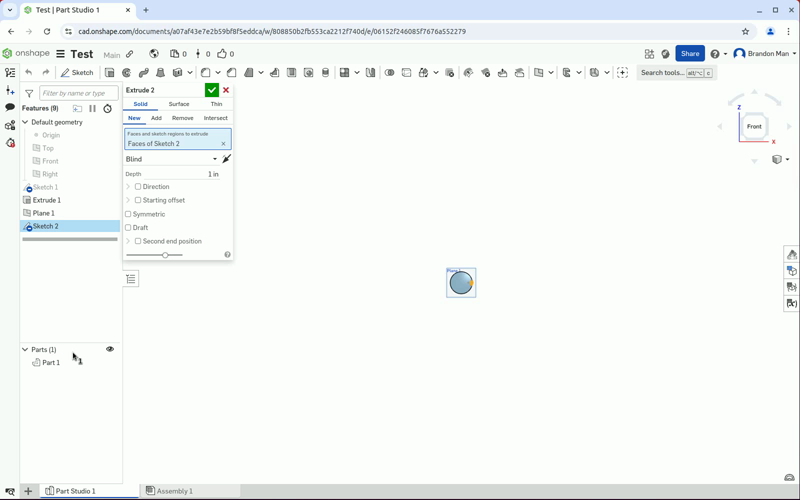
mouse_move(143, 106)
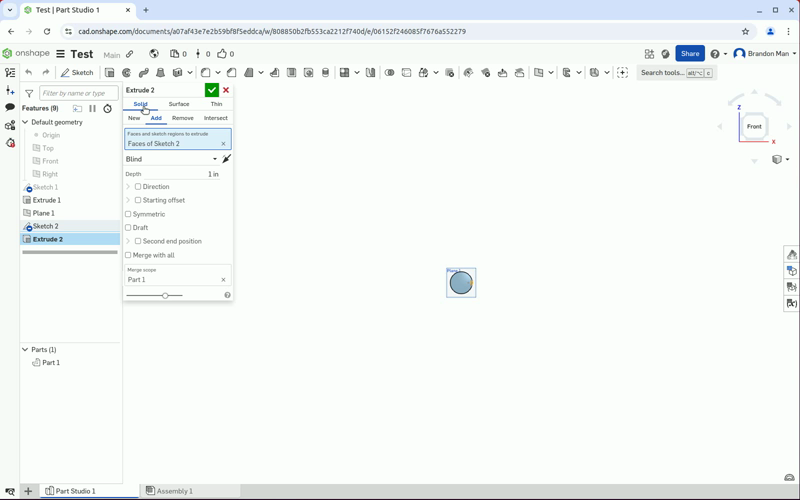
click(143, 106)
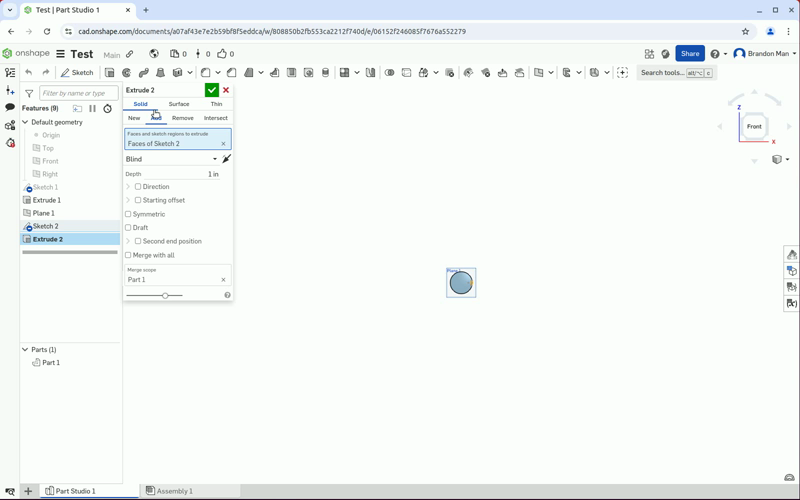
mouse_move(186, 120)
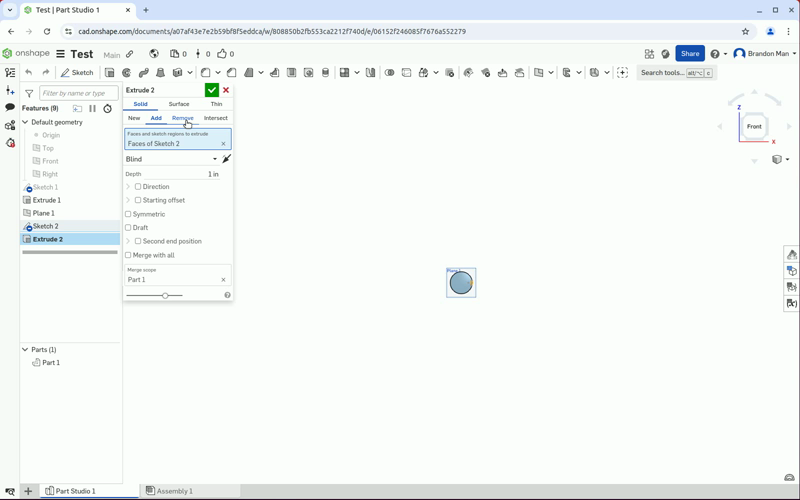
click(186, 120)
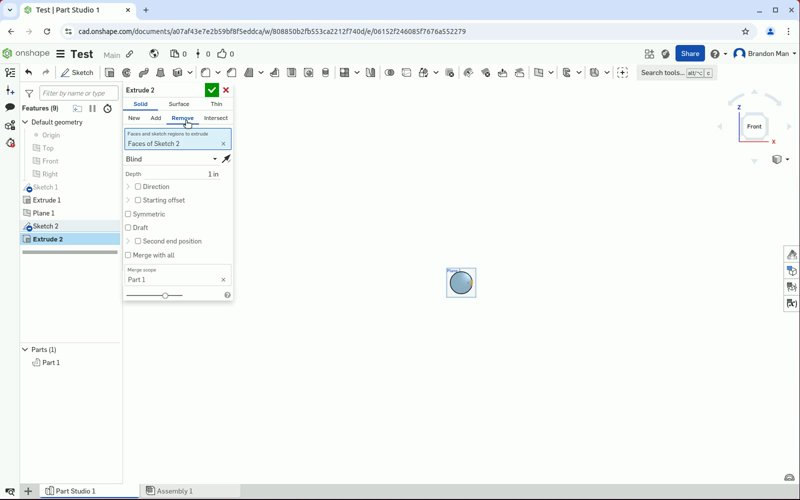
key(tab, 4)
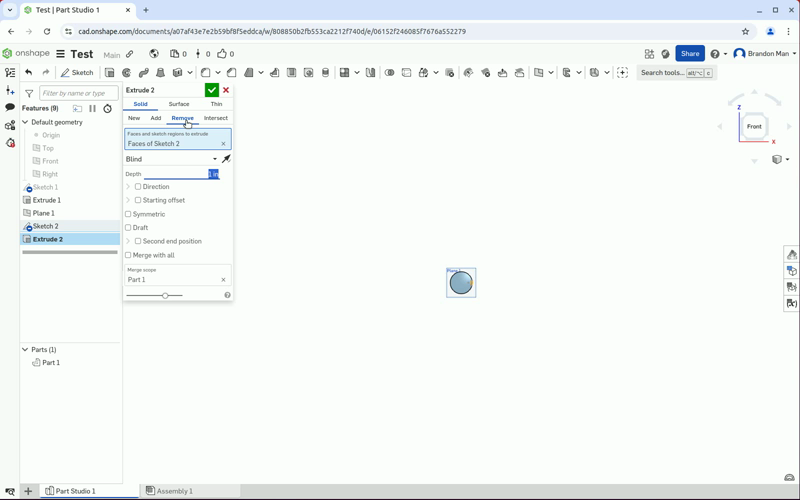
text(5.777)
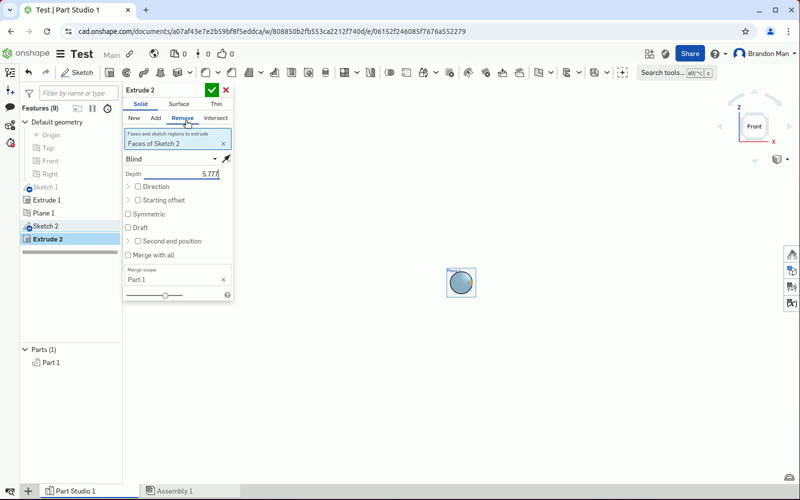
key(tab, 6)
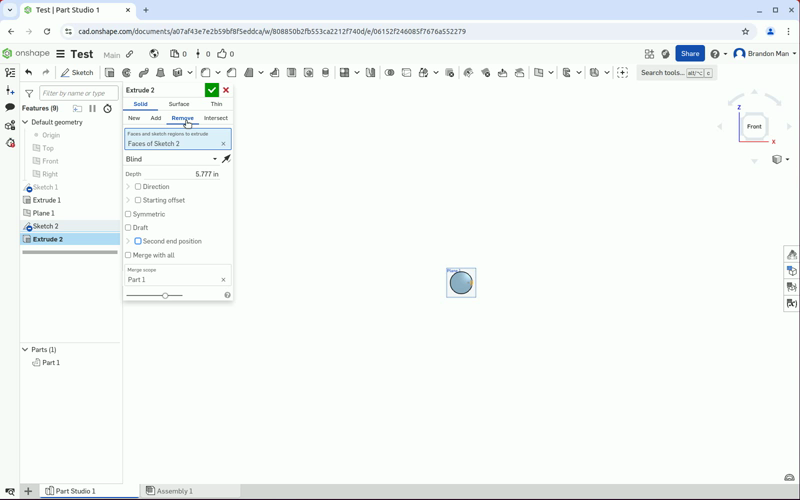
key(space)
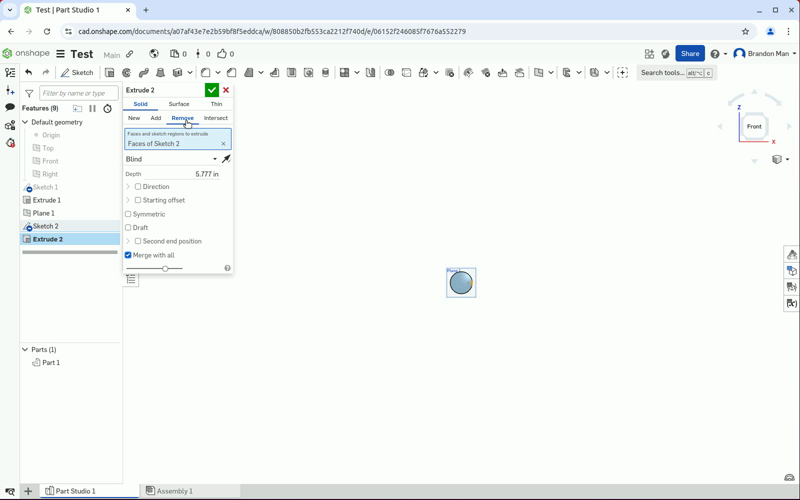
key(enter)
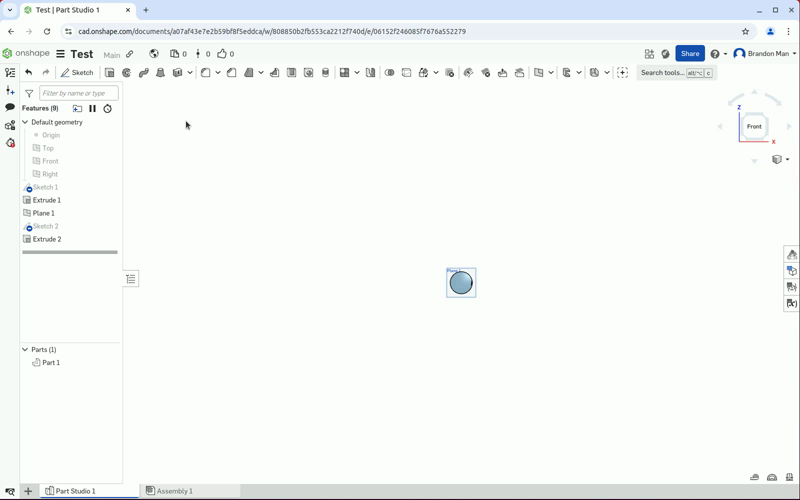
key(shift+h)
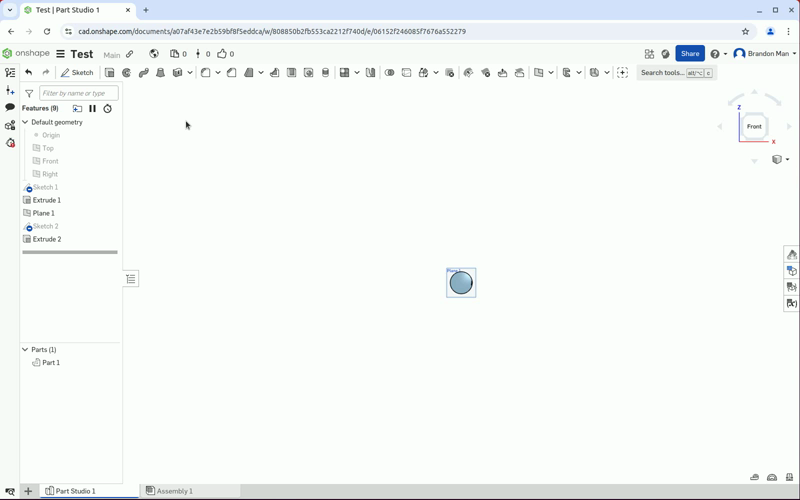
key(shift+h)
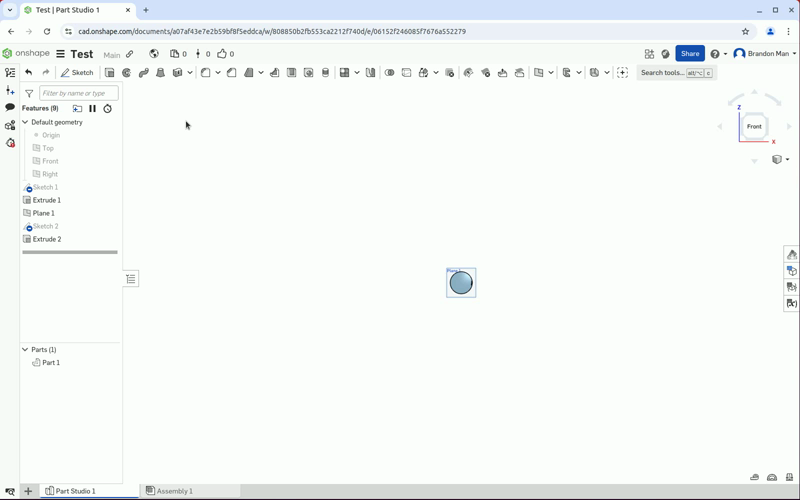
mouse_move(73, 189)
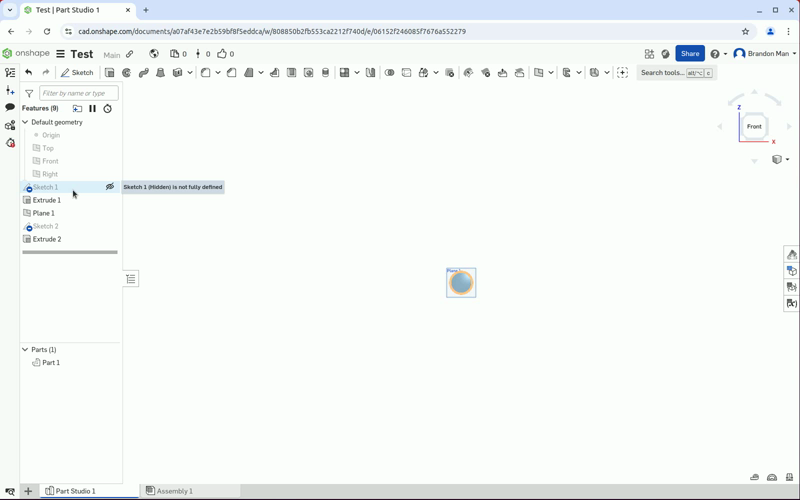
click(73, 189)
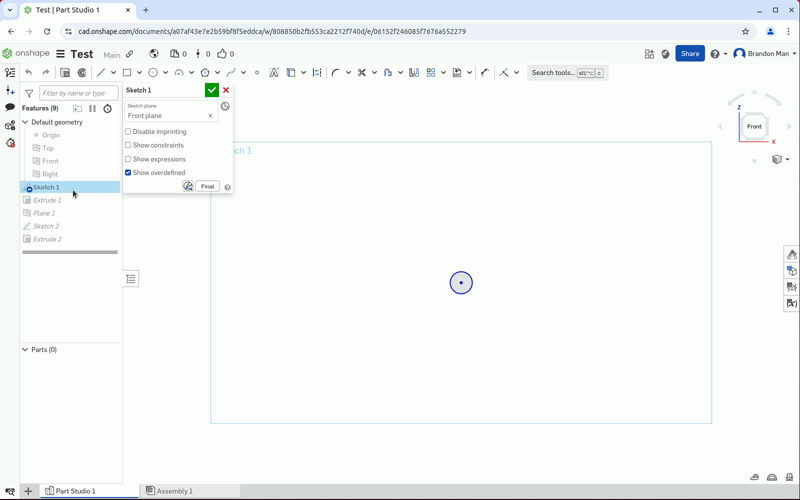
mouse_move(229, 92)
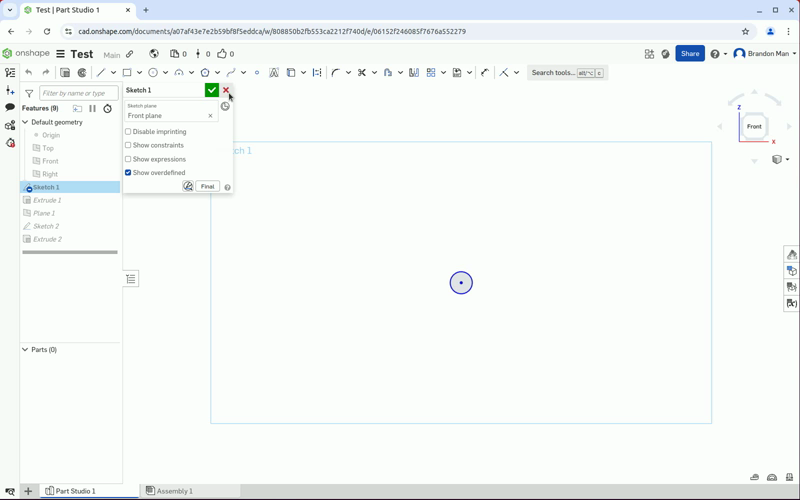
click(229, 92)
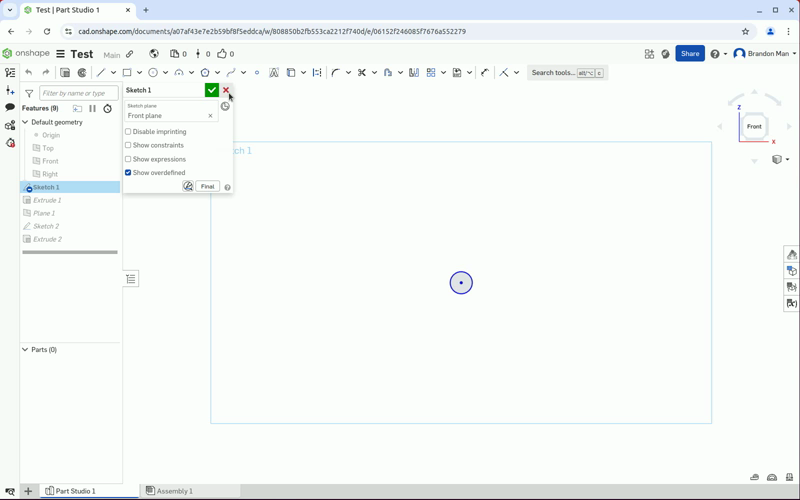
key(shift+s)
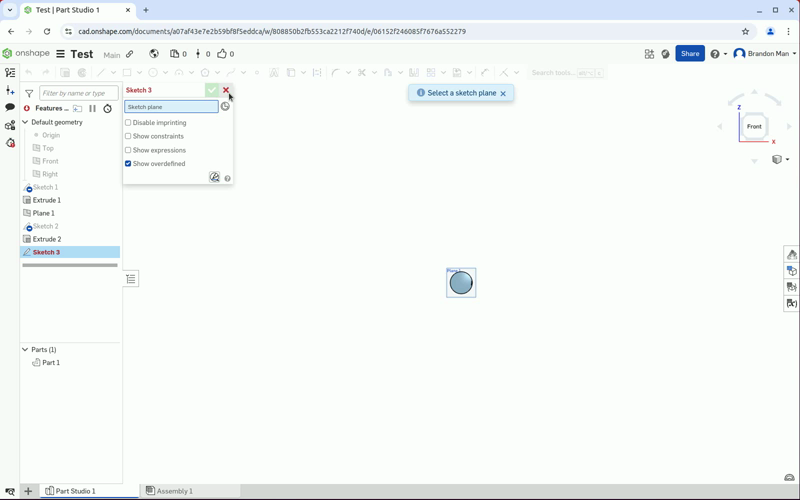
mouse_move(73, 215)
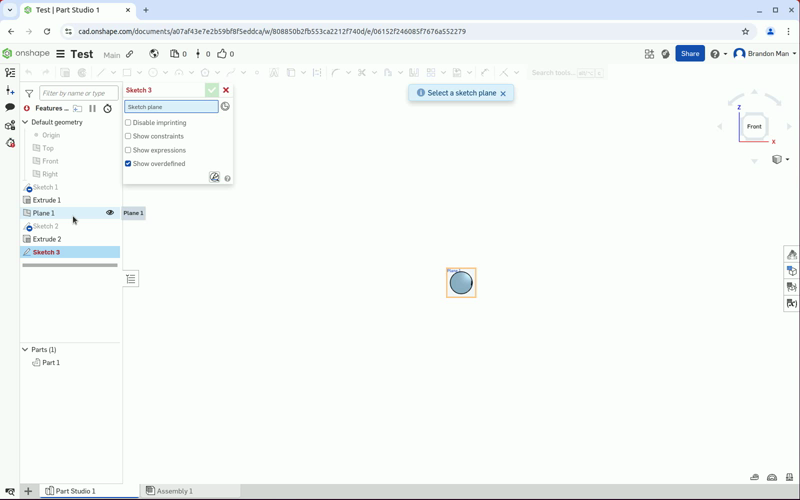
click(73, 215)
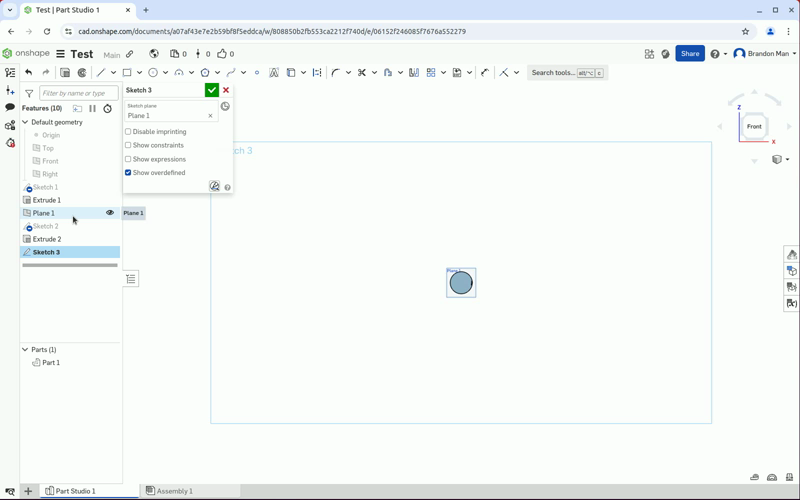
mouse_move(73, 352)
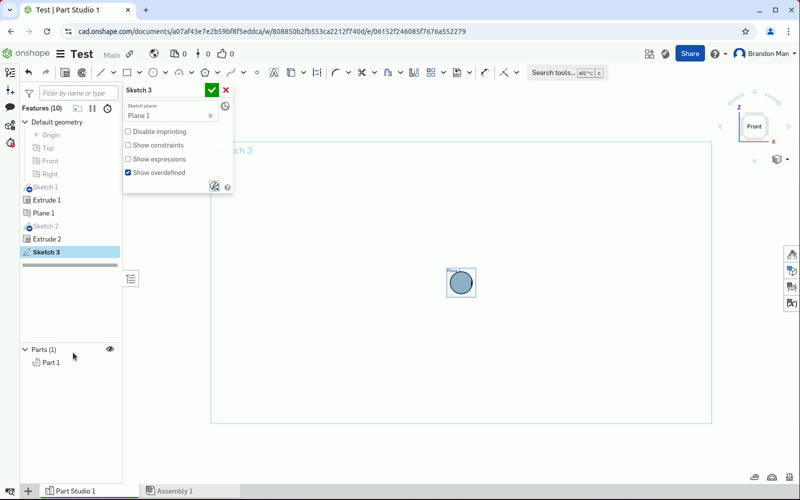
key(y)
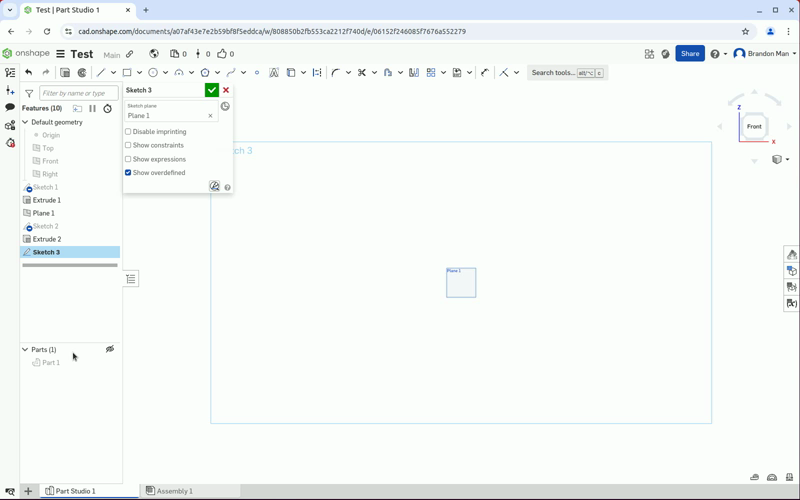
key(l)
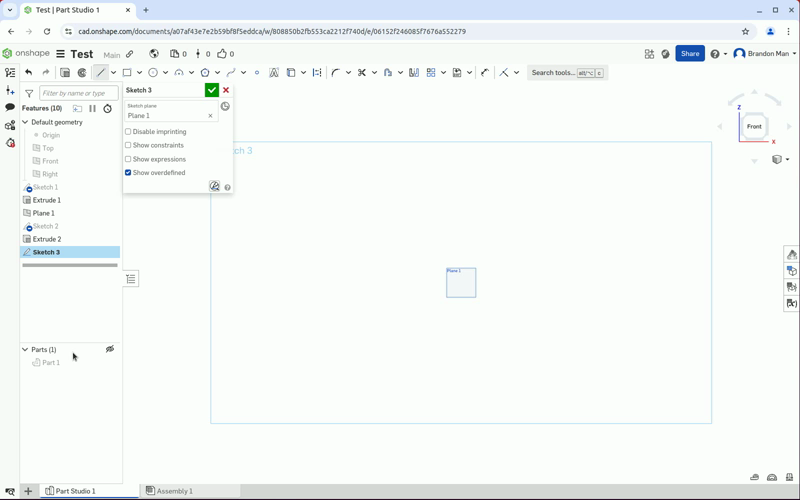
key_down(shift)
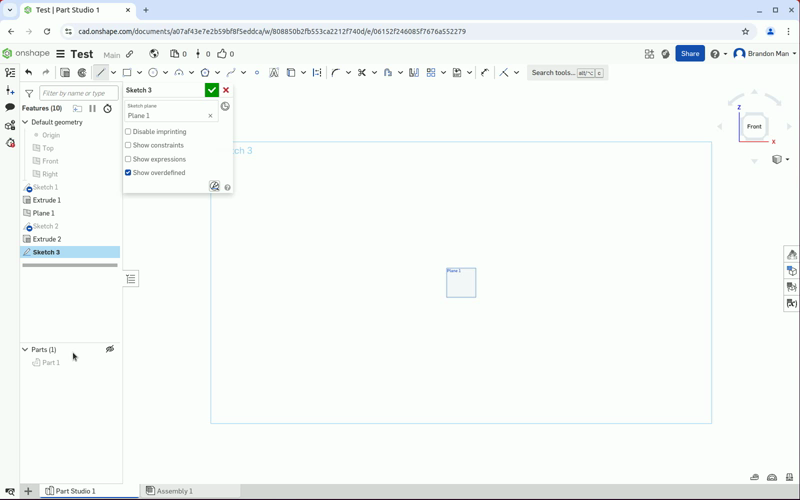
mouse_move(451, 284)
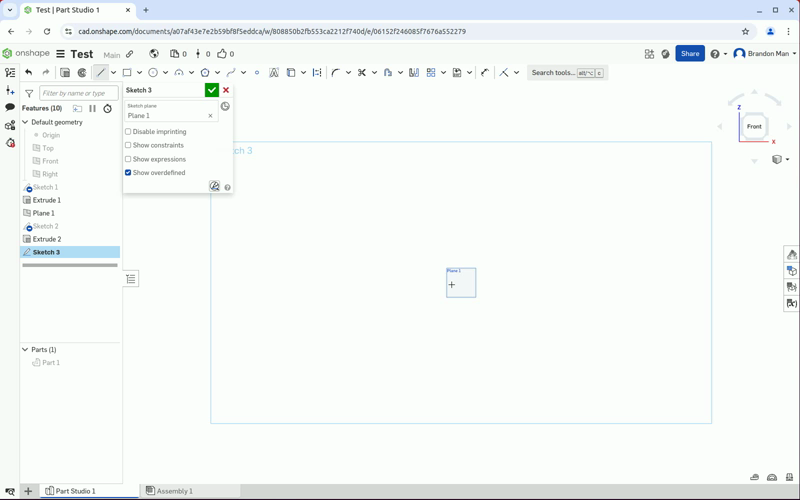
click(451, 284)
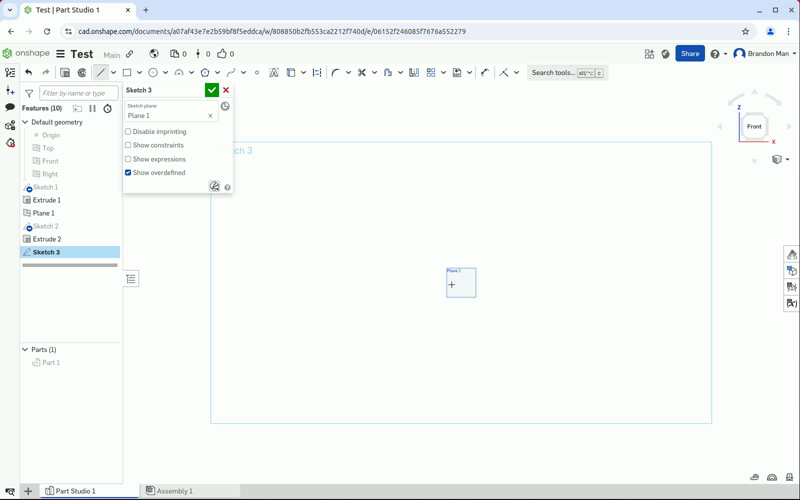
key_up(shift)
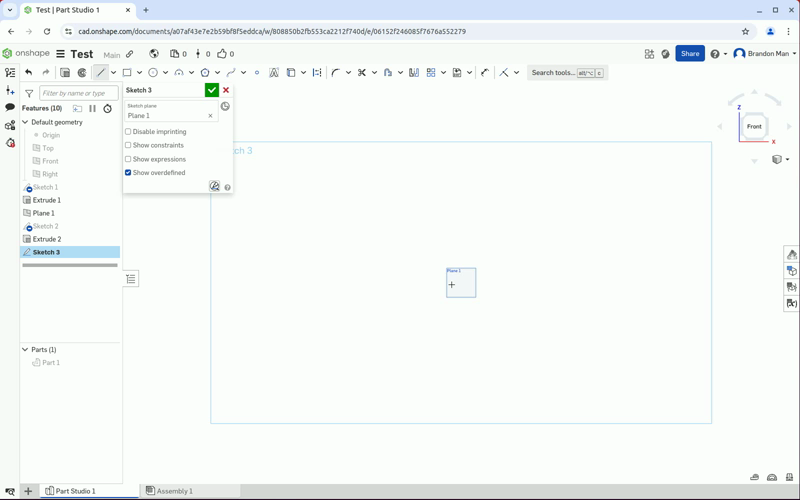
key_down(shift)
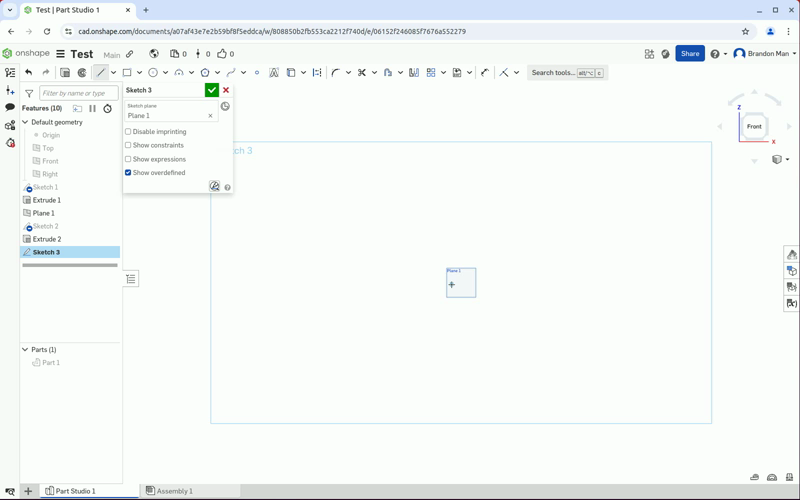
mouse_move(481, 284)
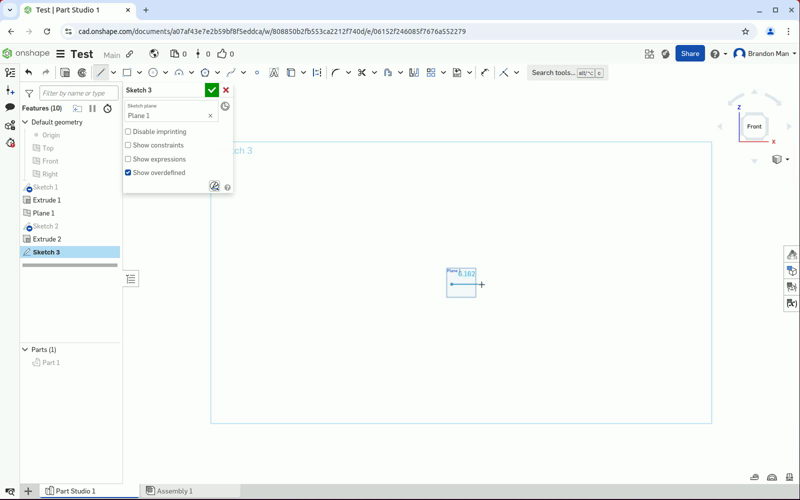
mouse_move(472, 284)
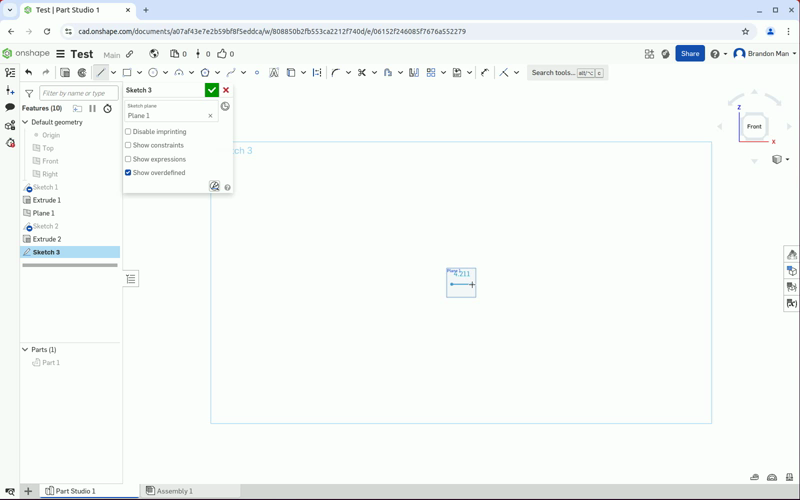
click(472, 284)
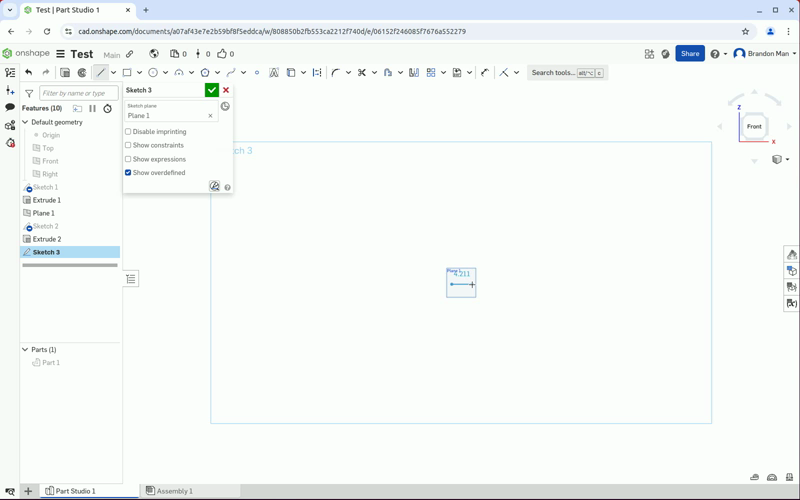
key_up(shift)
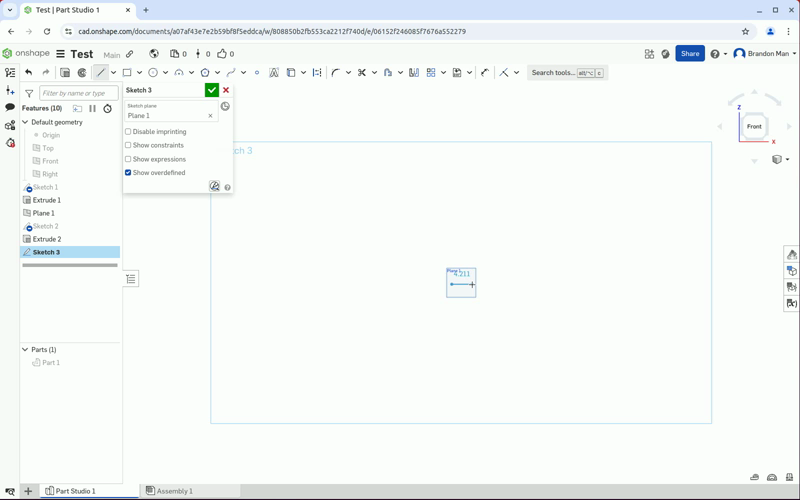
key(esc)
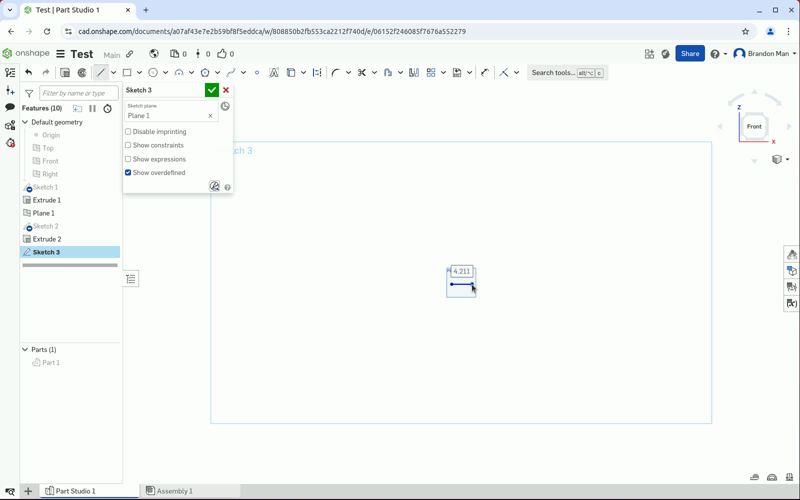
key(a)
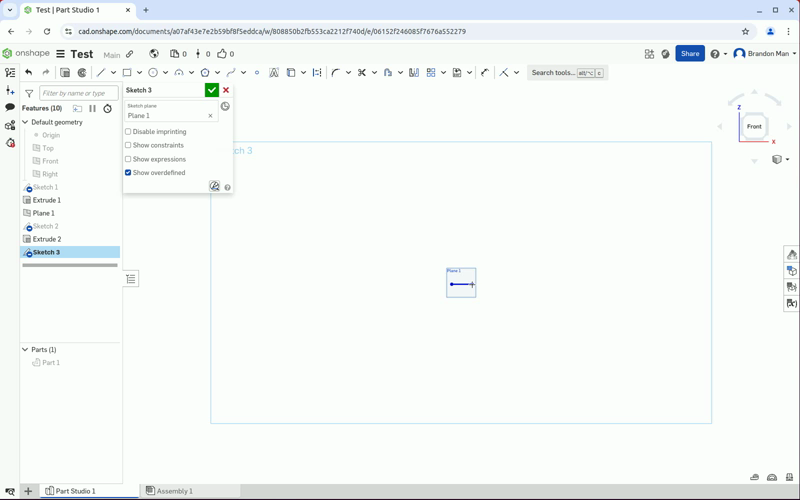
mouse_move(472, 284)
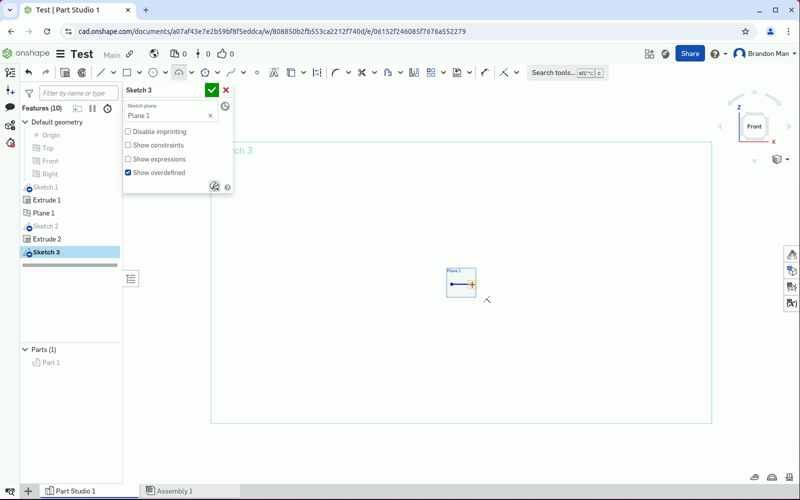
click(472, 284)
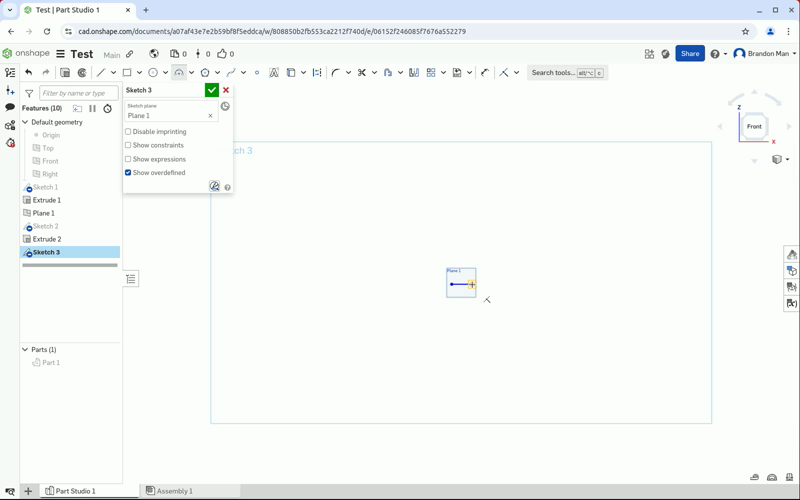
key_down(shift)
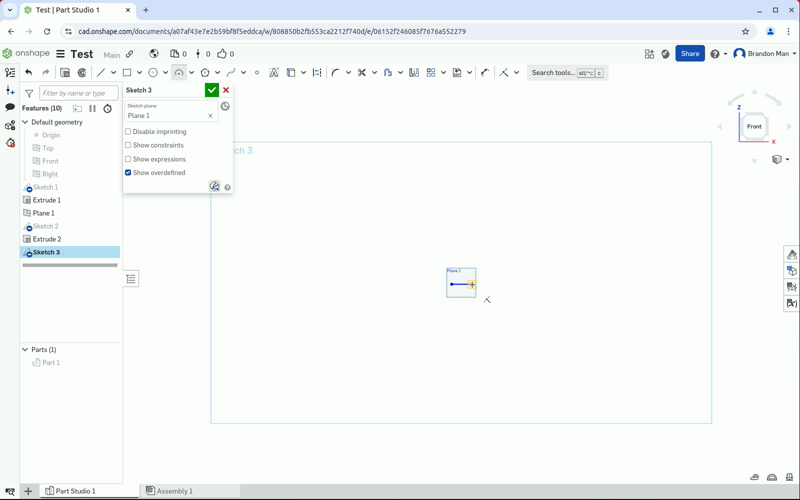
mouse_move(472, 280)
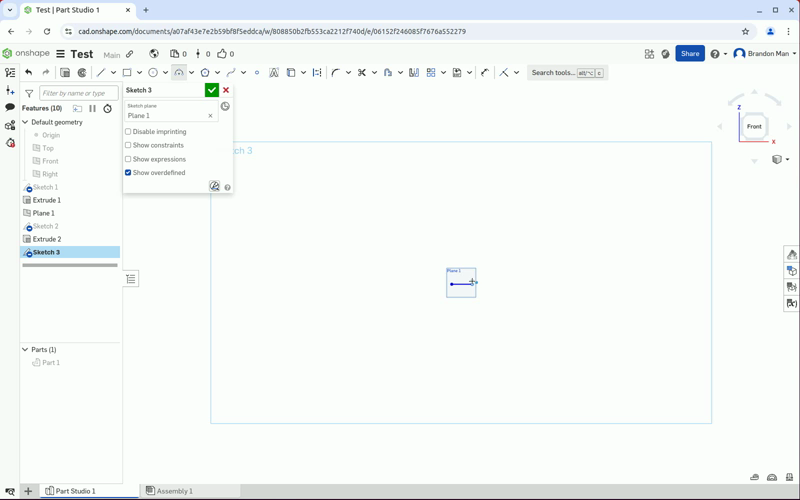
scroll(6)
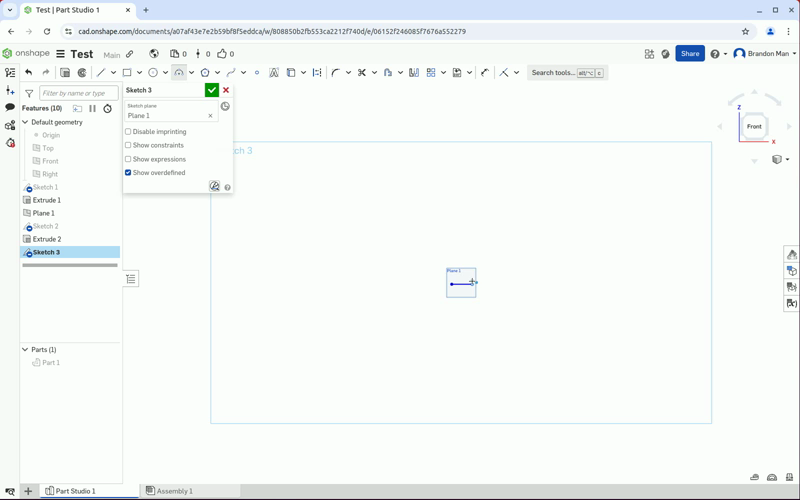
scroll(6)
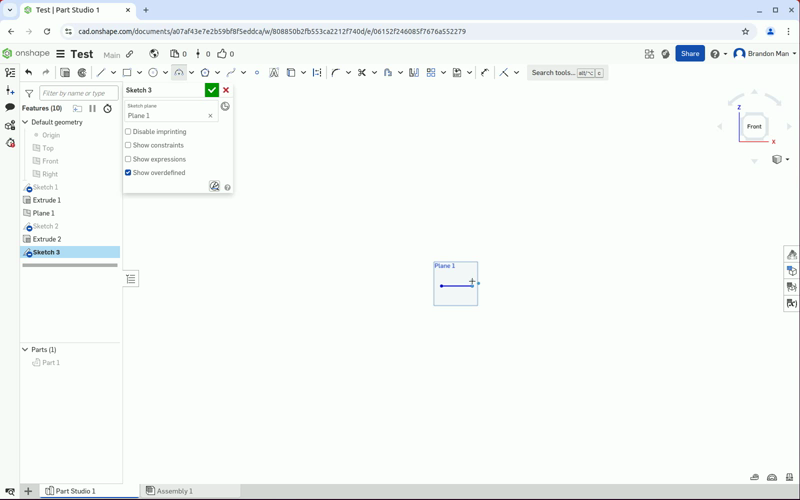
scroll(6)
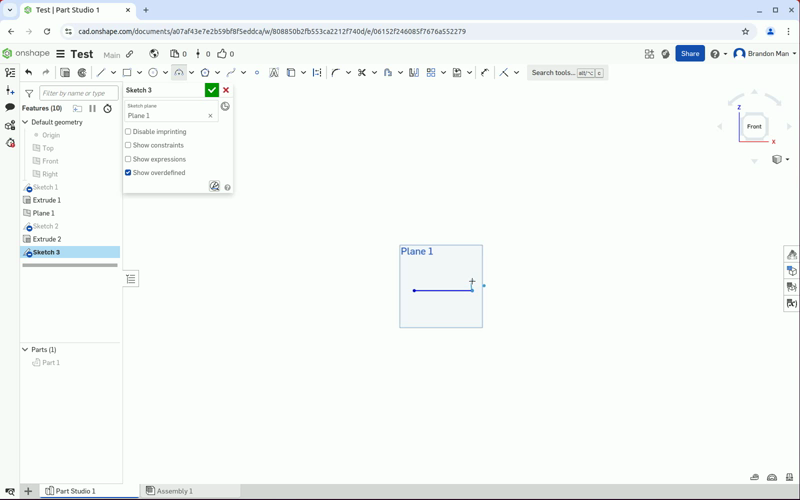
scroll(6)
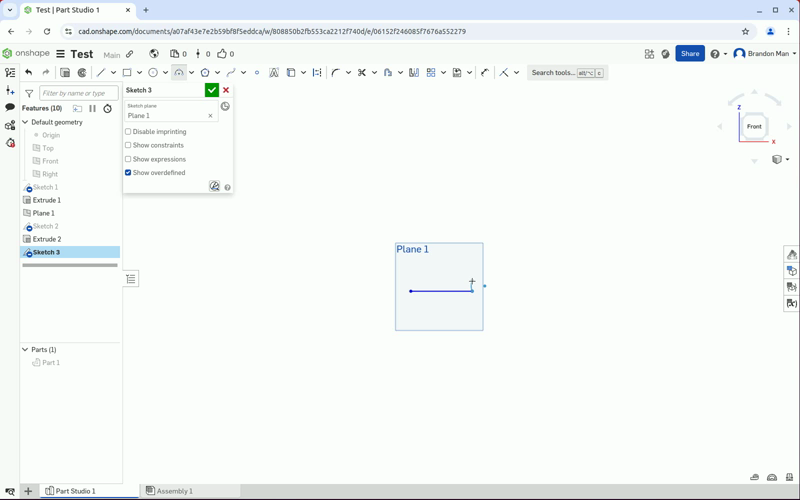
scroll(6)
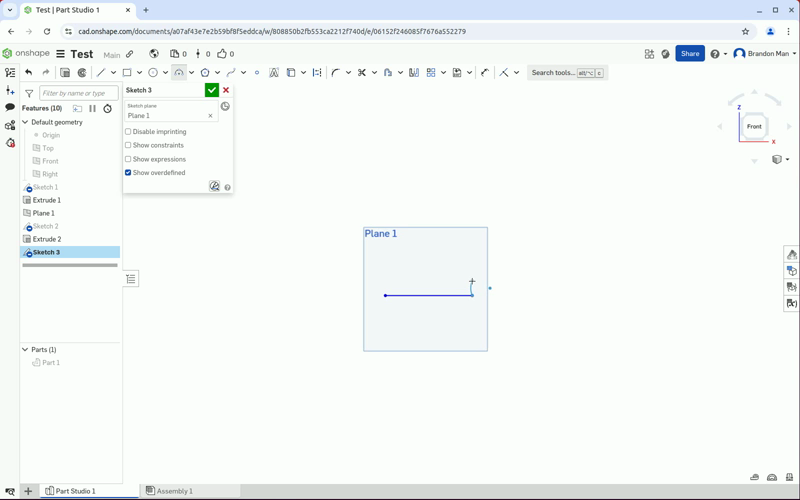
scroll(6)
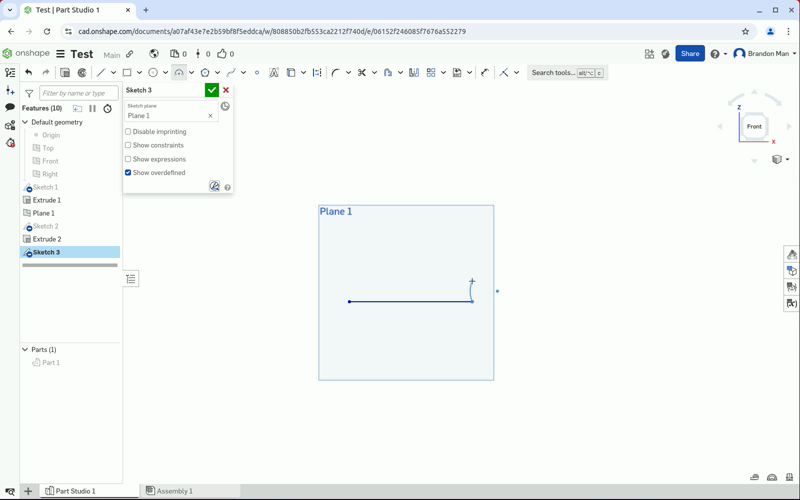
scroll(6)
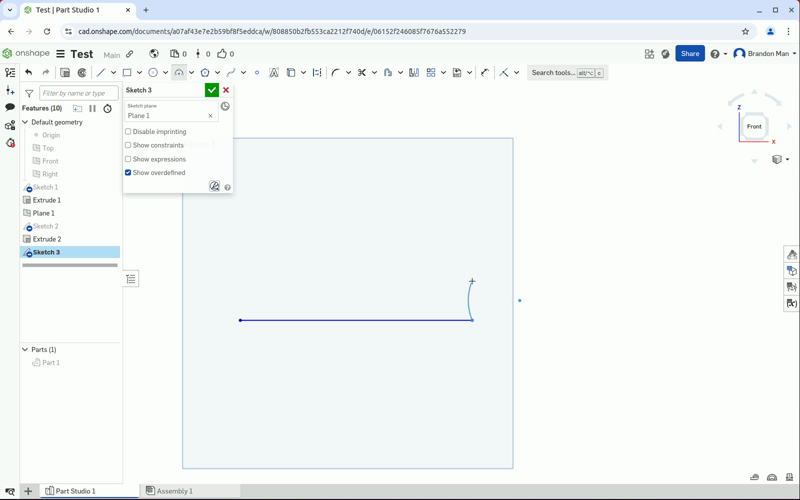
click(472, 280)
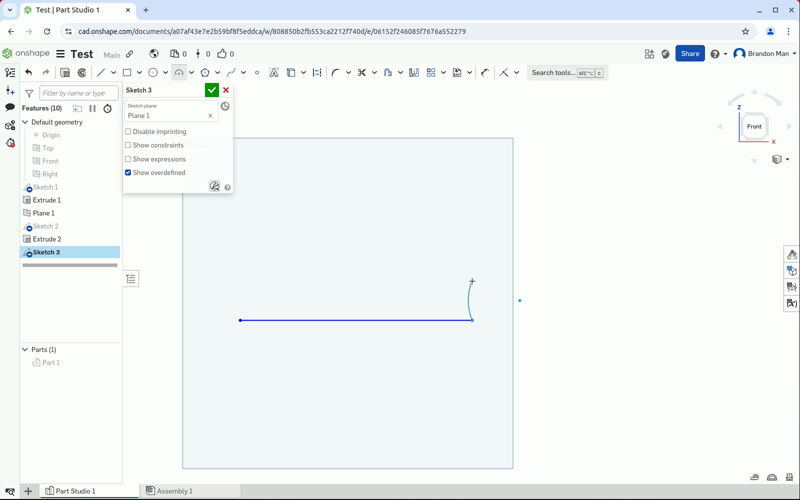
scroll(-6)
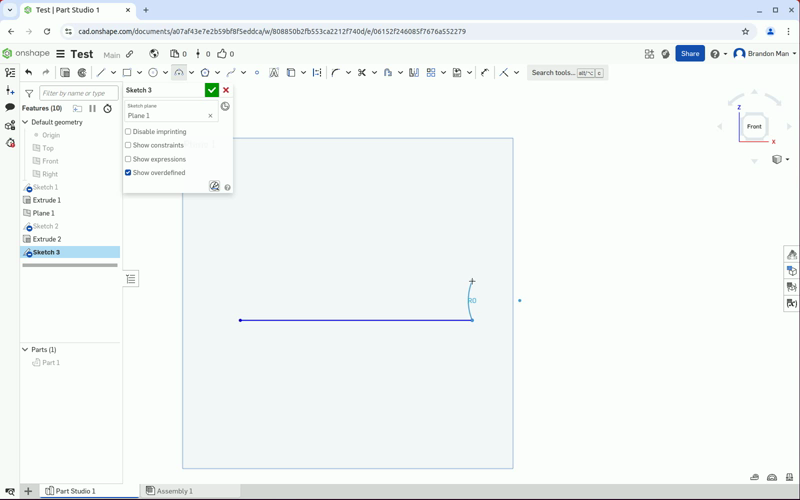
scroll(-6)
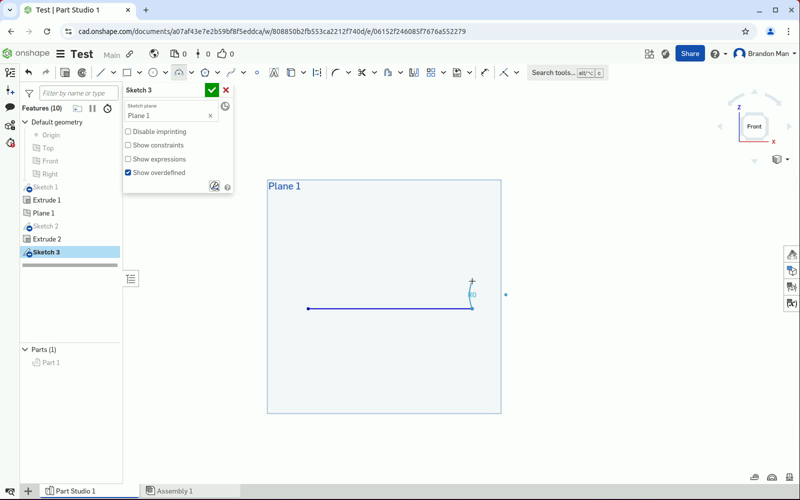
scroll(-6)
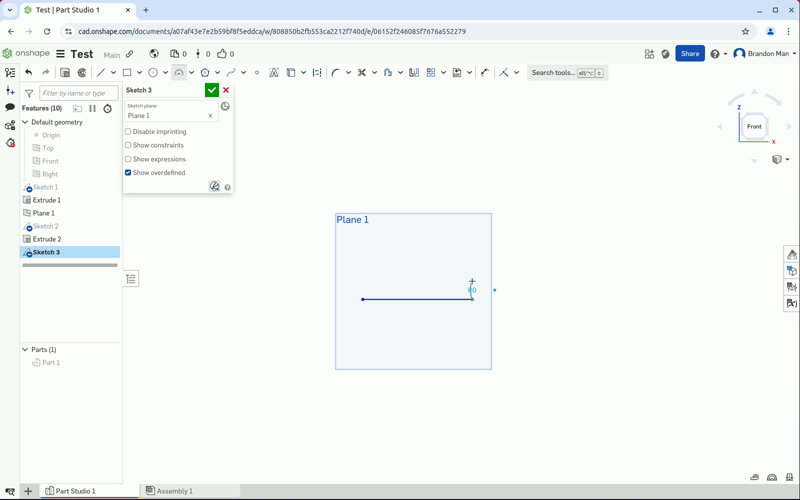
scroll(-6)
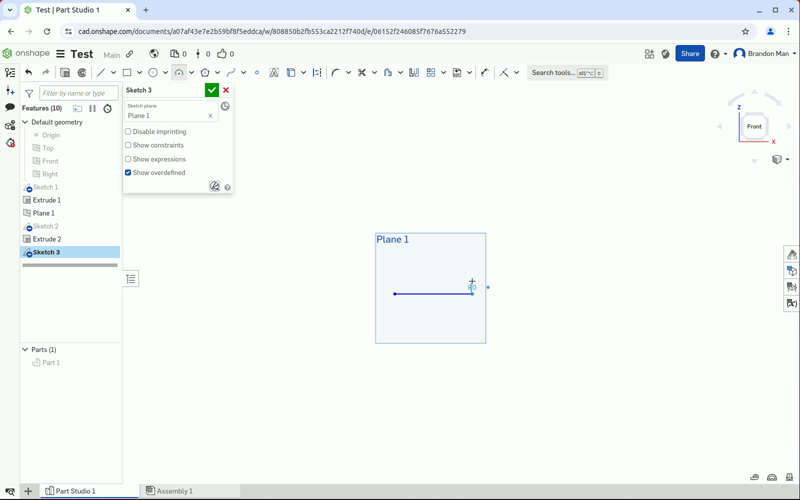
scroll(-6)
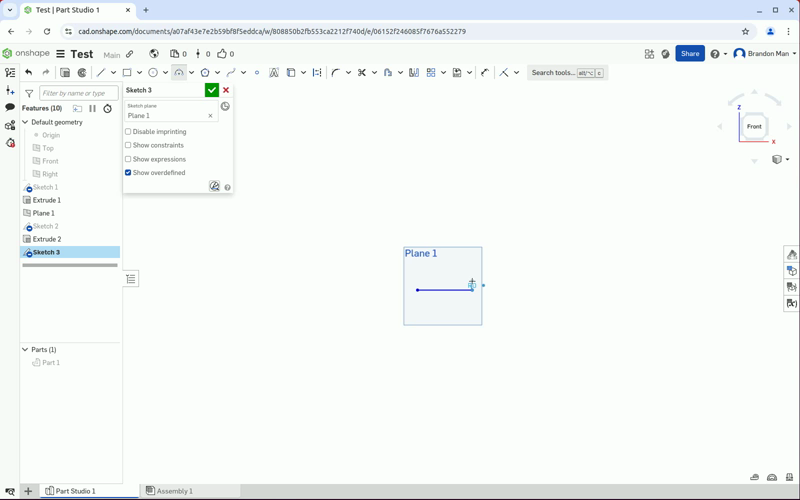
scroll(-6)
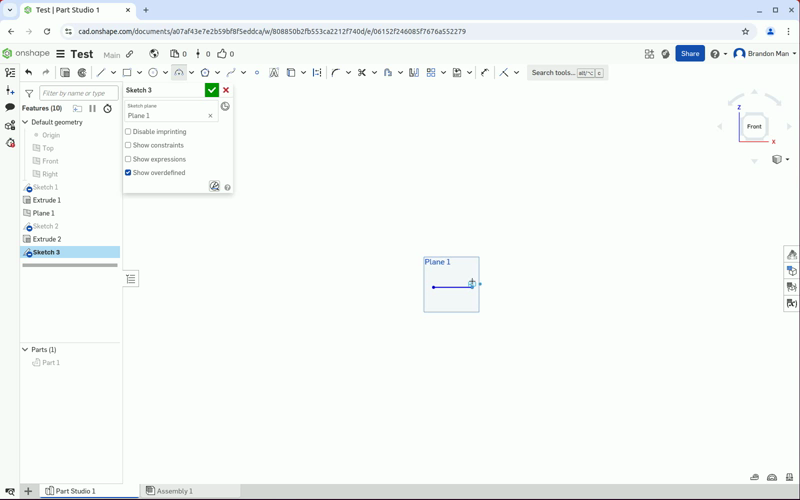
scroll(-6)
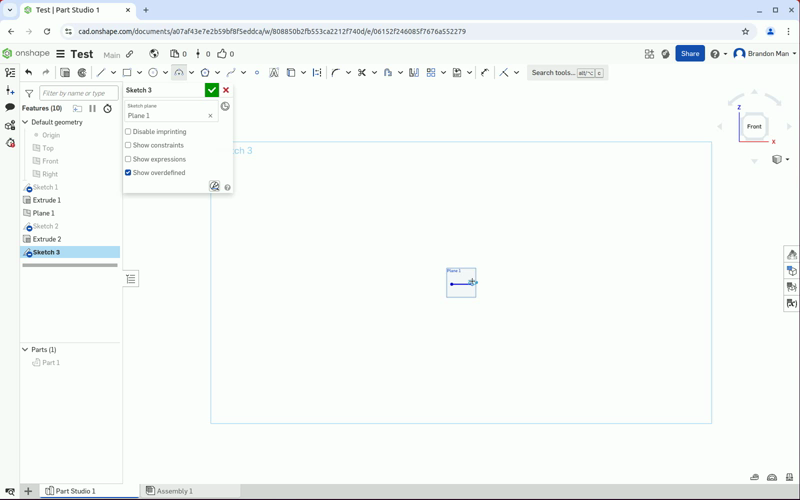
mouse_move(472, 282)
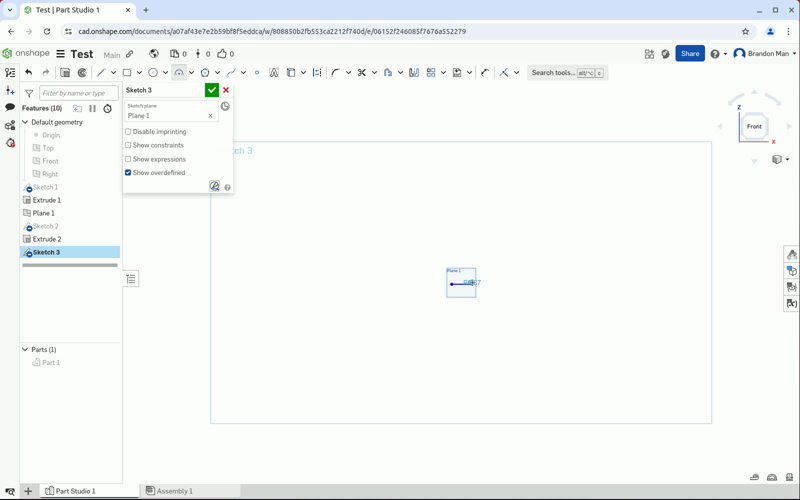
scroll(6)
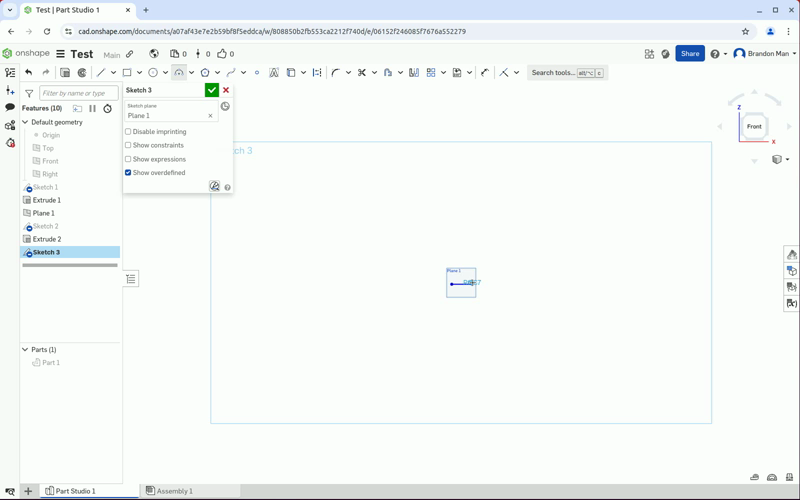
scroll(6)
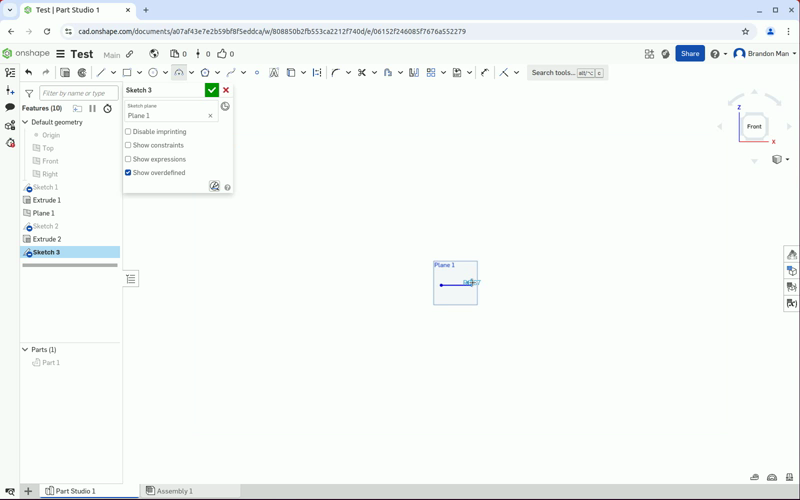
scroll(6)
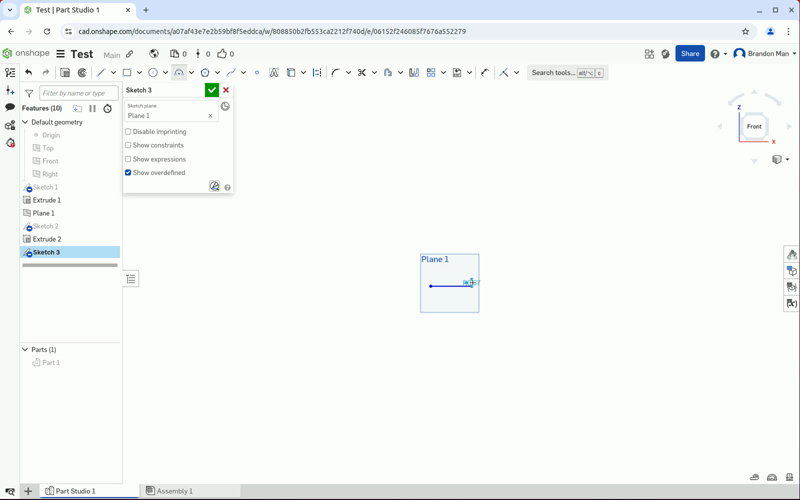
scroll(6)
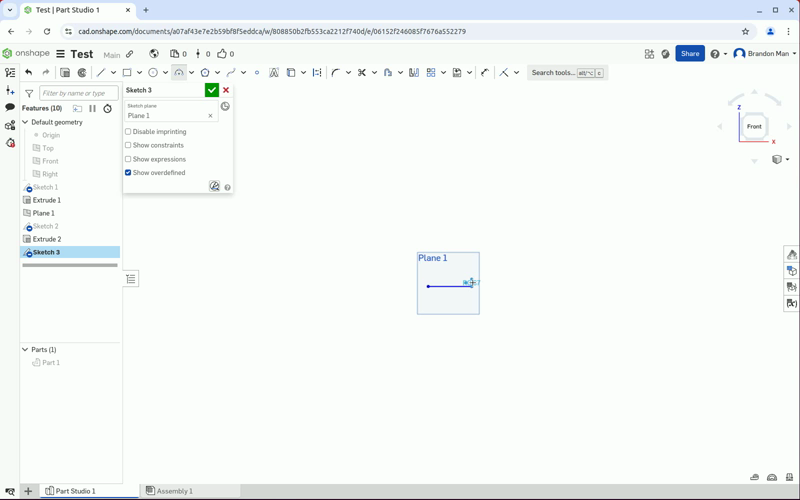
scroll(6)
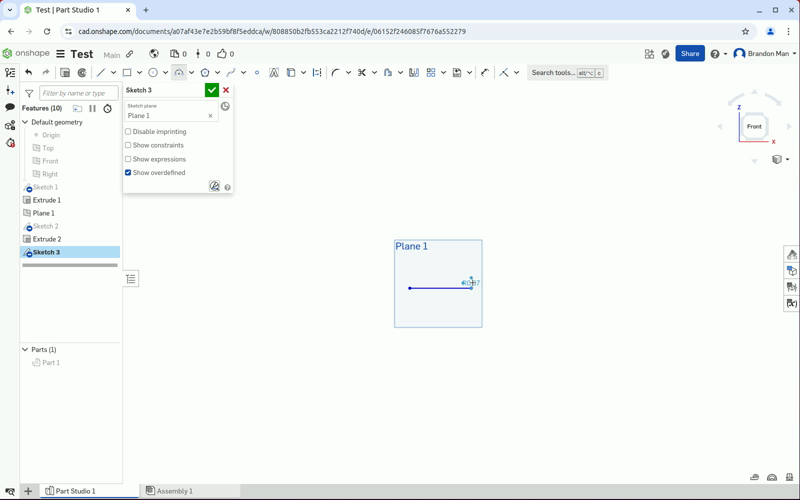
scroll(6)
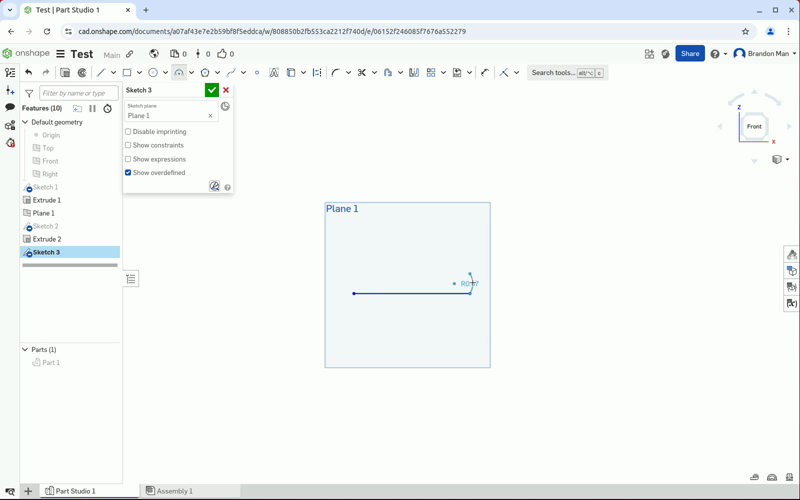
scroll(6)
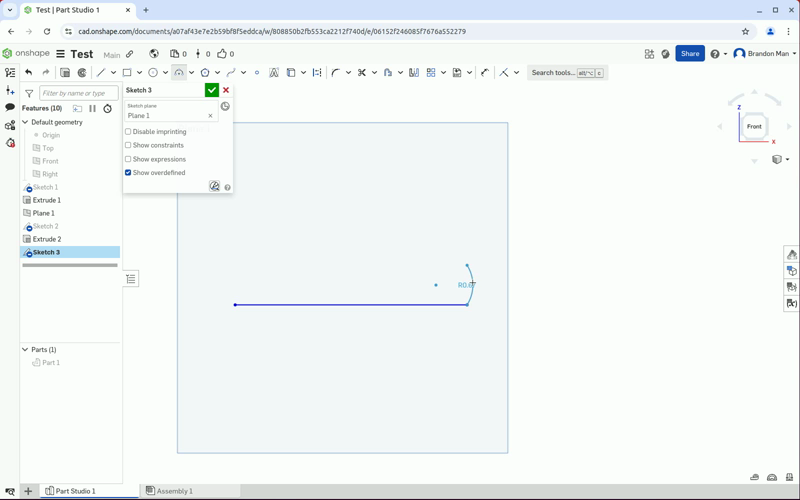
click(472, 282)
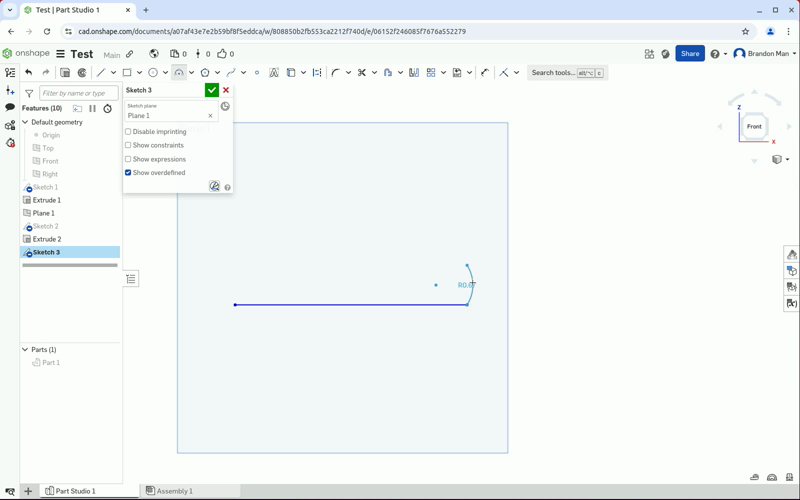
scroll(-6)
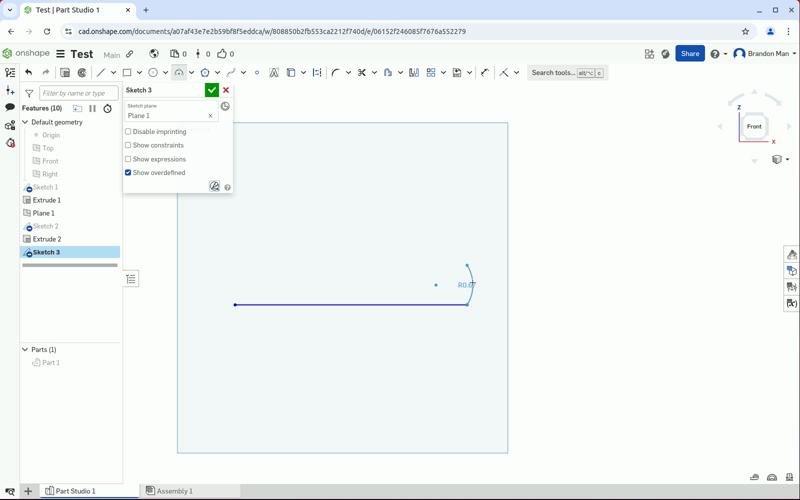
scroll(-6)
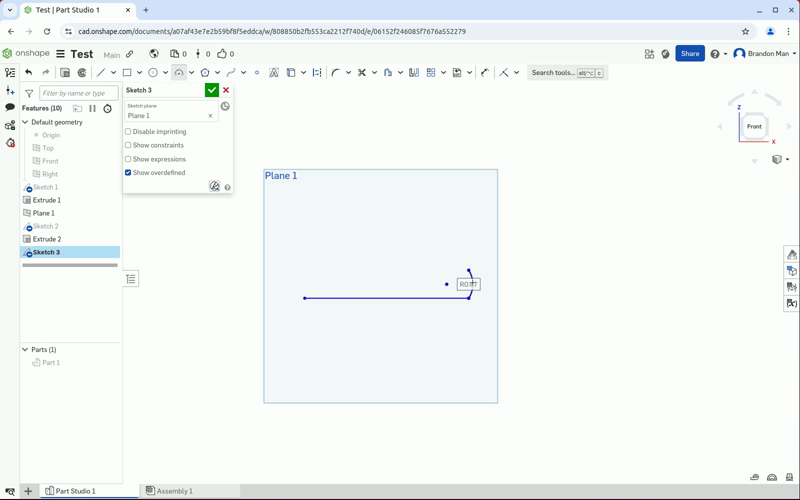
scroll(-6)
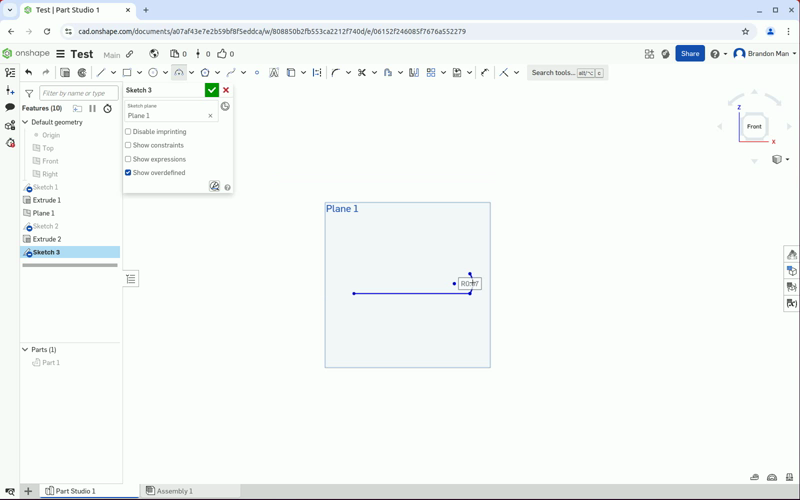
scroll(-6)
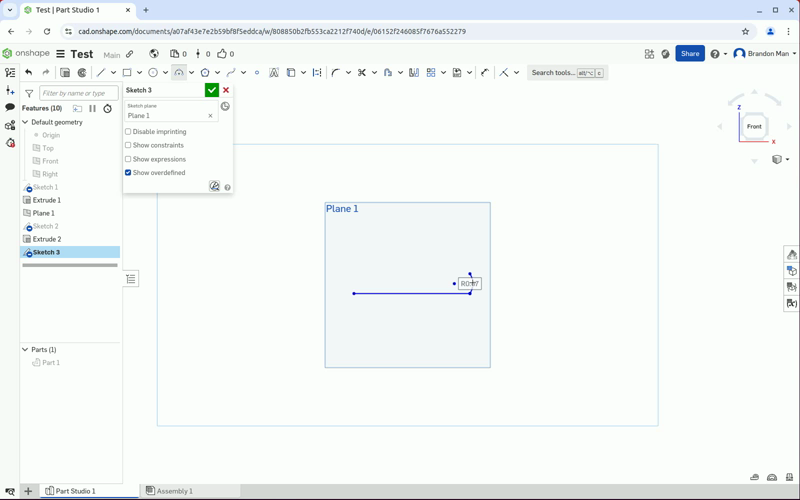
scroll(-6)
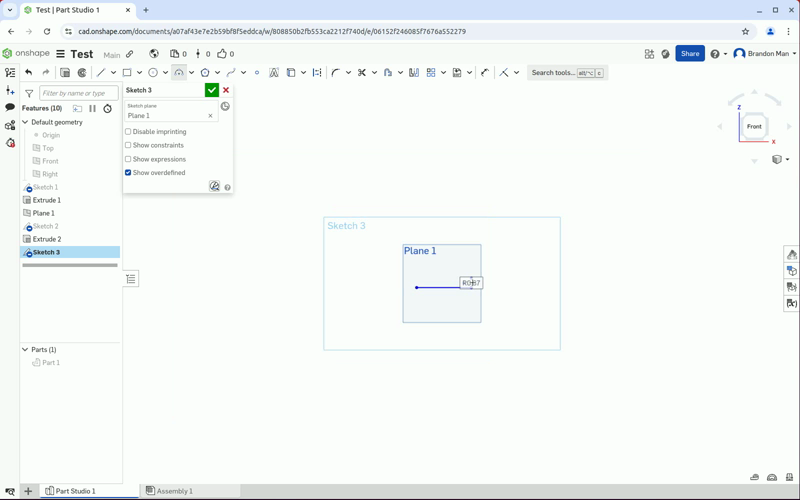
scroll(-6)
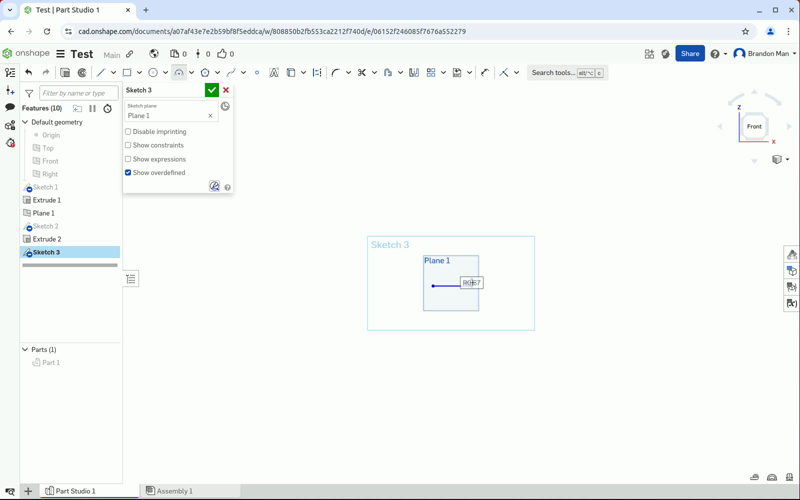
scroll(-6)
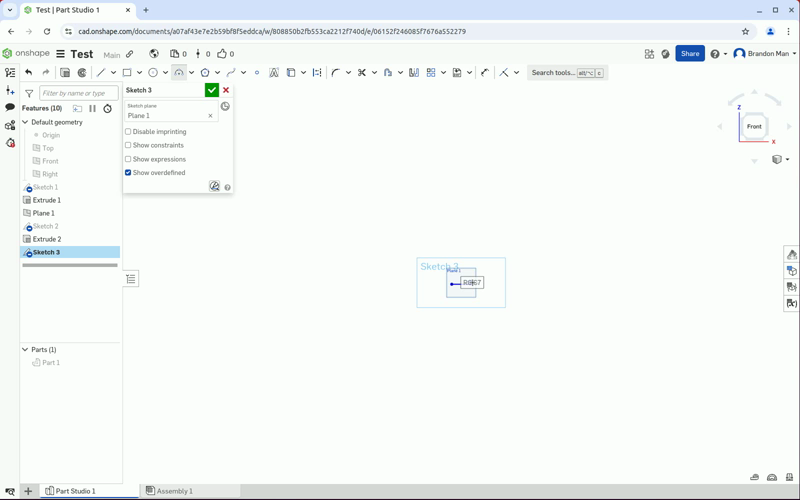
key_up(shift)
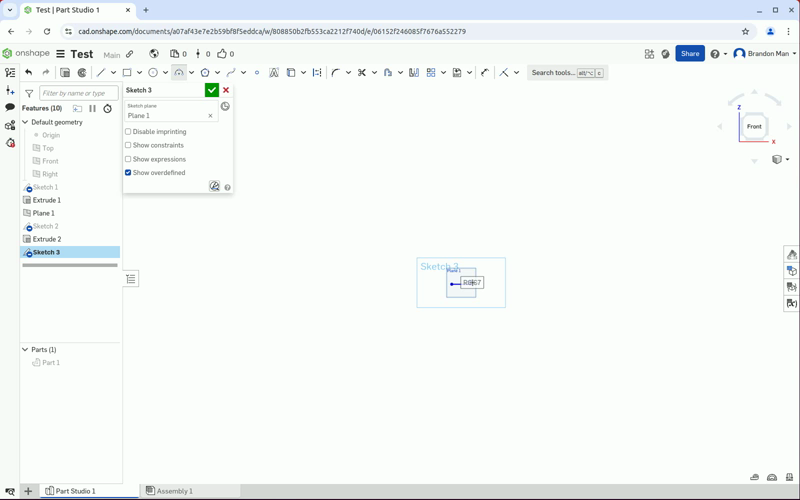
key(esc)
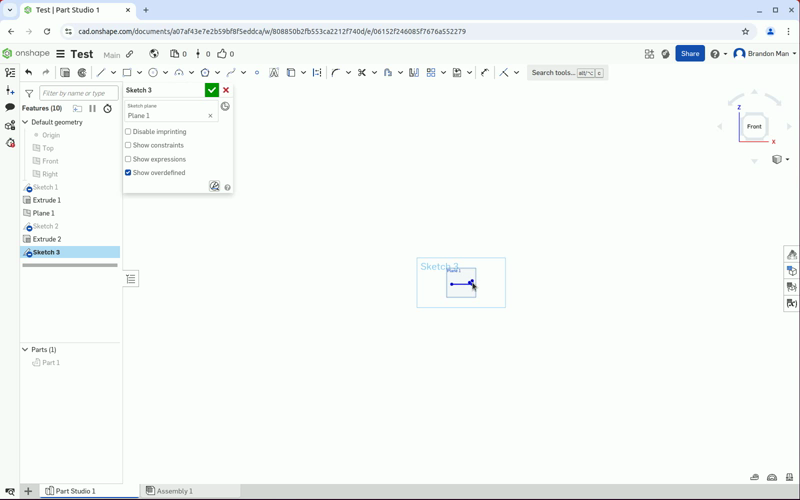
key(l)
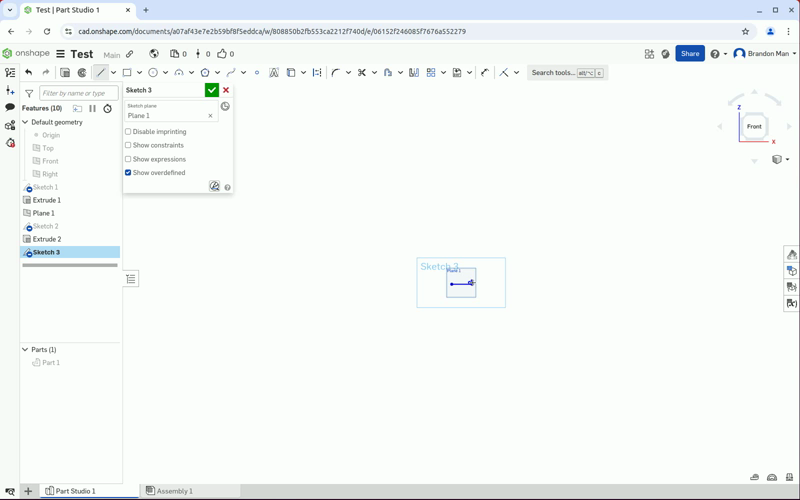
mouse_move(472, 280)
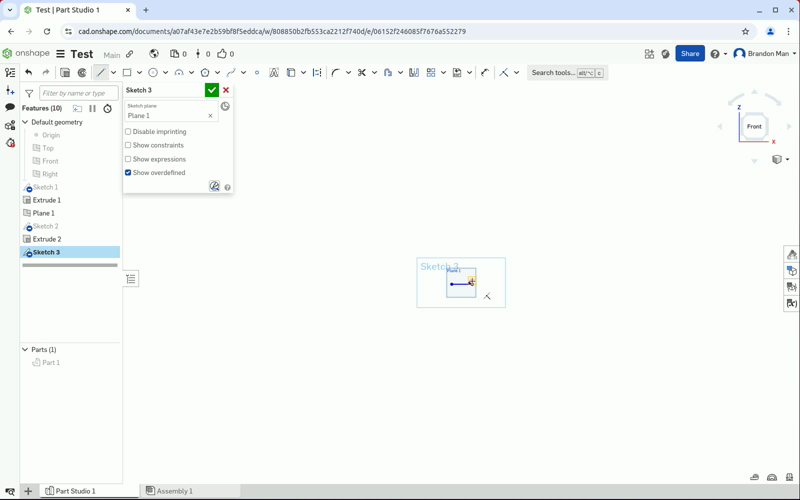
scroll(6)
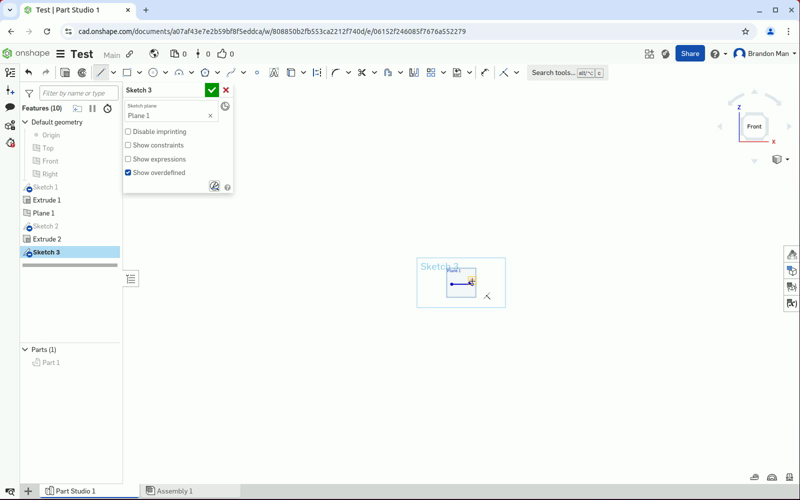
scroll(6)
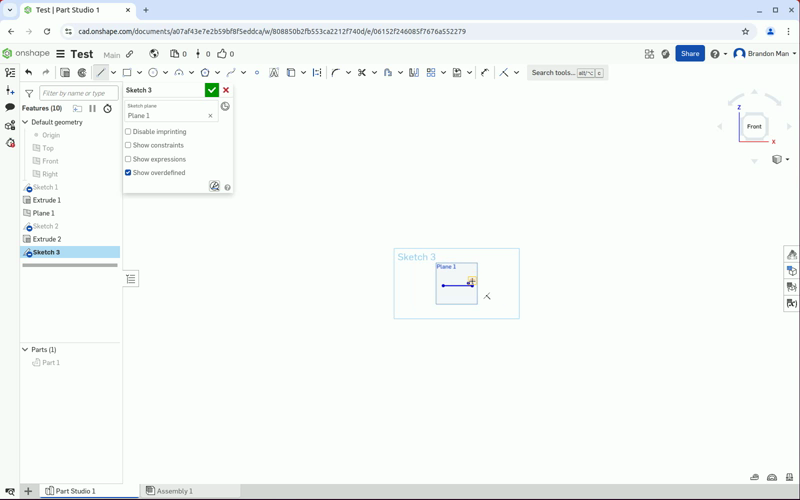
scroll(6)
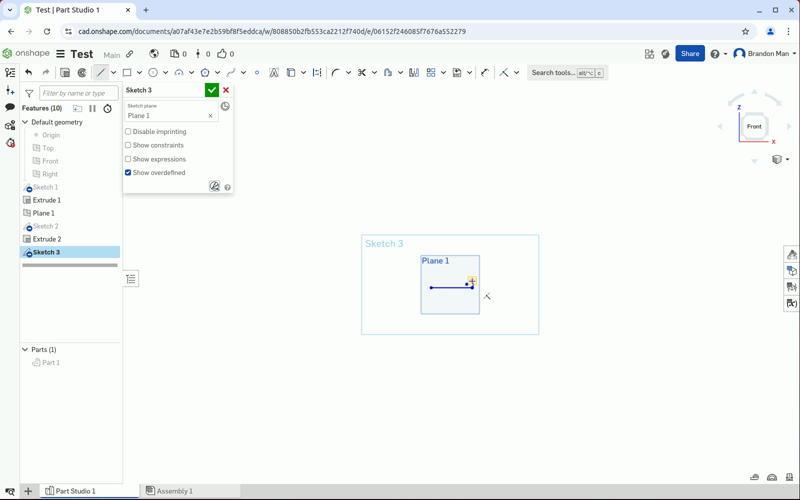
scroll(6)
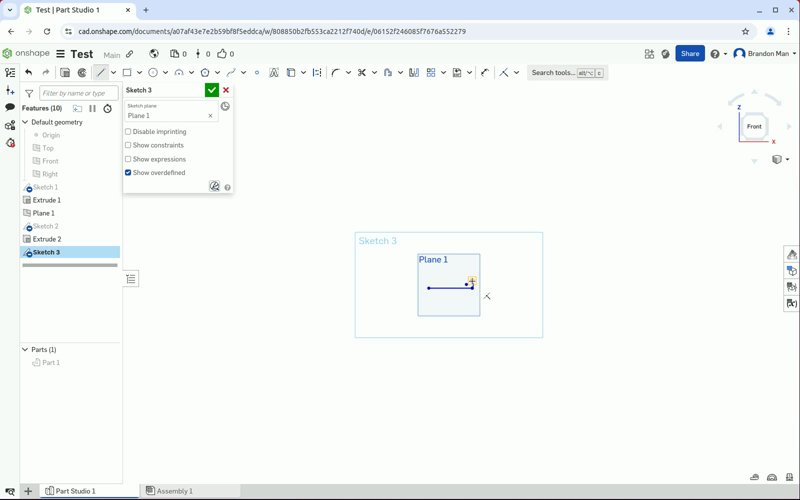
scroll(6)
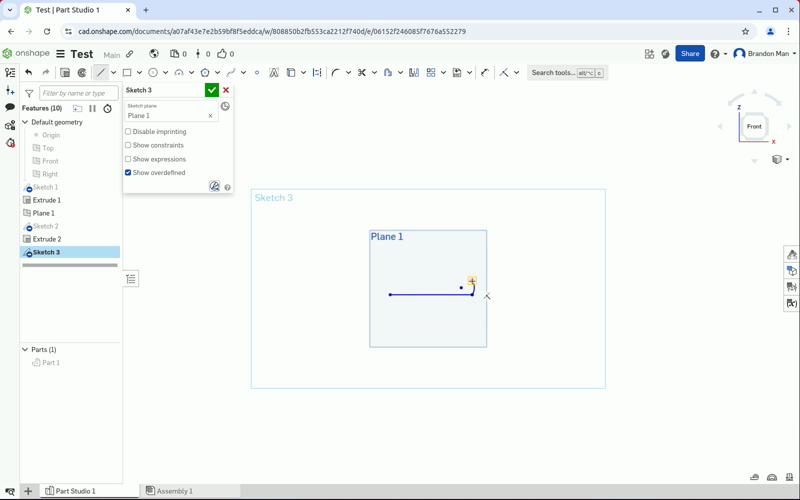
scroll(6)
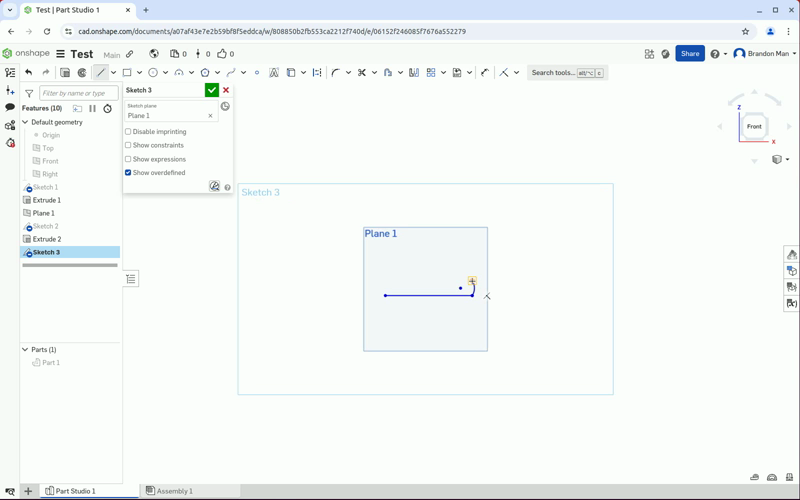
scroll(6)
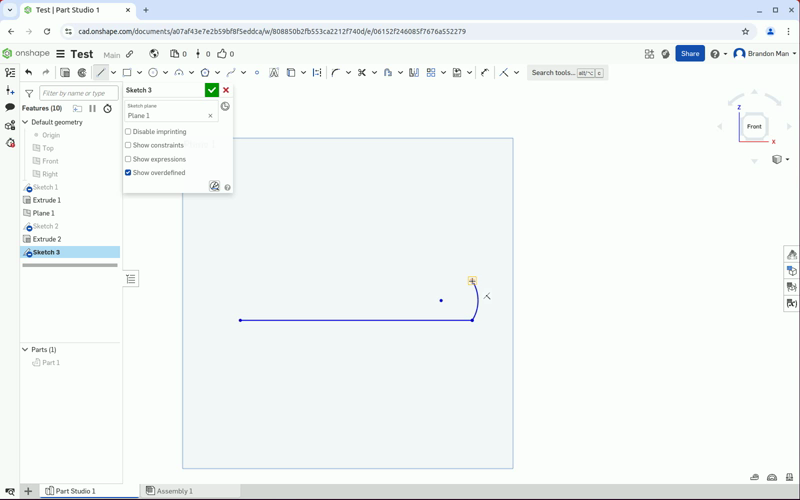
click(472, 280)
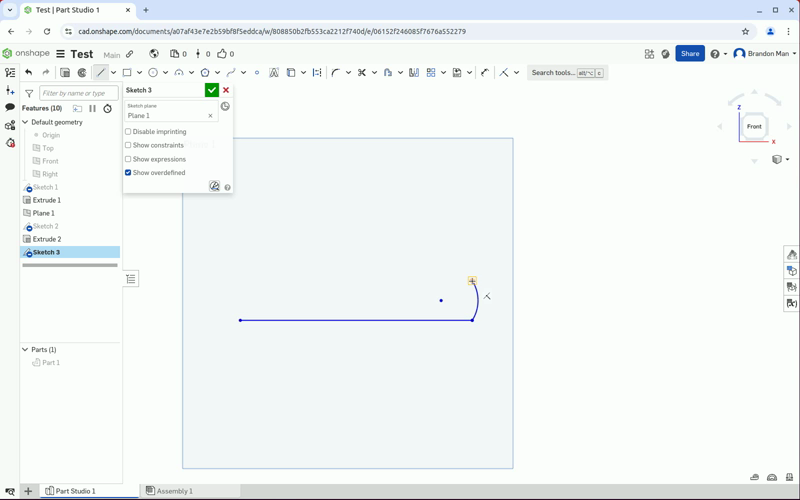
scroll(-6)
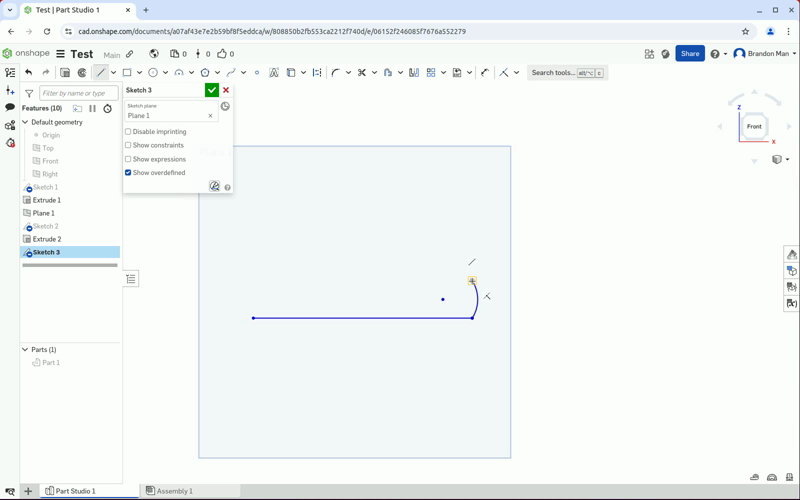
scroll(-6)
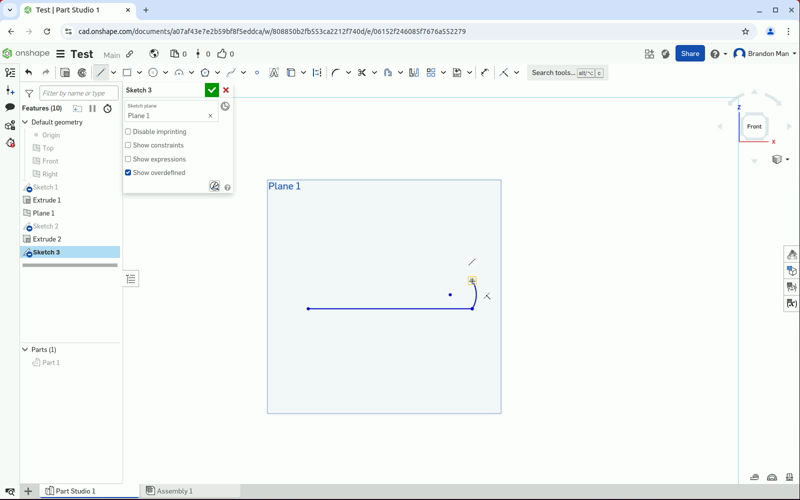
scroll(-6)
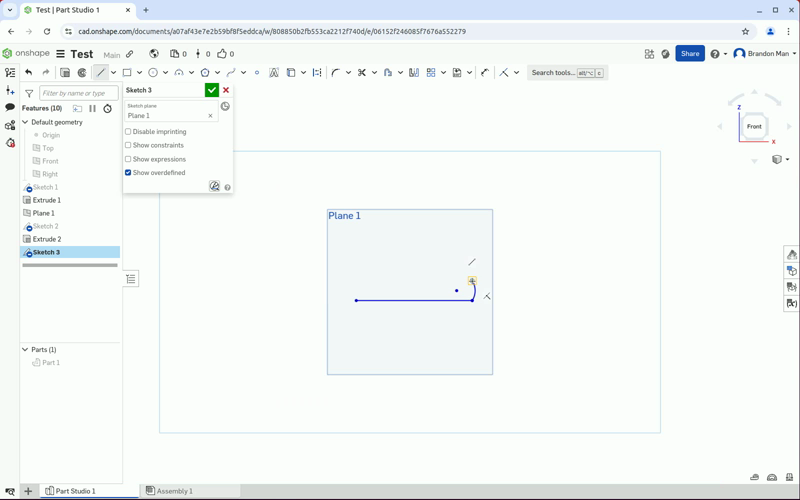
scroll(-6)
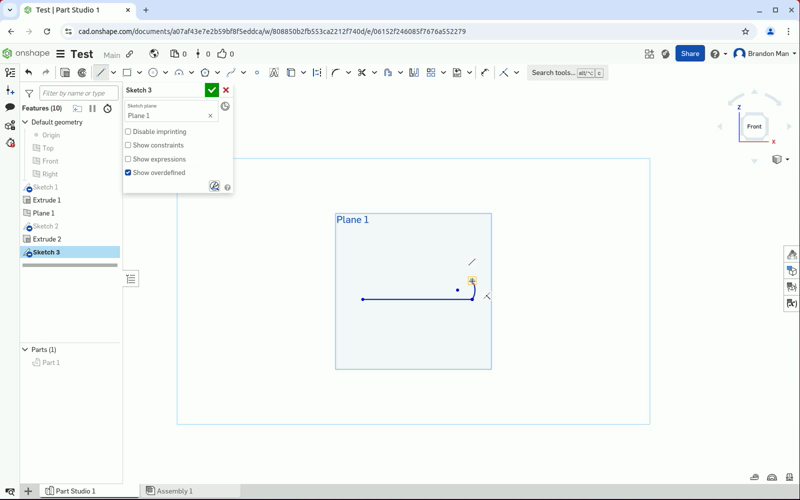
scroll(-6)
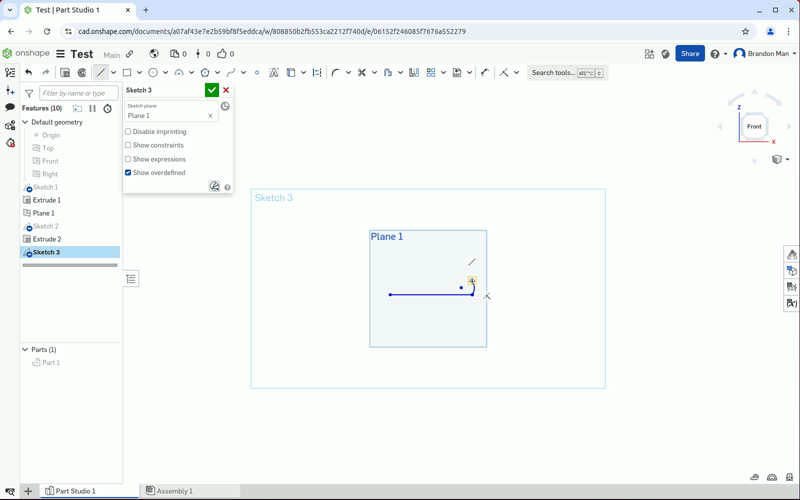
scroll(-6)
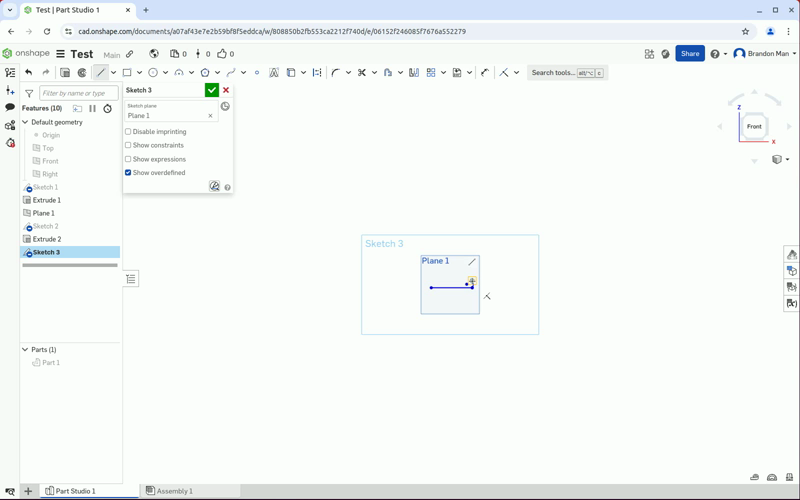
scroll(-6)
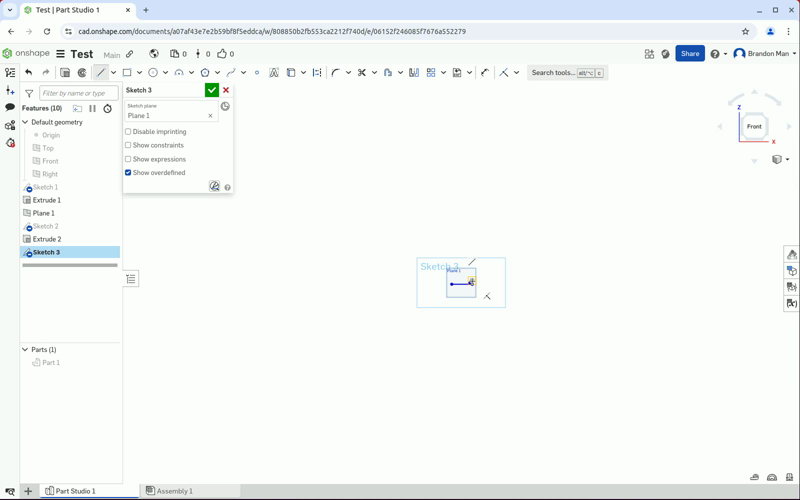
key_down(shift)
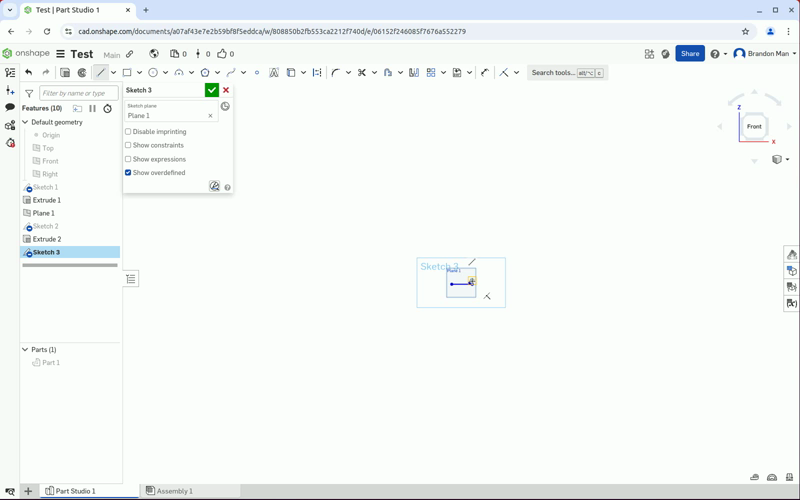
mouse_move(502, 280)
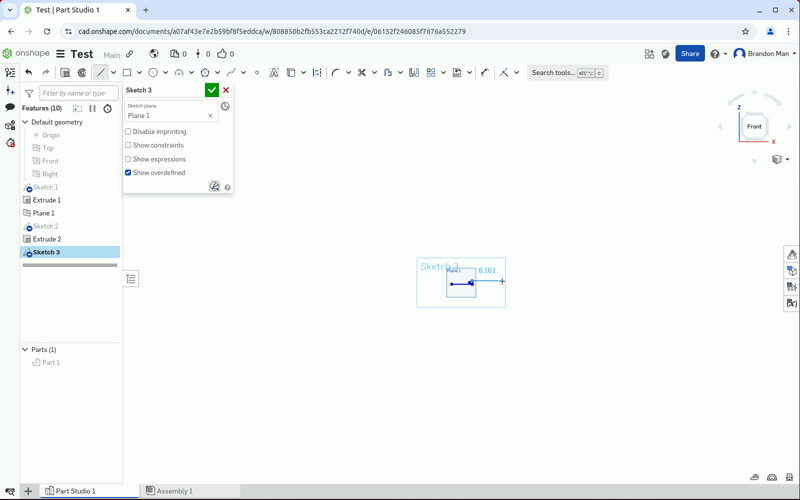
mouse_move(451, 280)
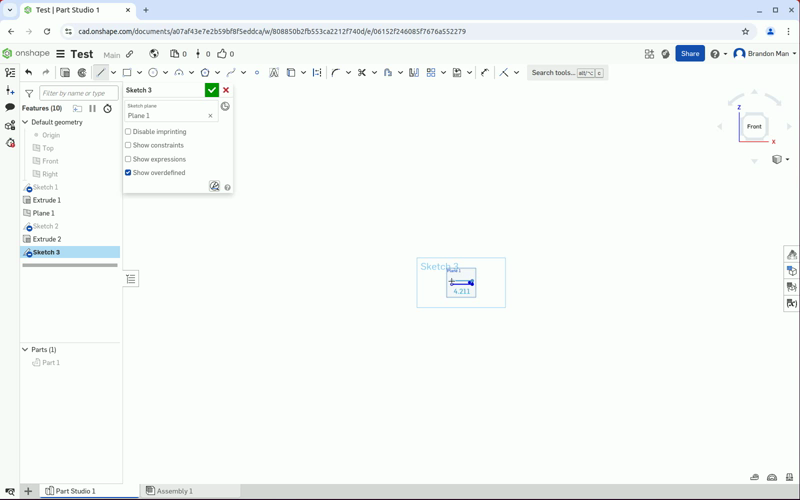
scroll(6)
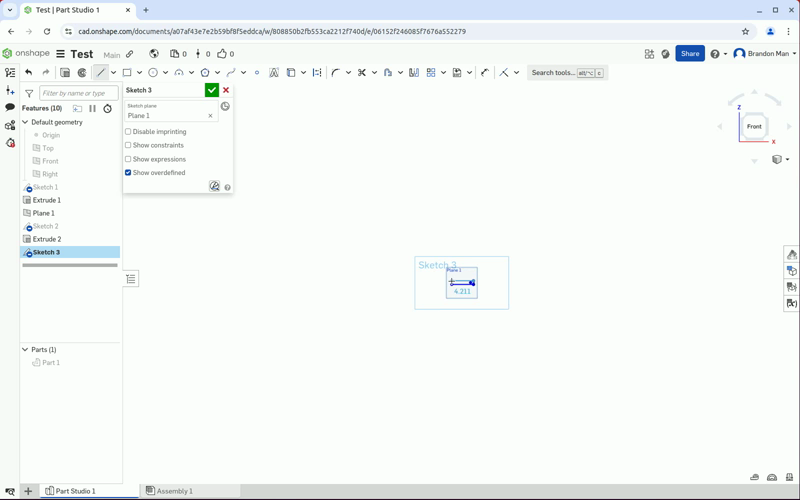
scroll(6)
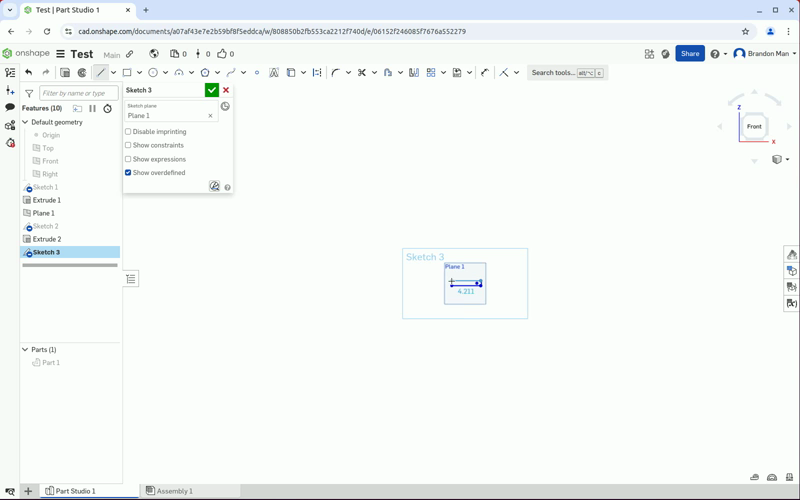
scroll(6)
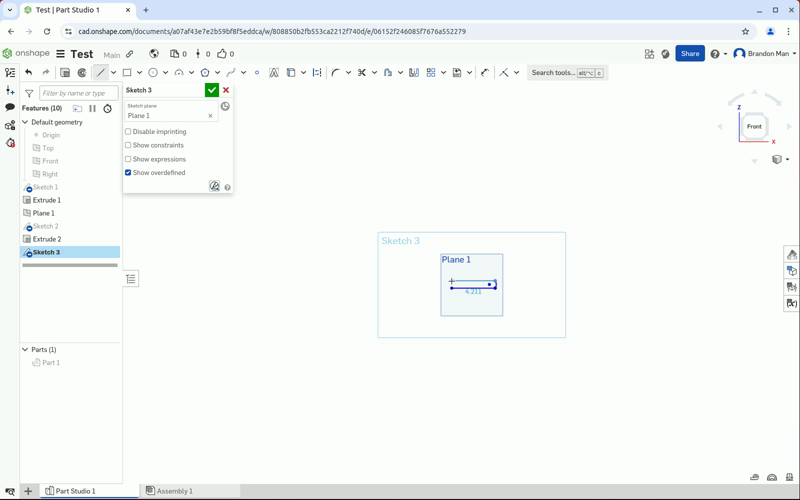
scroll(6)
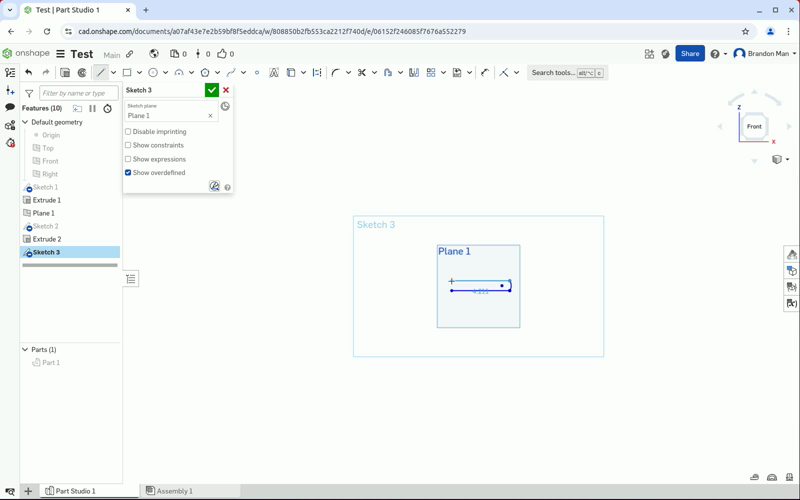
scroll(6)
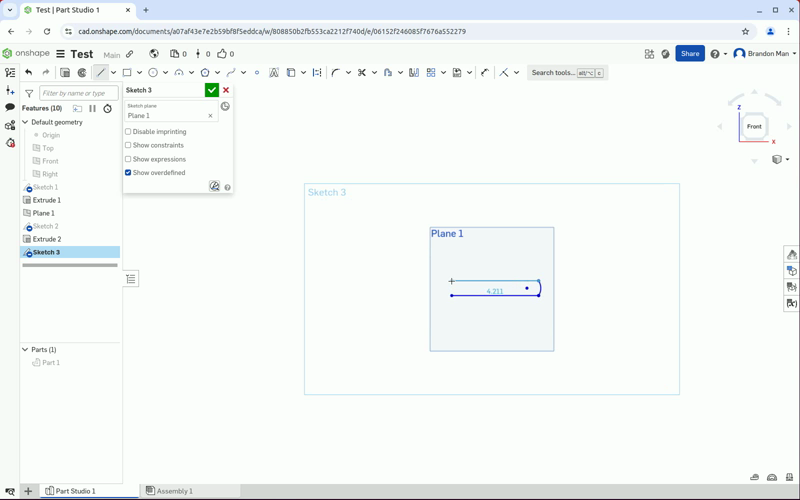
scroll(6)
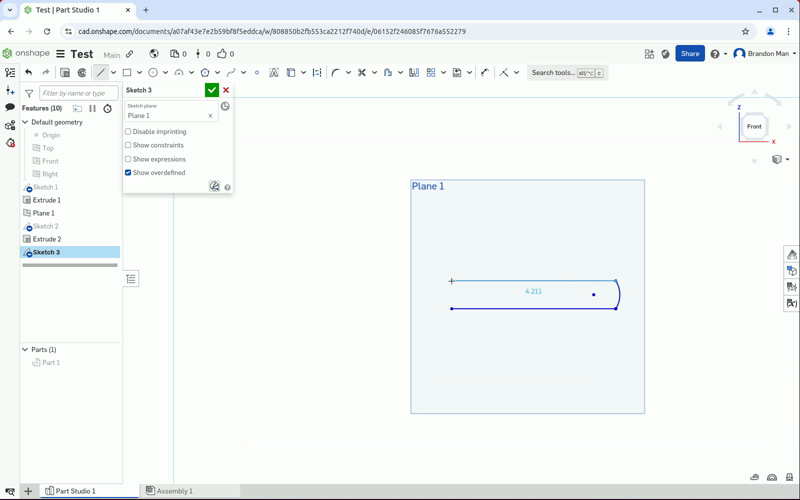
scroll(6)
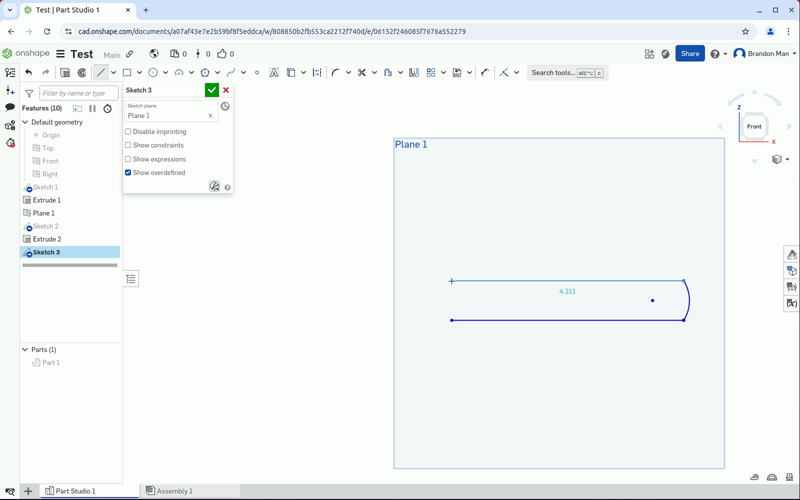
click(451, 280)
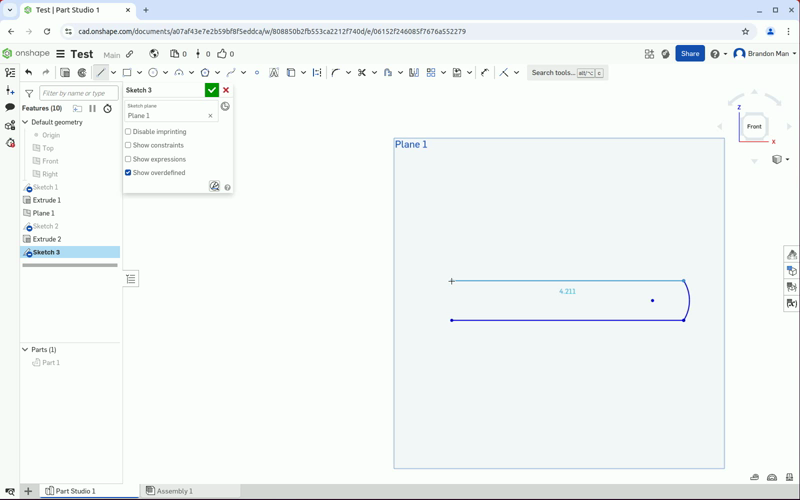
scroll(-6)
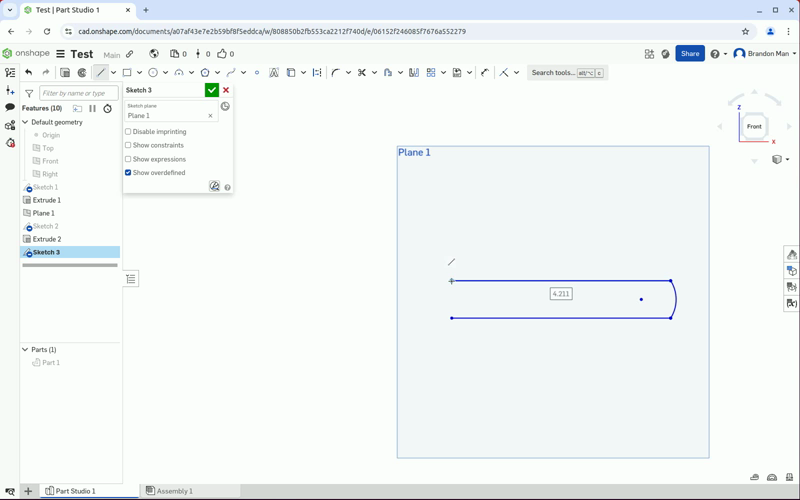
scroll(-6)
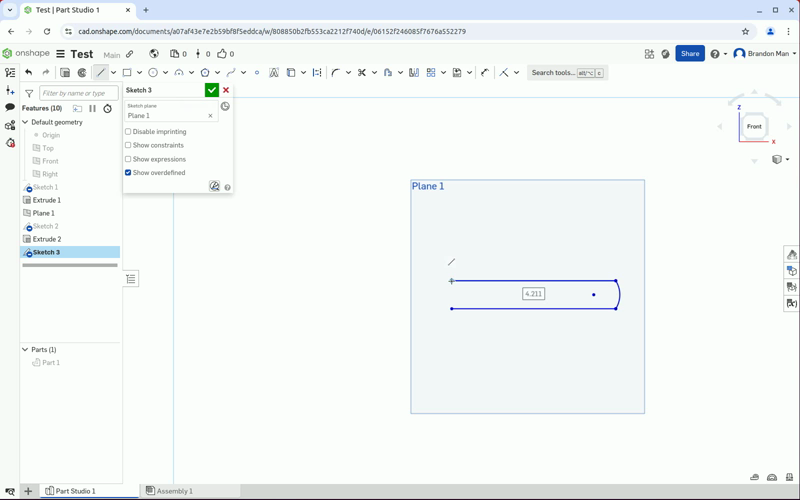
scroll(-6)
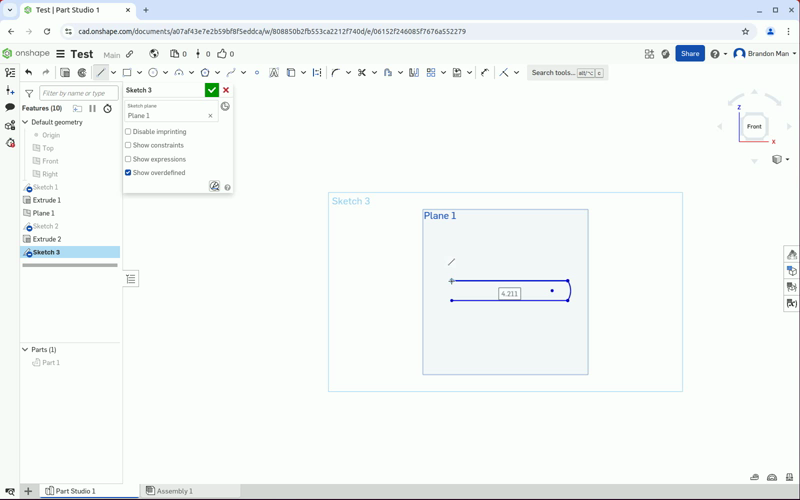
scroll(-6)
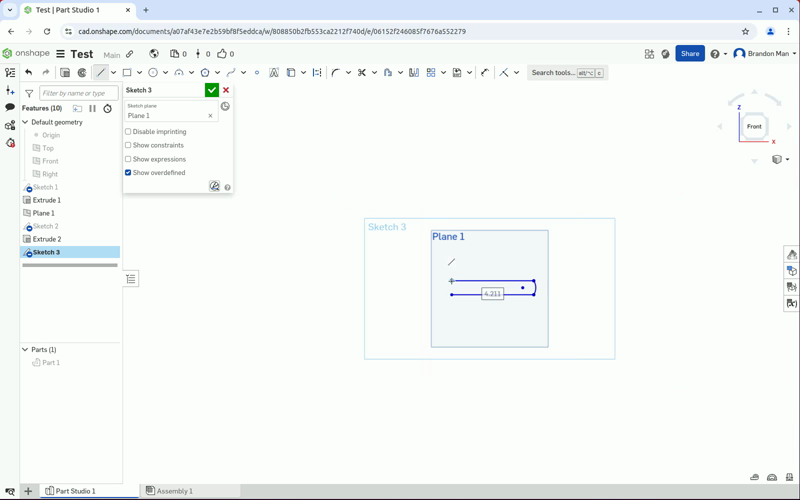
scroll(-6)
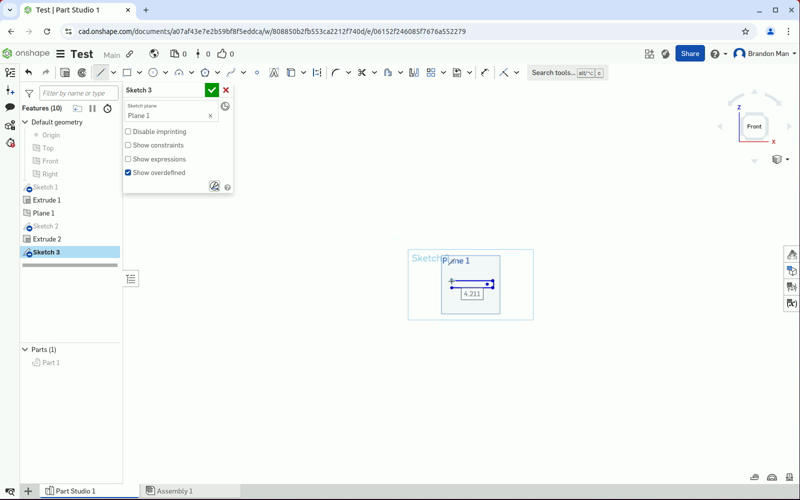
scroll(-6)
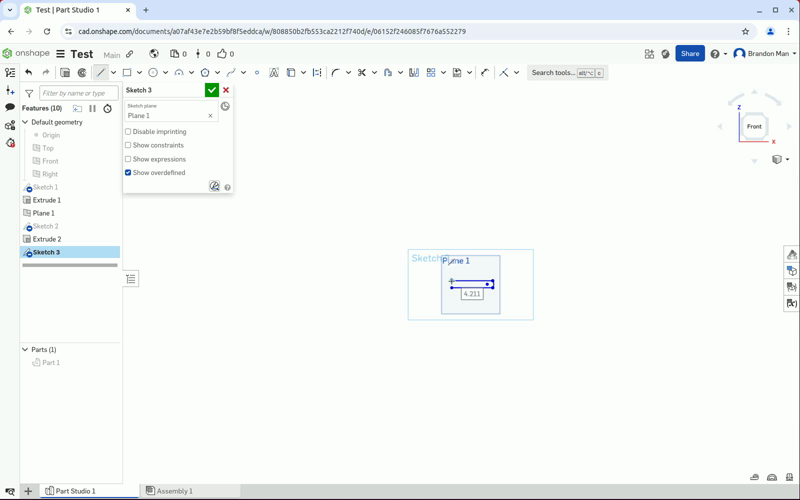
scroll(-6)
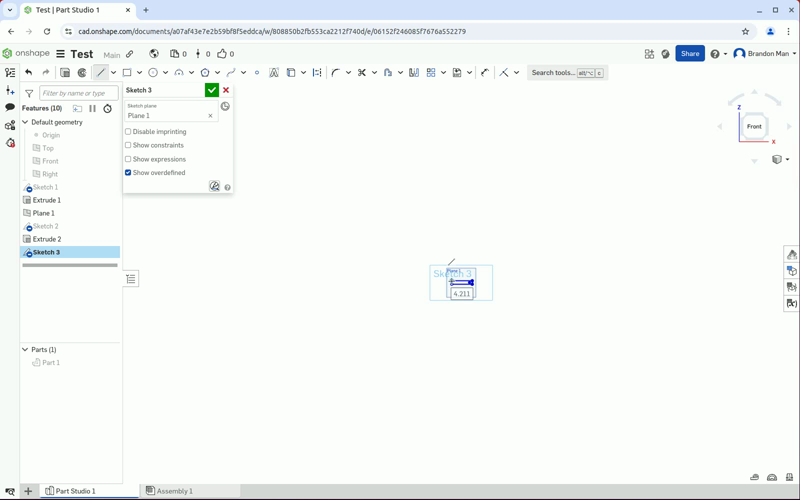
key_up(shift)
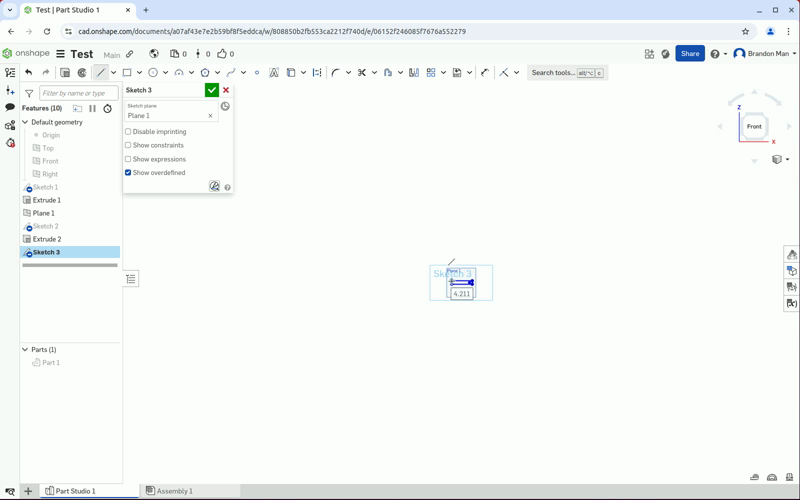
mouse_move(481, 280)
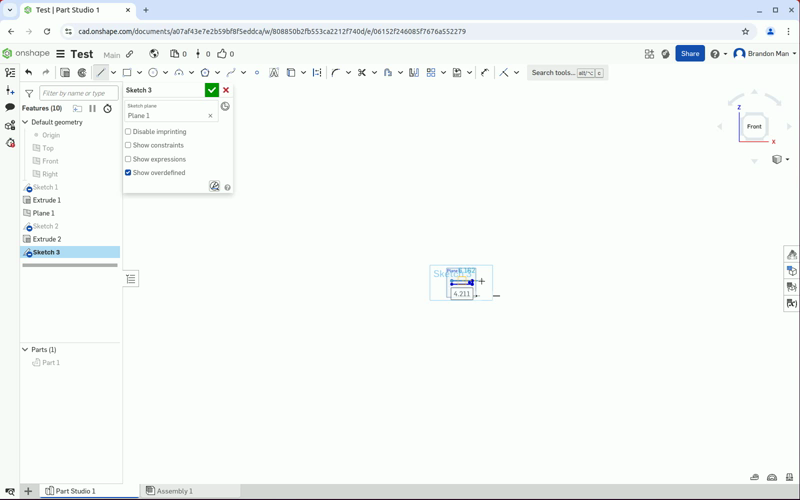
key_down(shift)
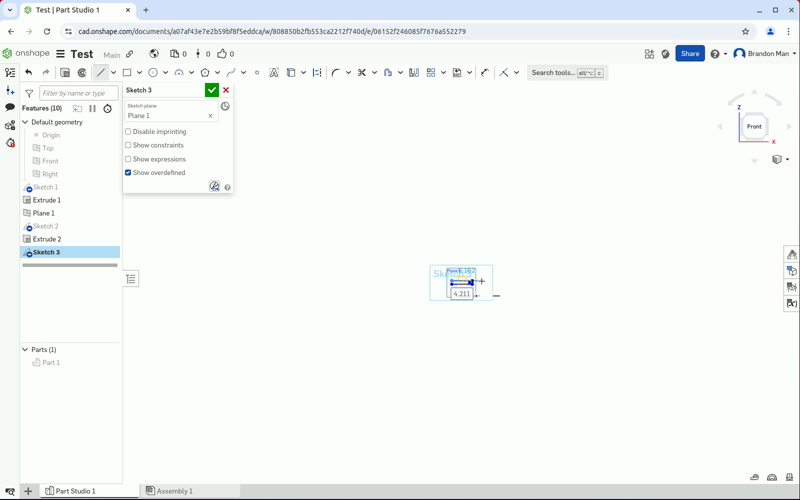
mouse_move(451, 284)
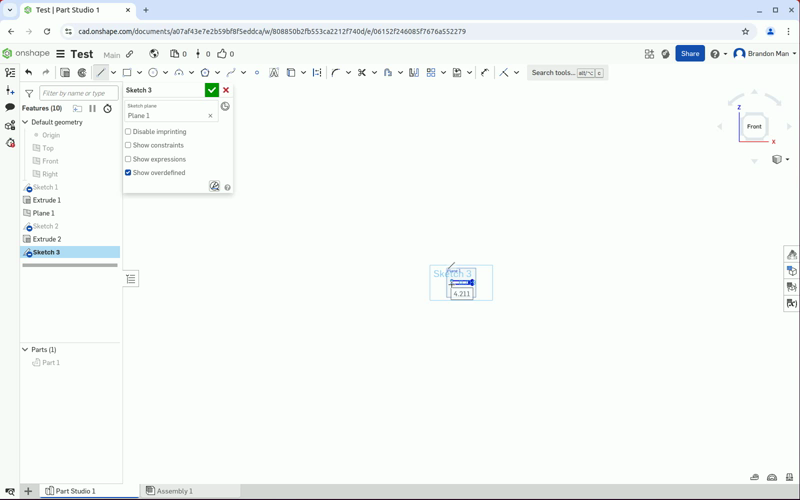
scroll(6)
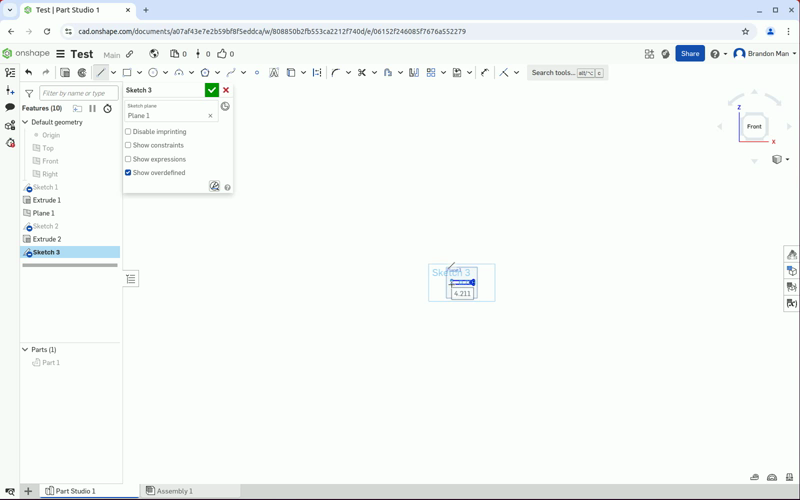
scroll(6)
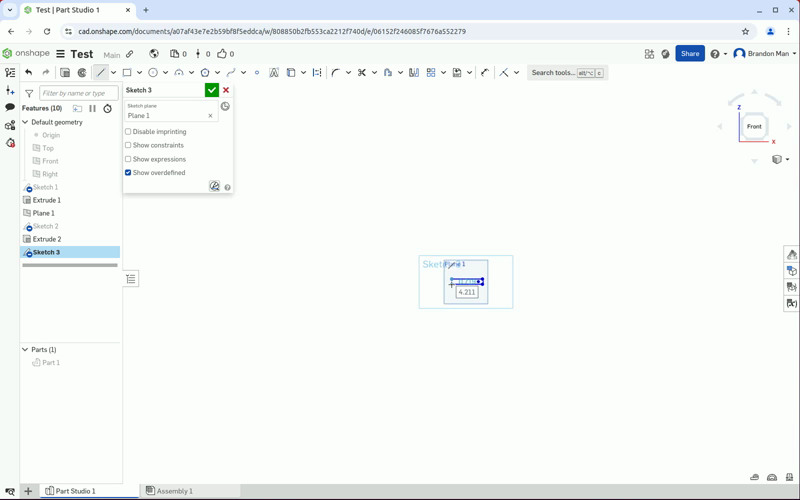
scroll(6)
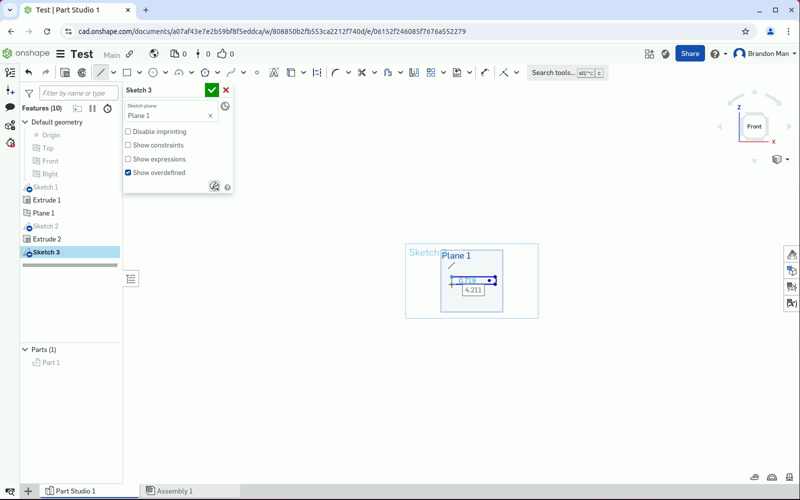
scroll(6)
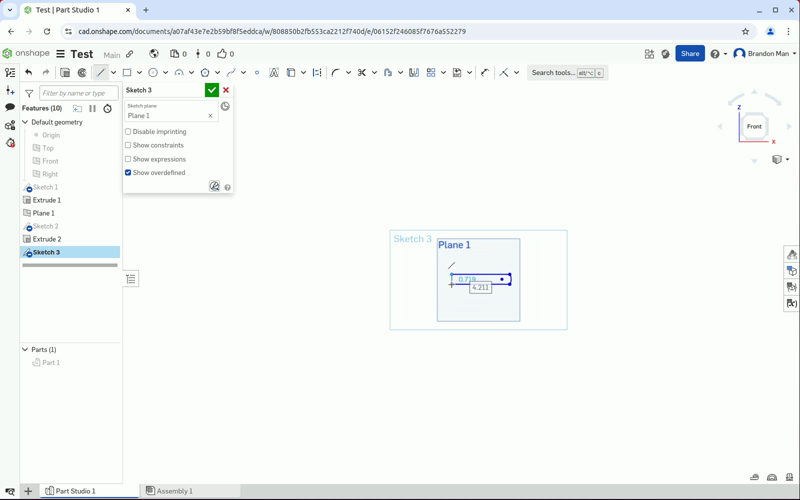
scroll(6)
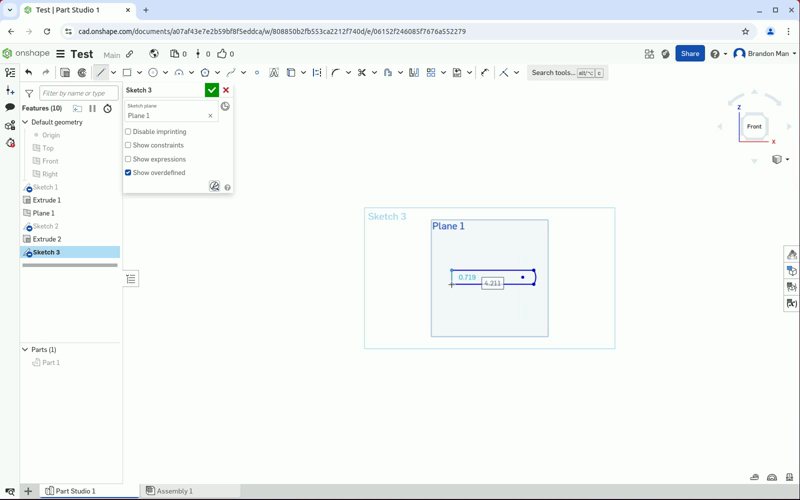
scroll(6)
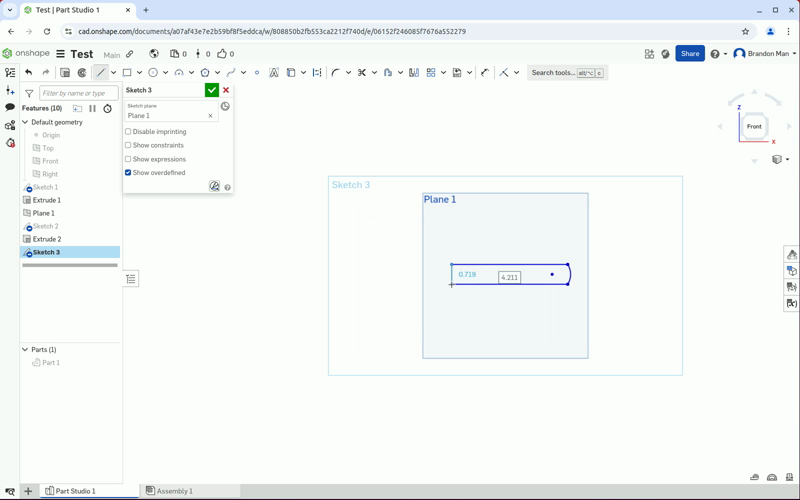
scroll(6)
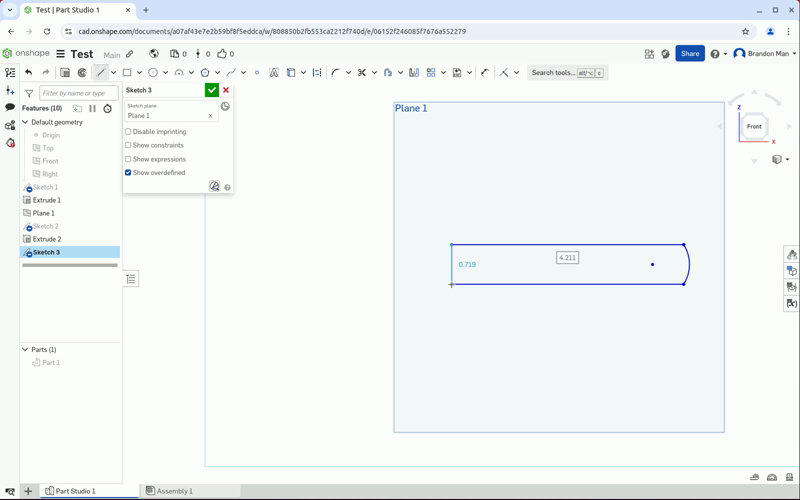
key_up(shift)
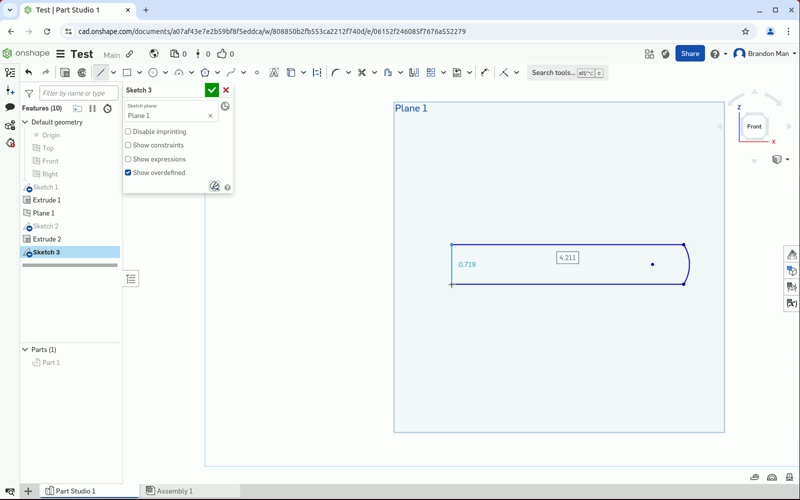
click(451, 284)
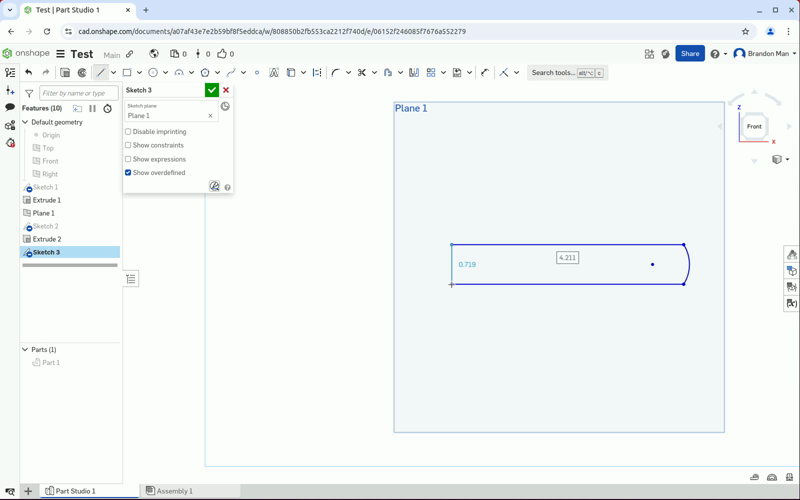
scroll(-6)
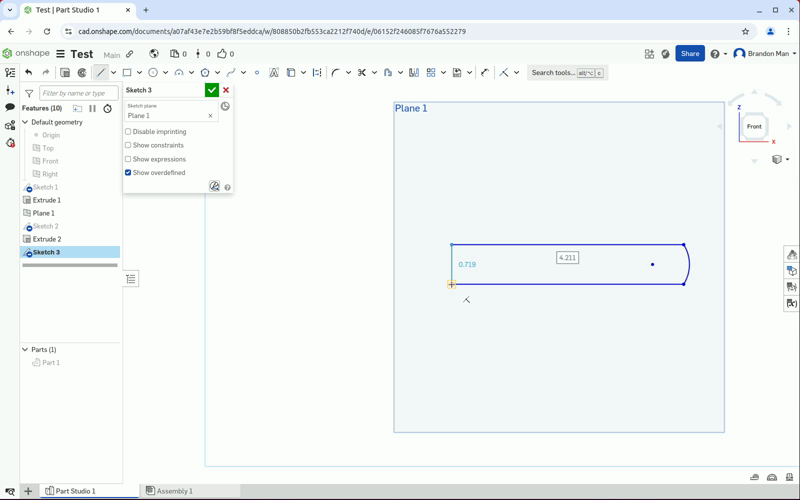
scroll(-6)
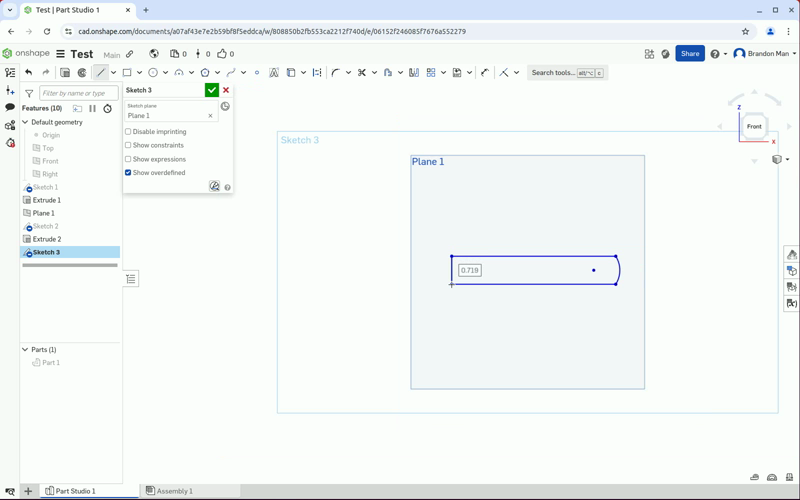
scroll(-6)
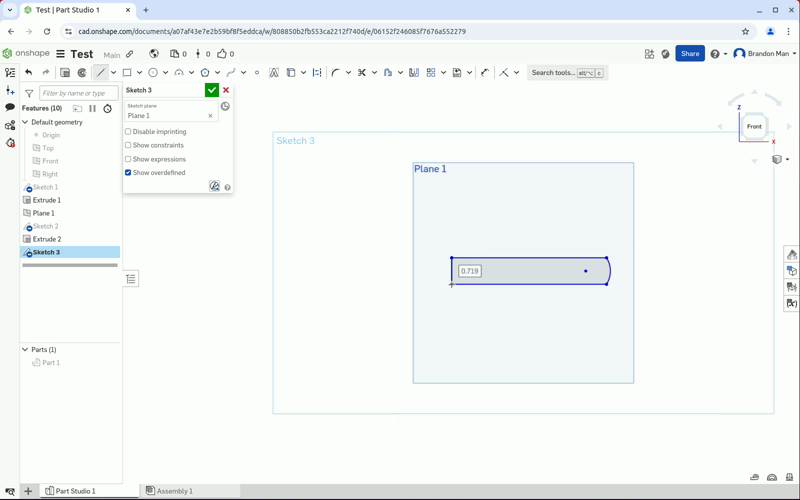
scroll(-6)
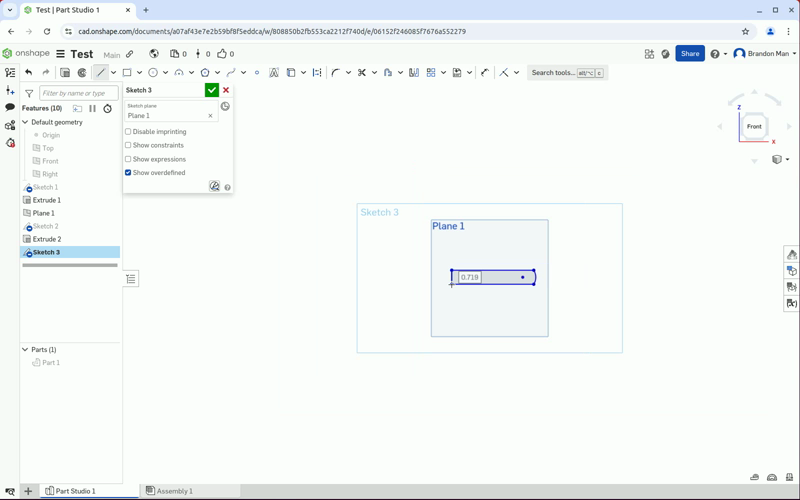
scroll(-6)
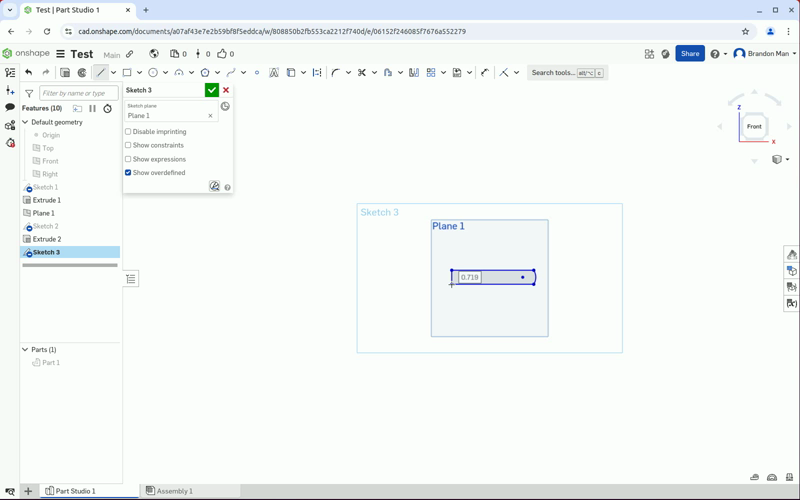
scroll(-6)
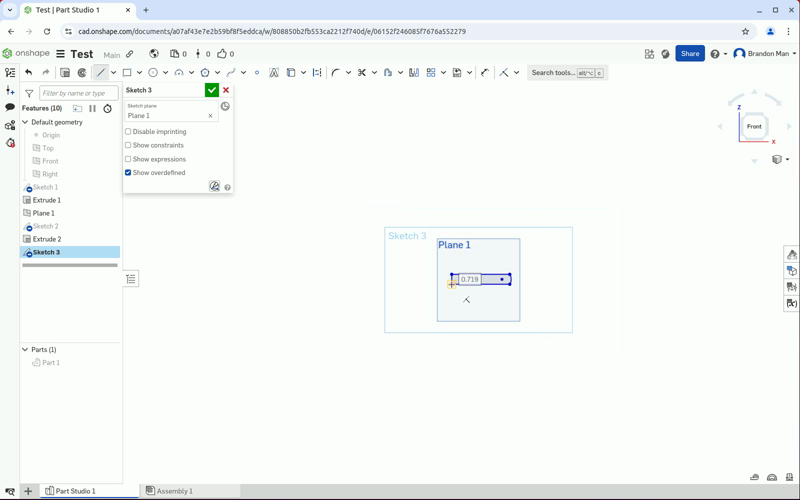
scroll(-6)
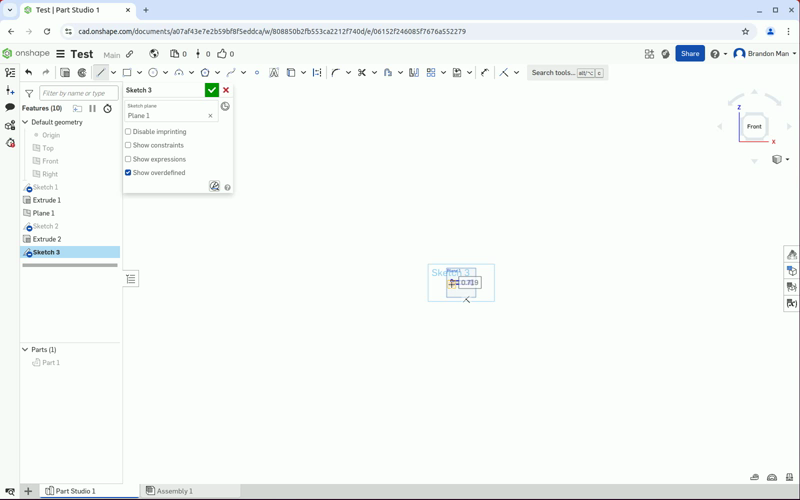
key(esc)
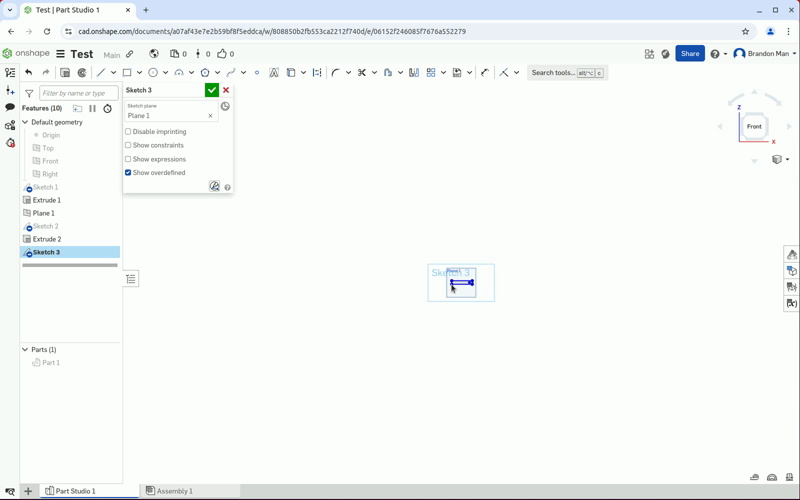
mouse_move(452, 281)
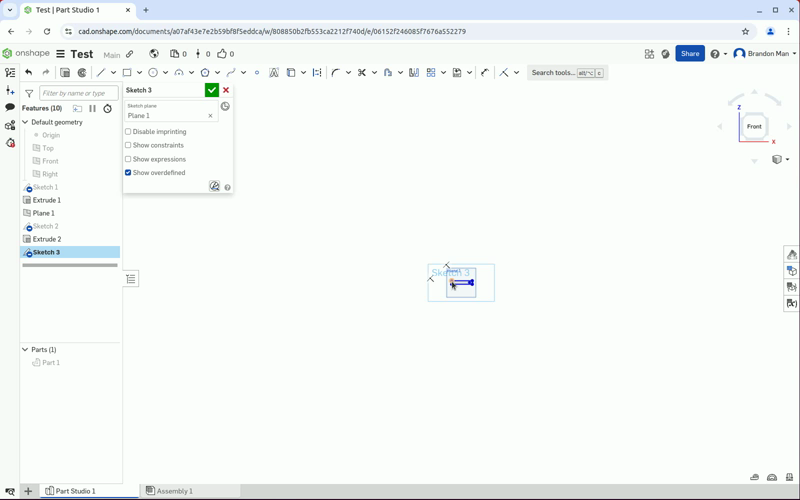
scroll(6)
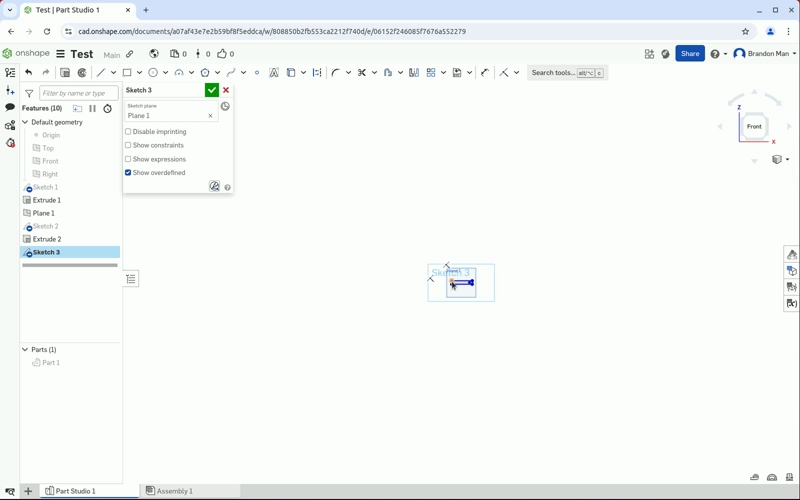
scroll(6)
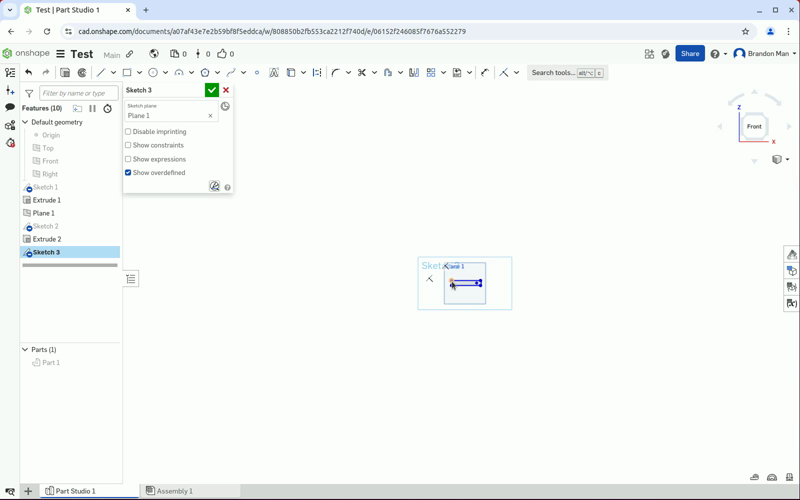
scroll(6)
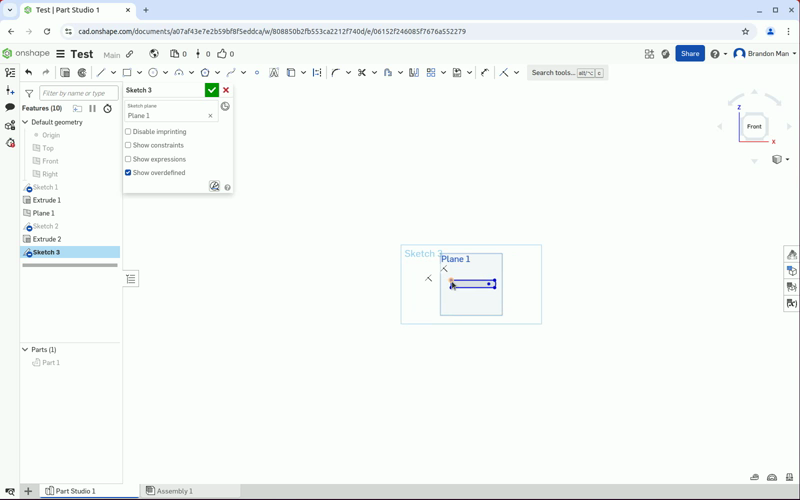
scroll(6)
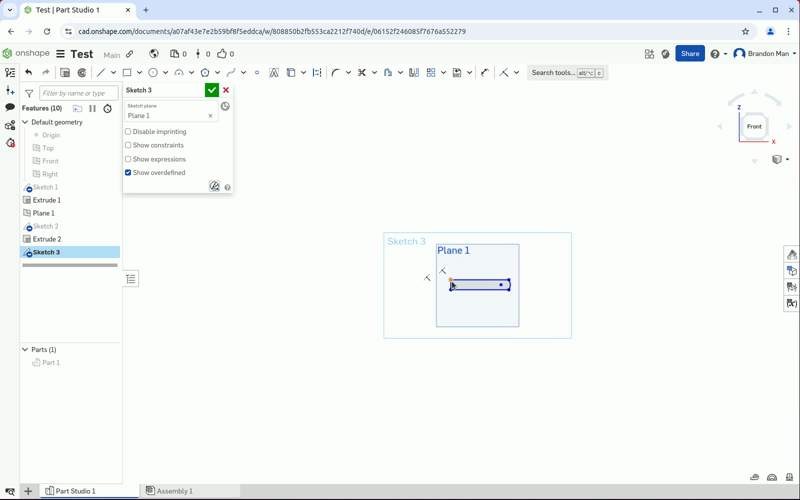
scroll(6)
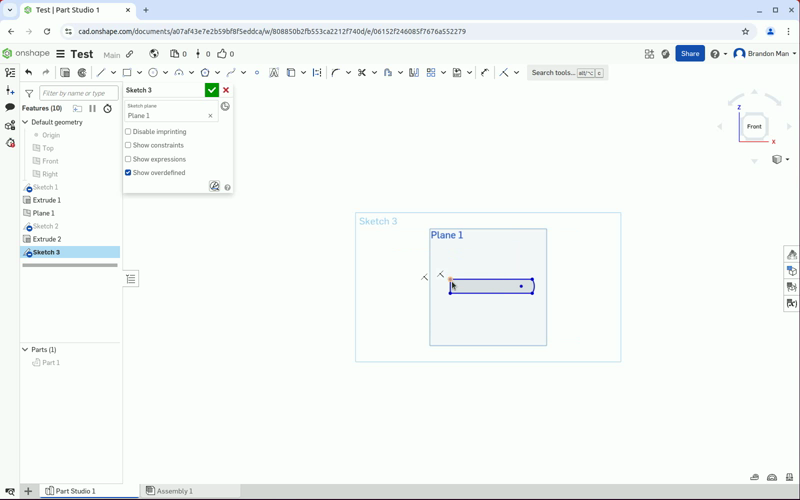
scroll(6)
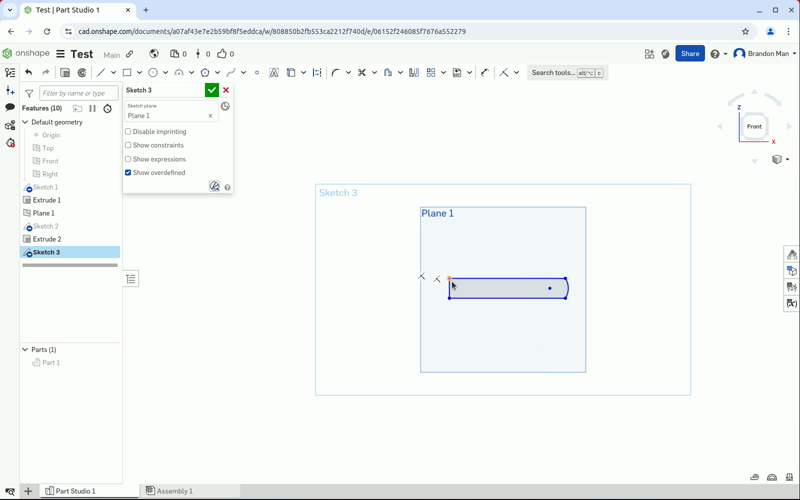
scroll(6)
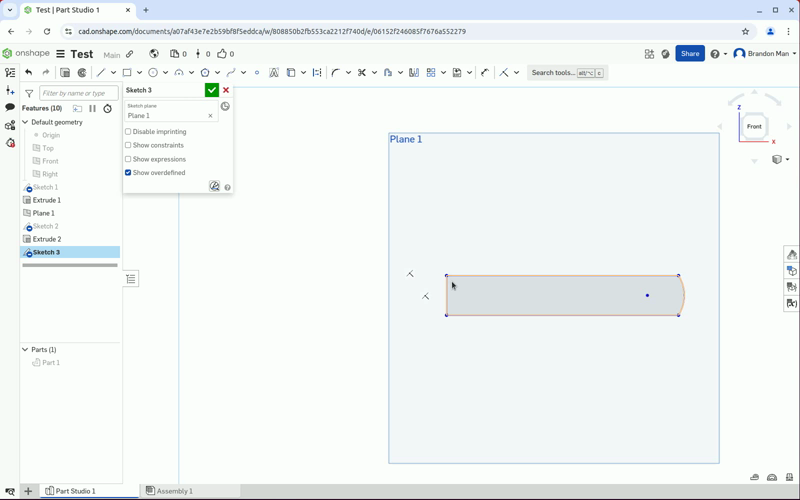
click(452, 281)
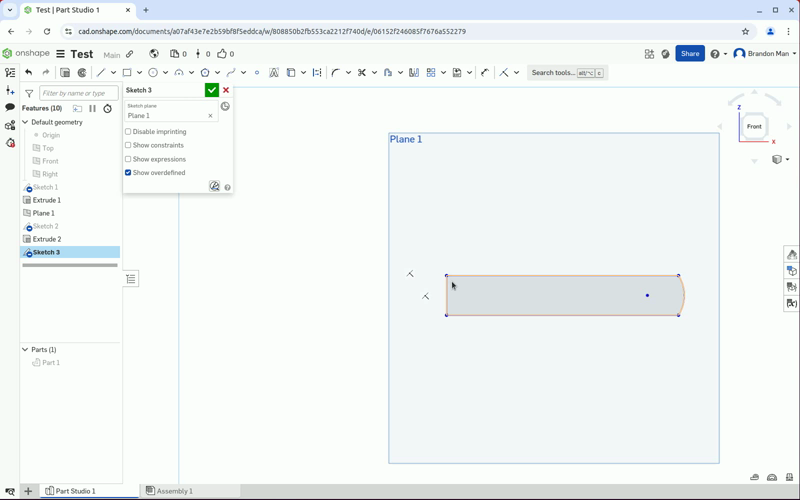
scroll(-6)
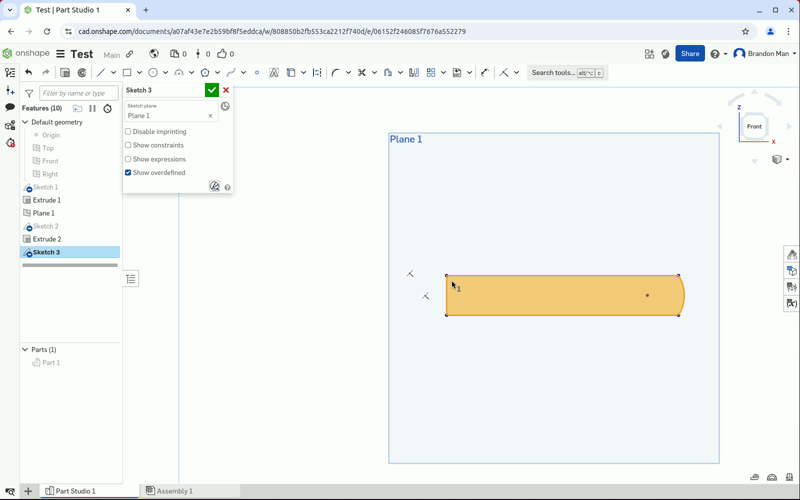
scroll(-6)
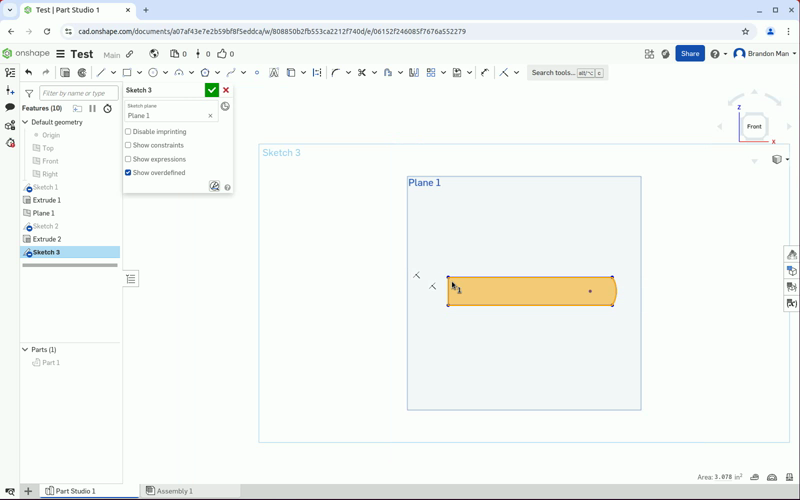
scroll(-6)
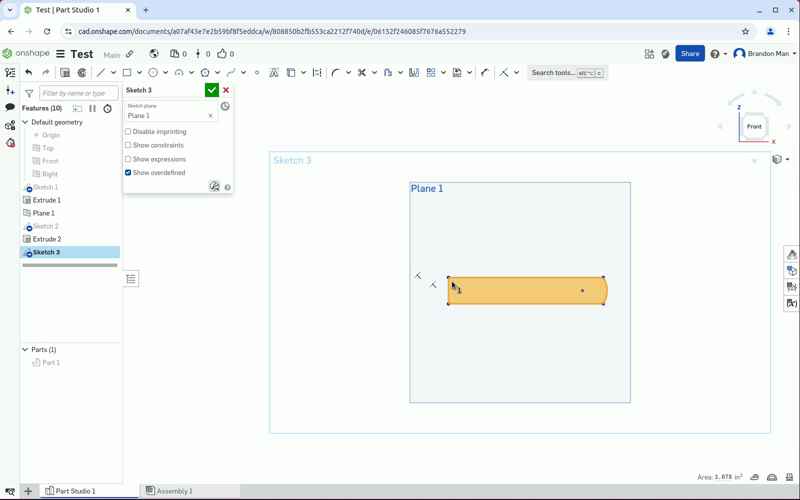
scroll(-6)
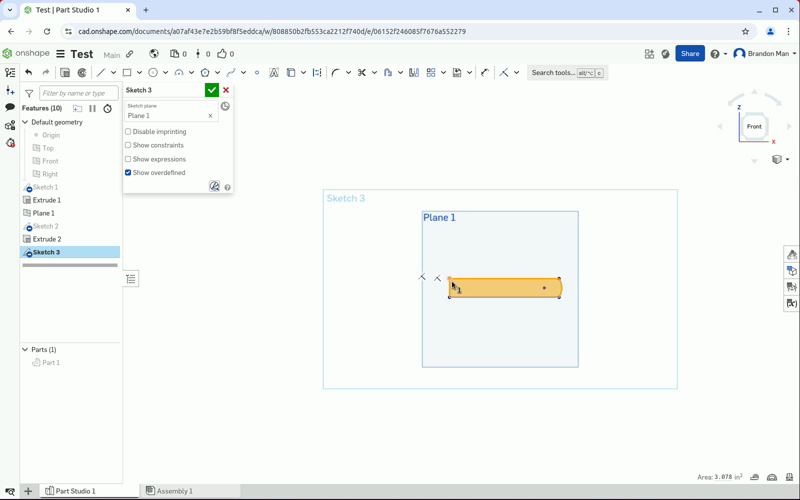
scroll(-6)
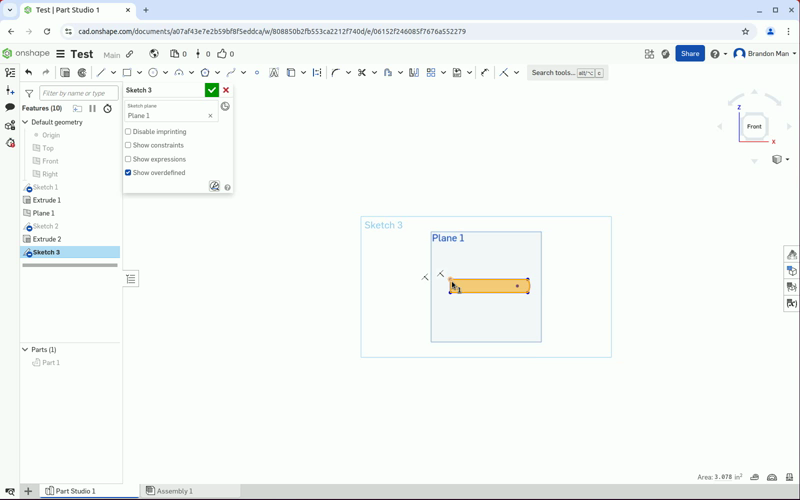
scroll(-6)
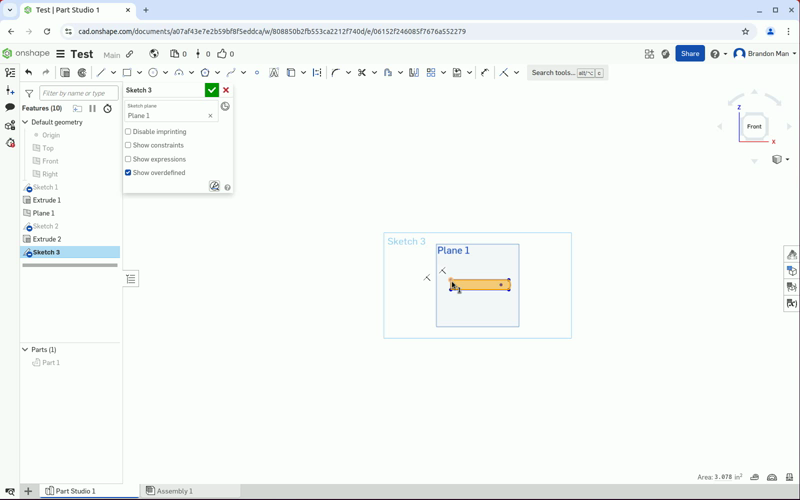
scroll(-6)
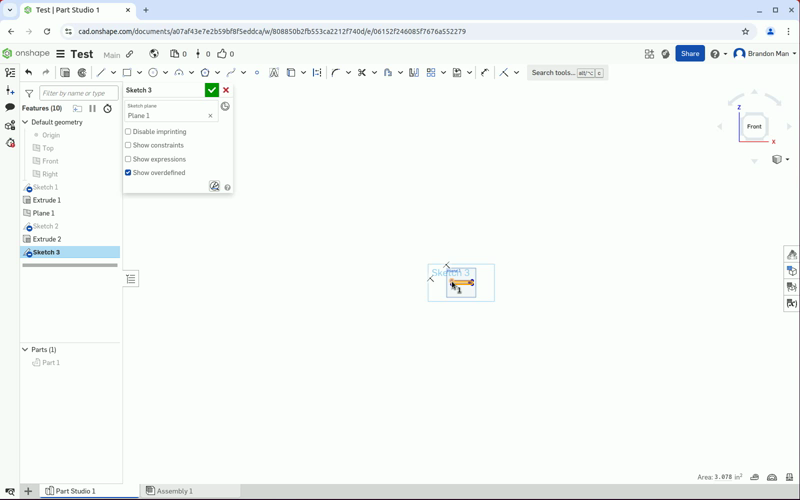
mouse_move(73, 352)
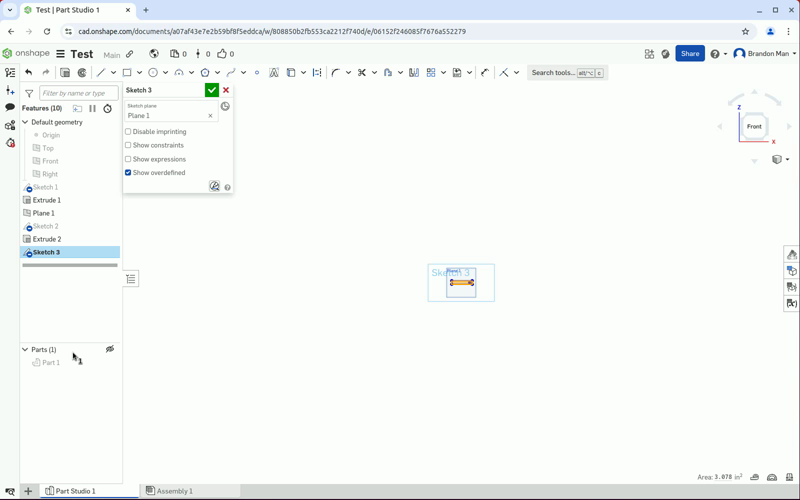
key(shift+y)
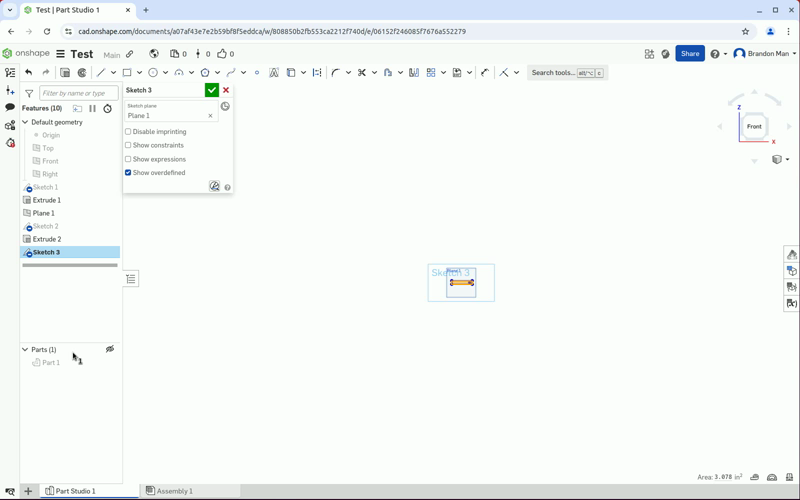
key(shift+e)
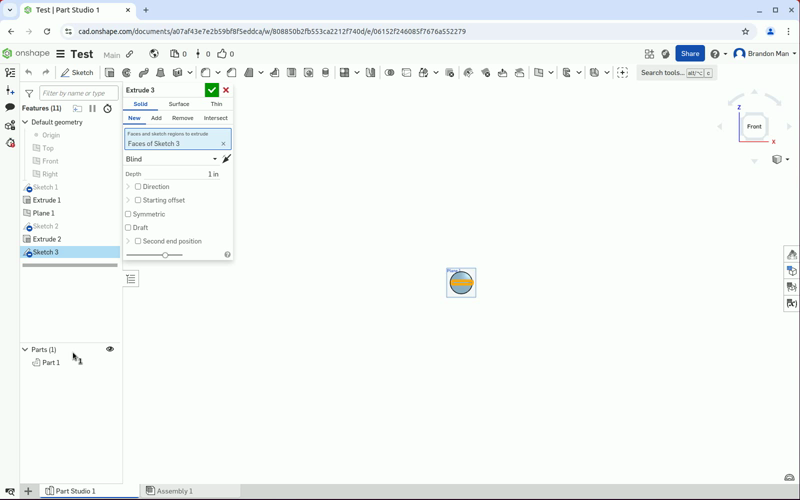
mouse_move(143, 106)
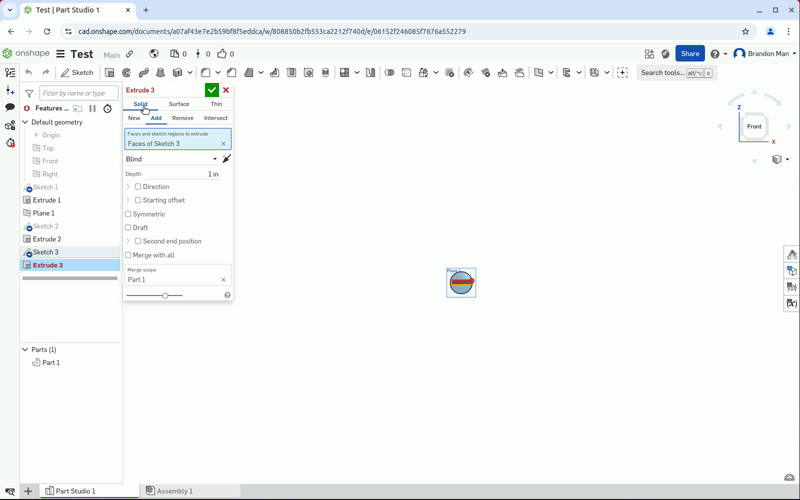
click(143, 106)
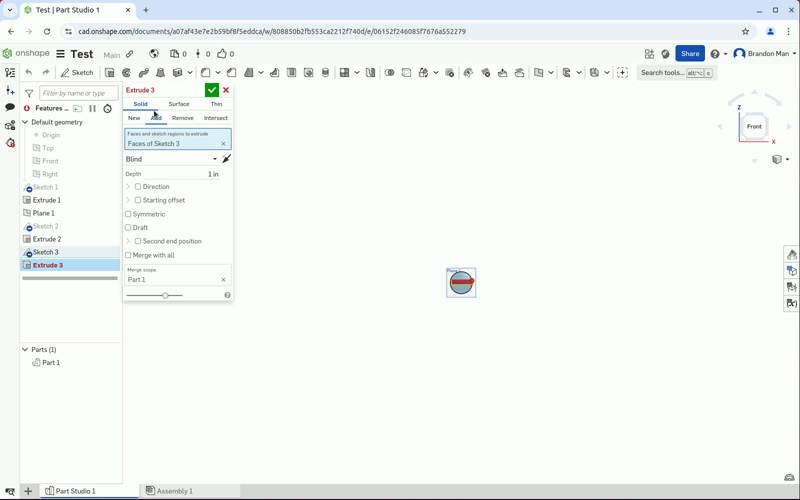
mouse_move(186, 120)
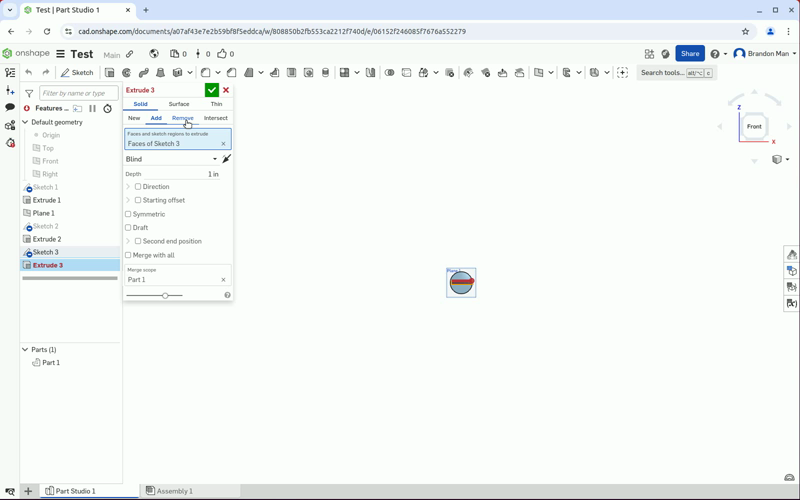
click(186, 120)
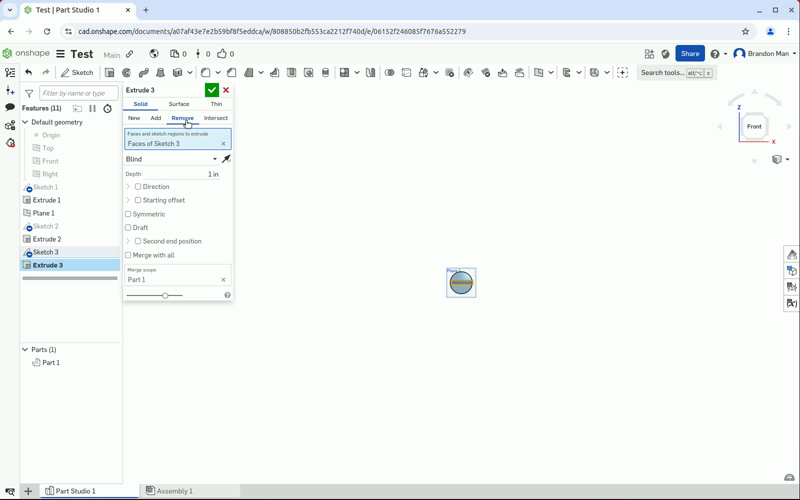
key(tab, 4)
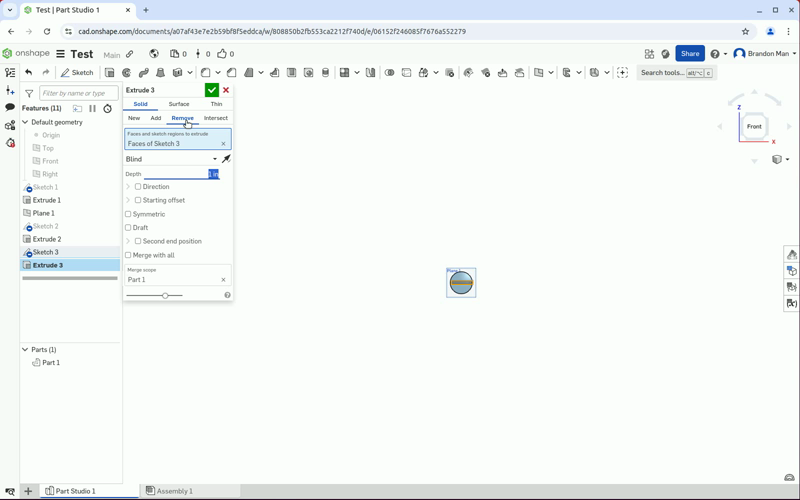
text(5.777)
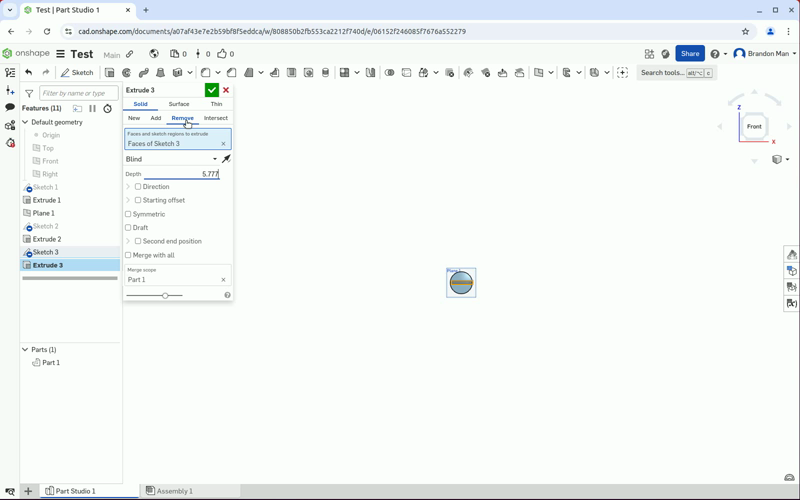
key(tab, 6)
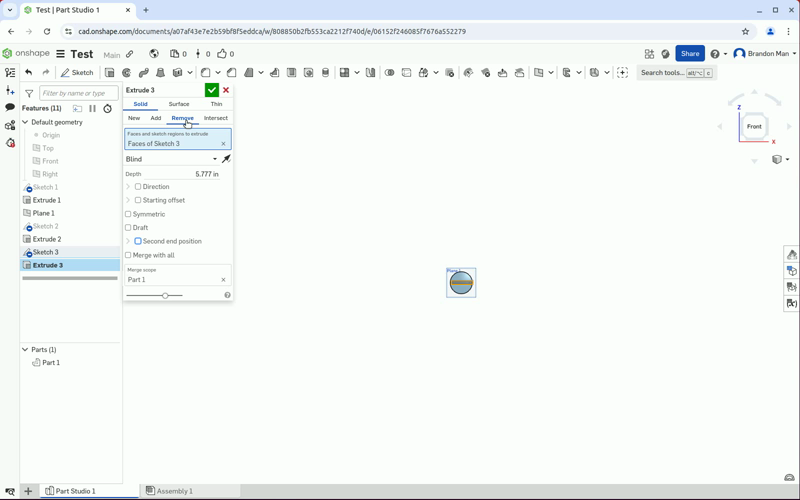
key(space)
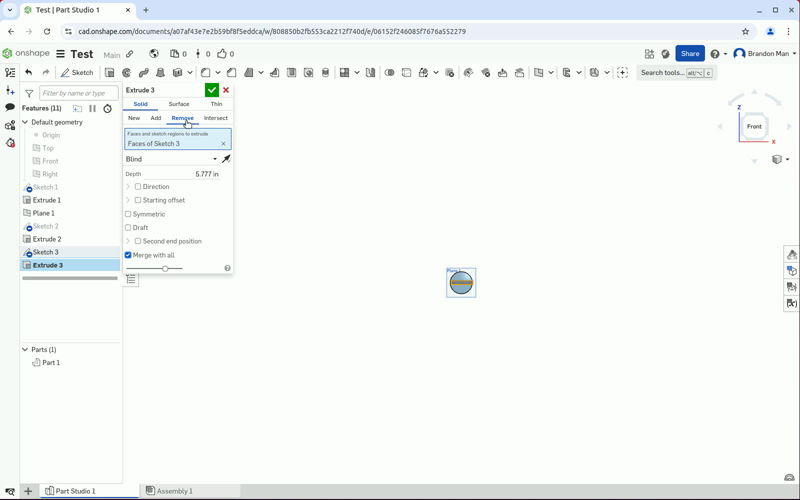
key(enter)
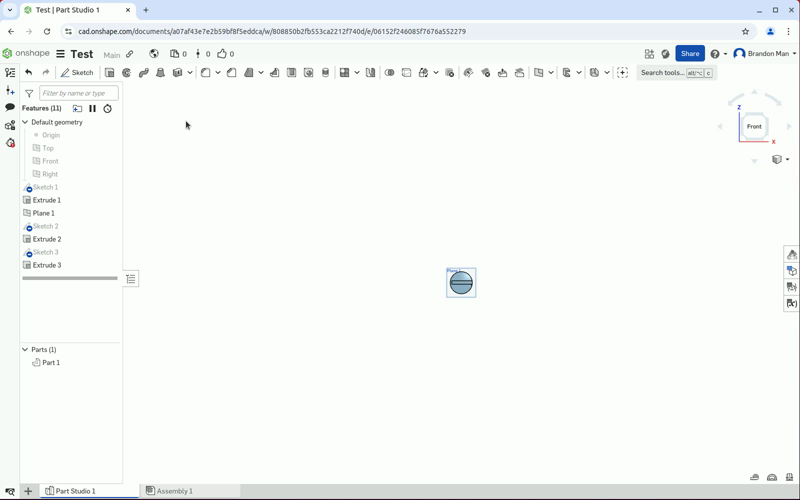
key(shift+h)
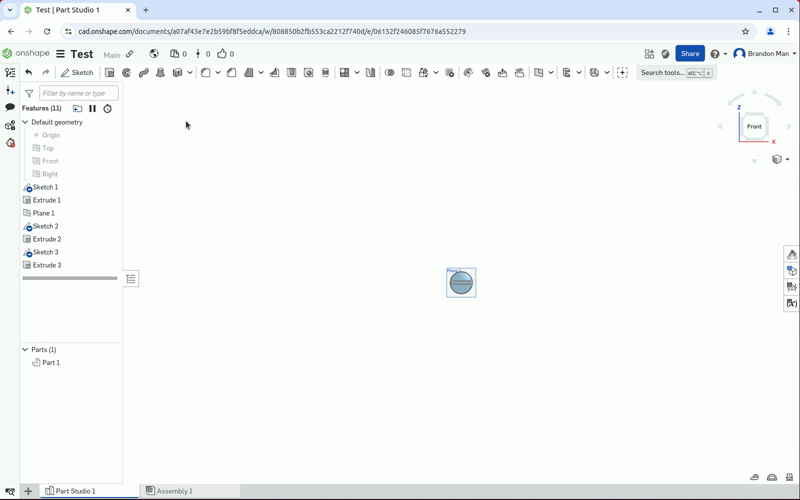
key(shift+h)
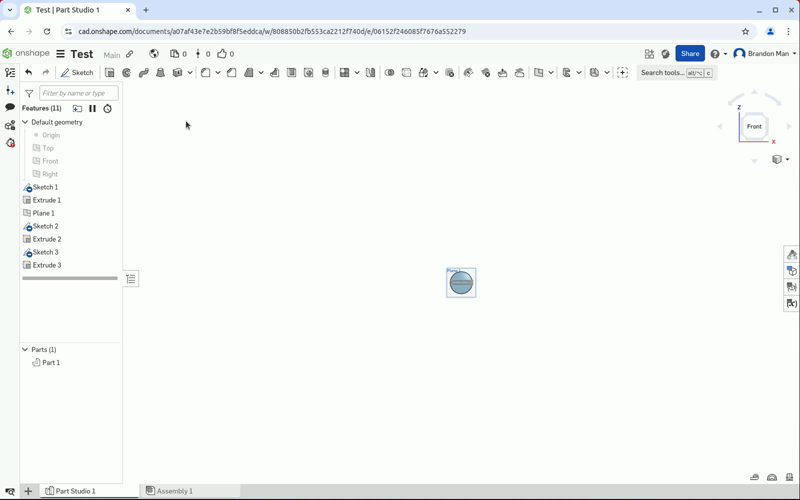
key(shift+7)
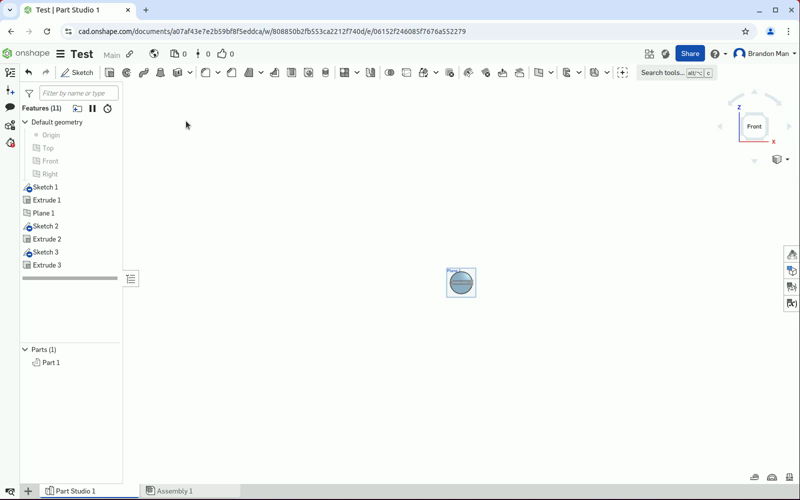
key(left, 2)
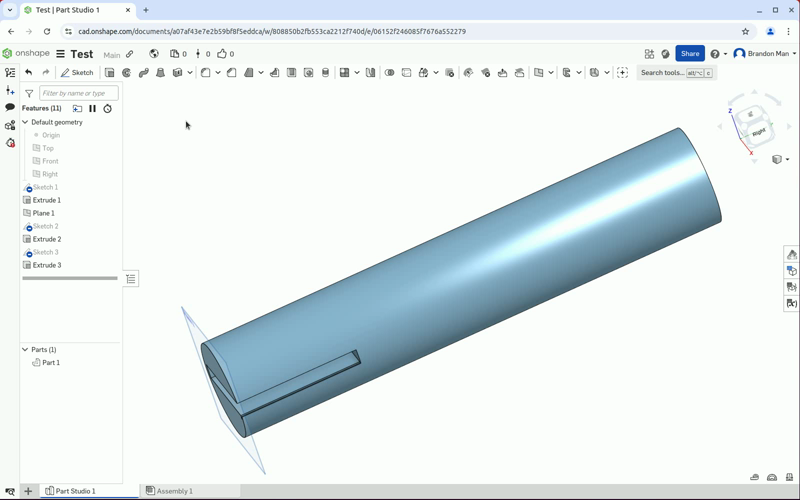
key(down, 2)
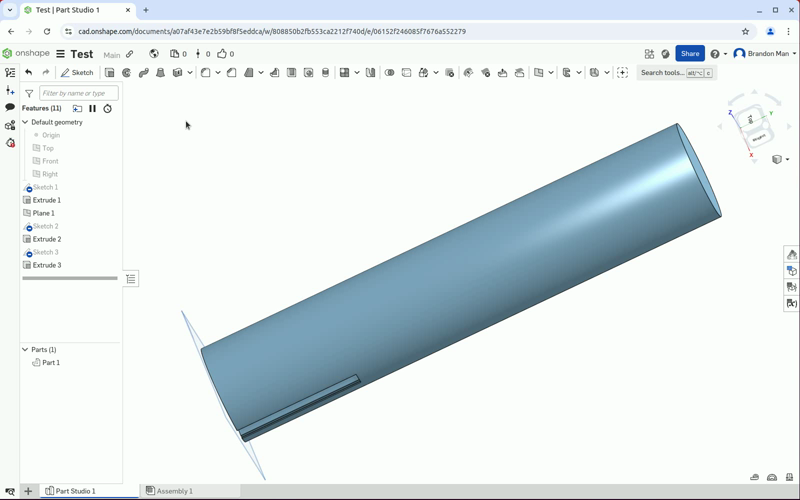
key(up, 2)
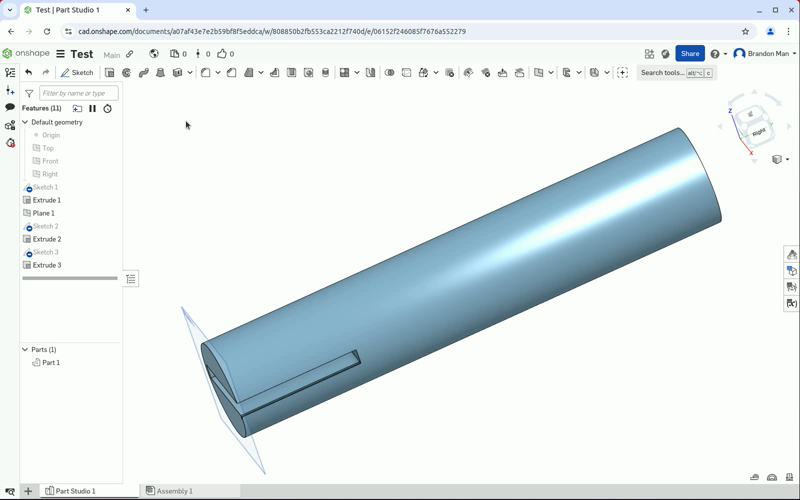
key(right, 2)
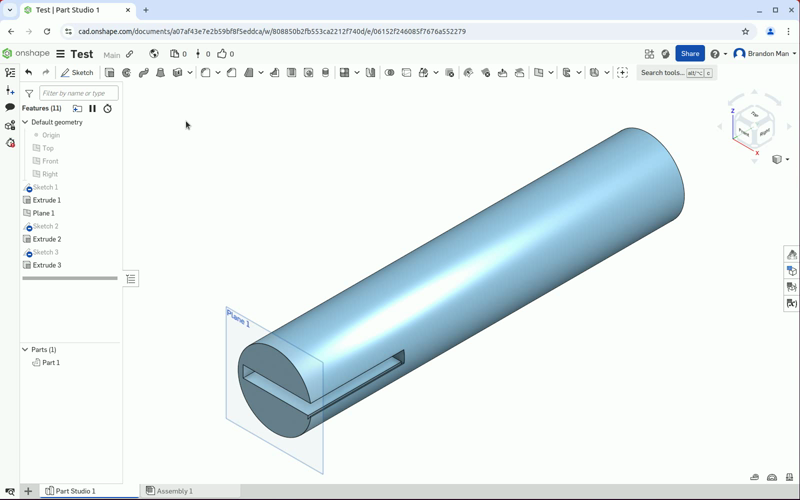
mouse_move(73, 189)
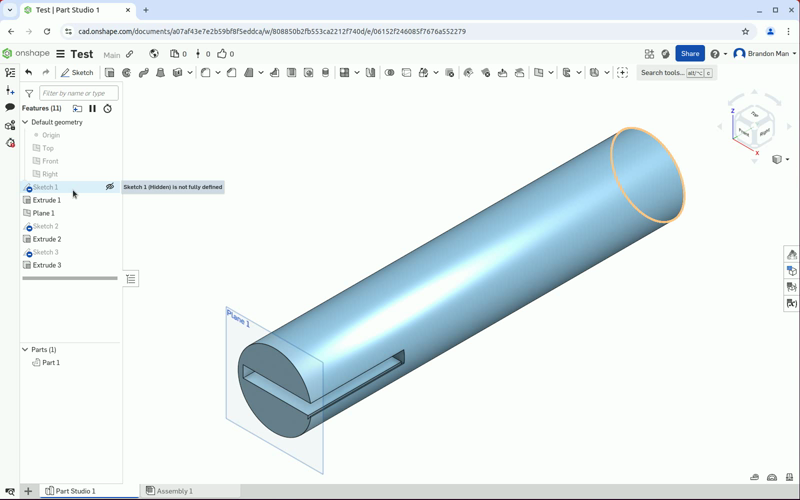
click(73, 189)